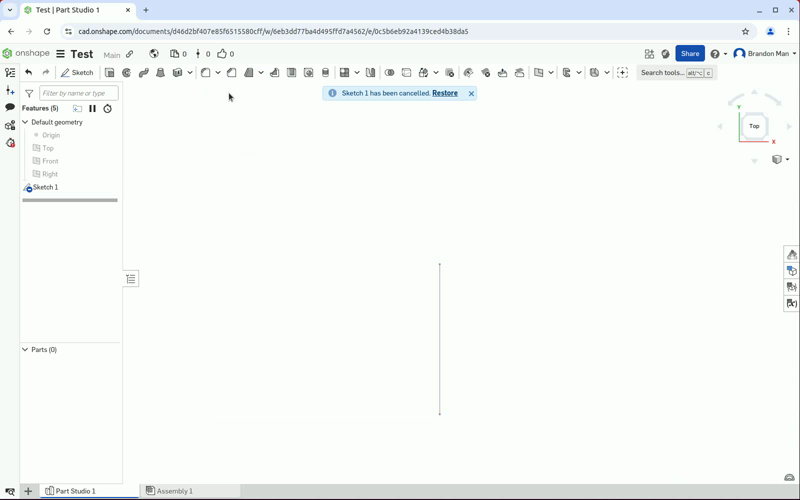
key(shift+h)
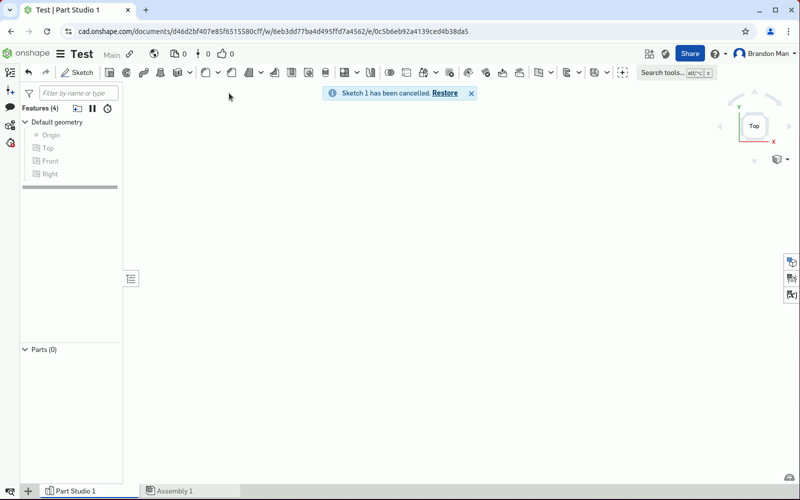
mouse_move(73, 352)
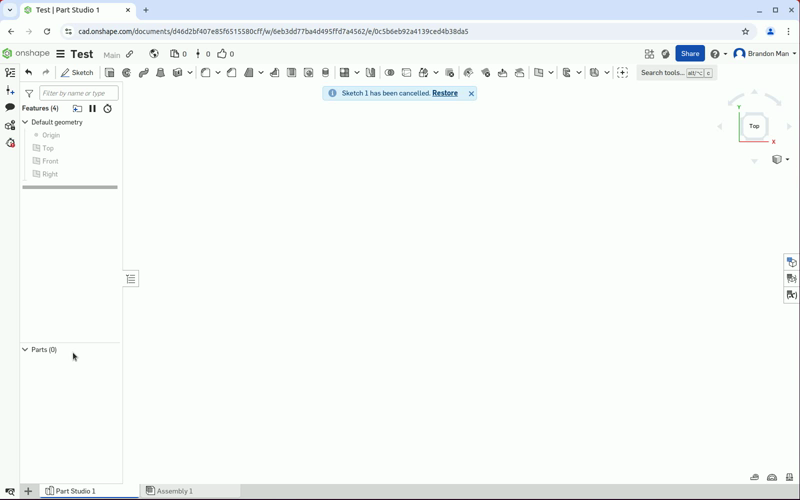
key(y)
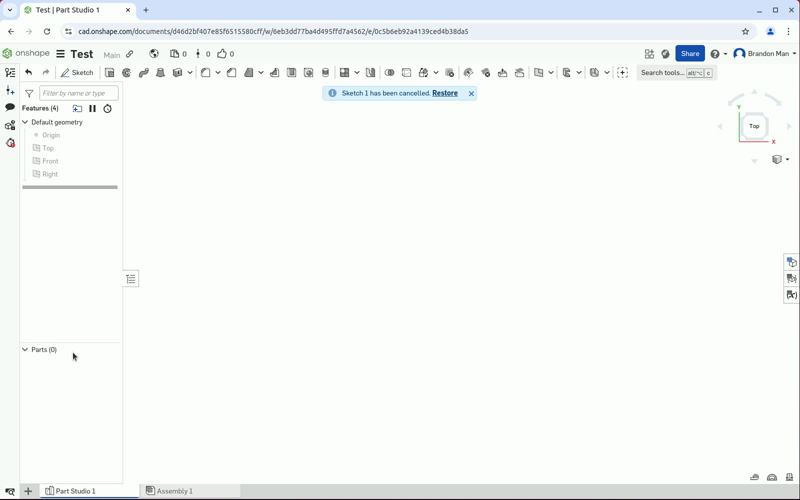
key(shift+p)
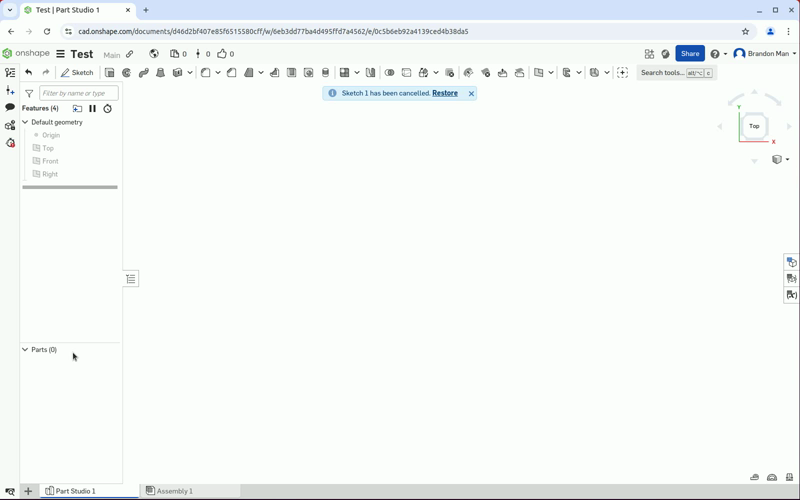
key(space)
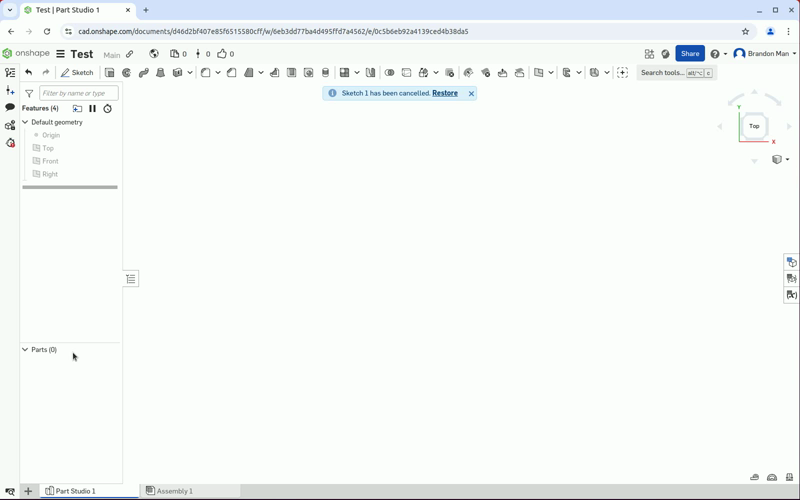
key_down(shift)
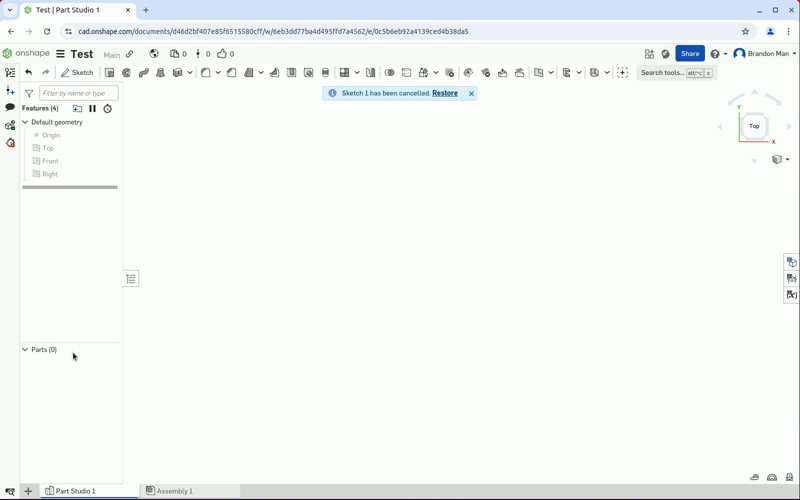
key(up)
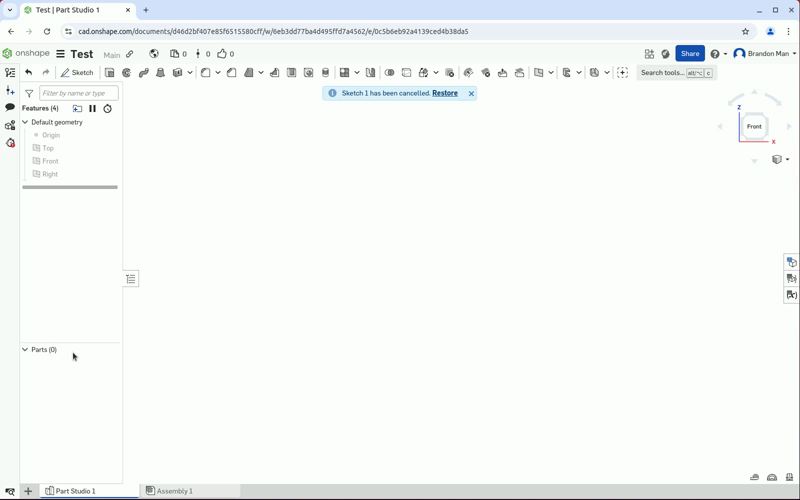
key_up(shift)
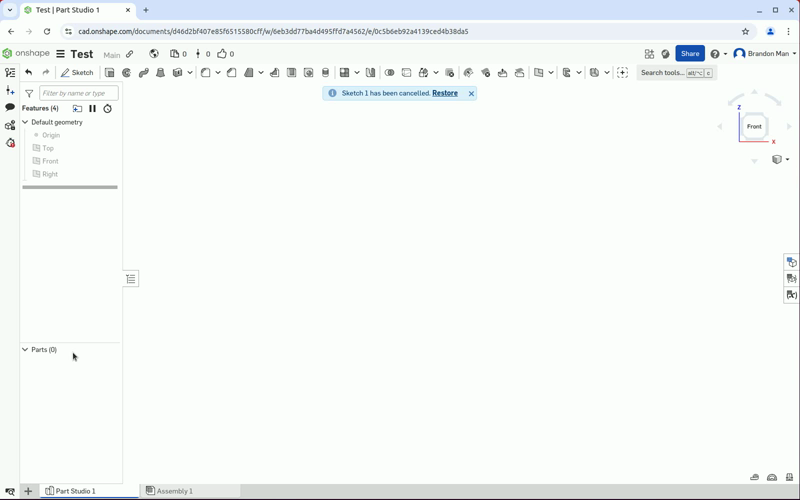
mouse_move(73, 352)
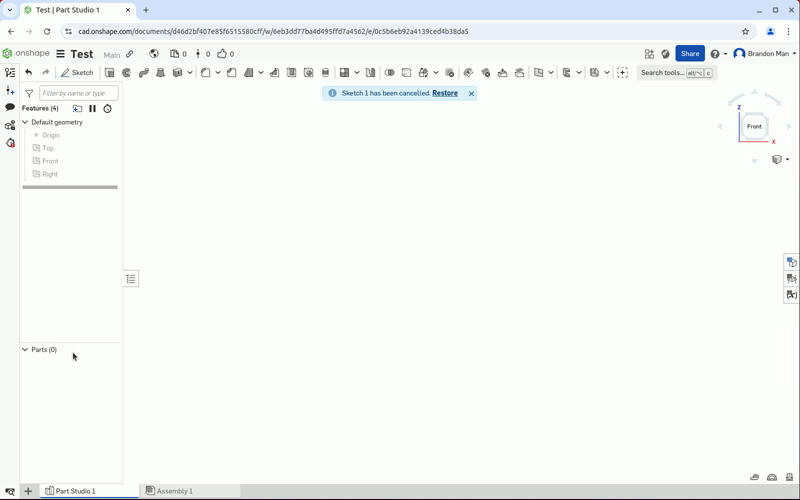
key(shift+y)
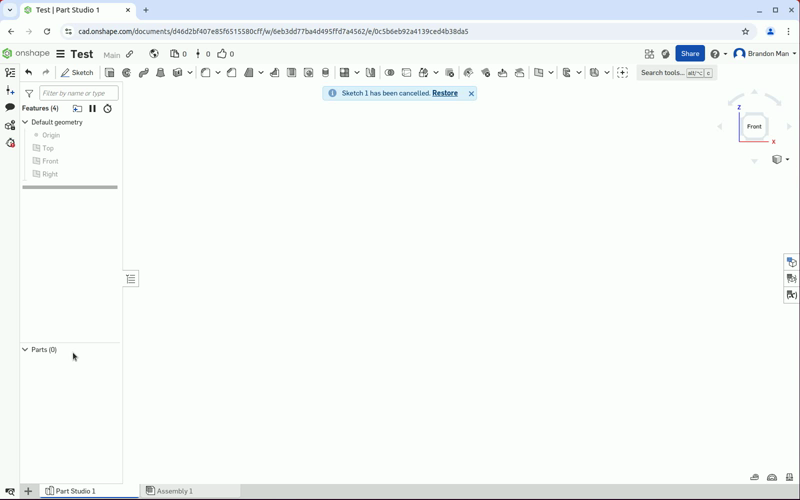
key(shift+s)
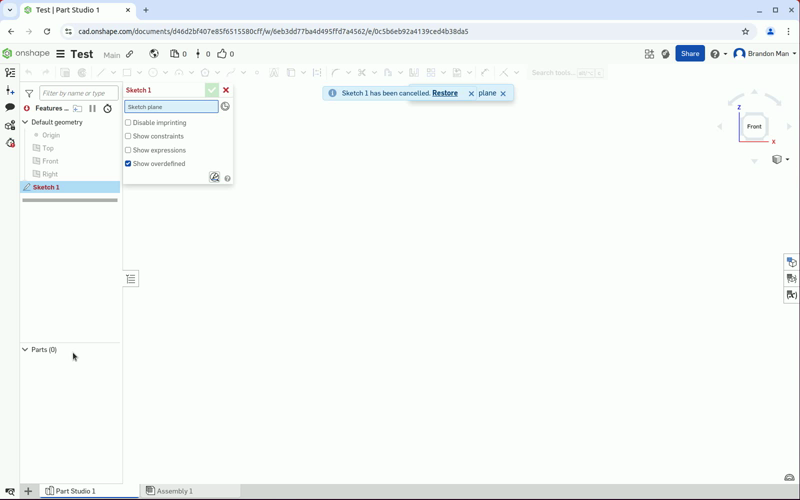
mouse_move(73, 163)
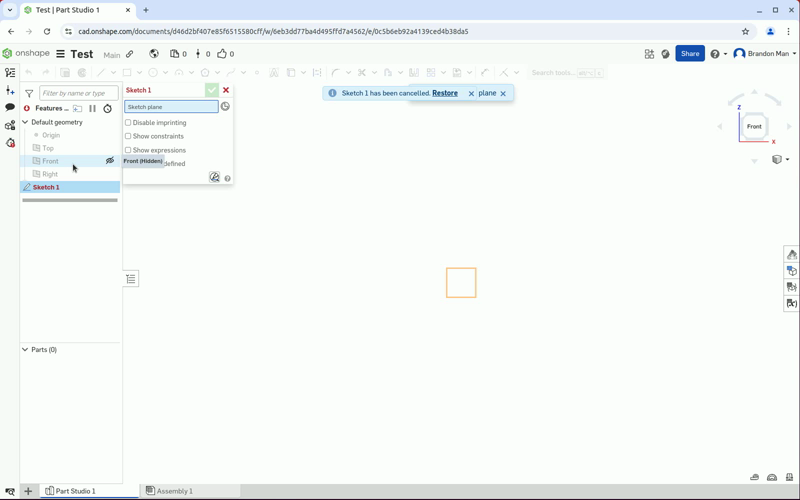
click(73, 163)
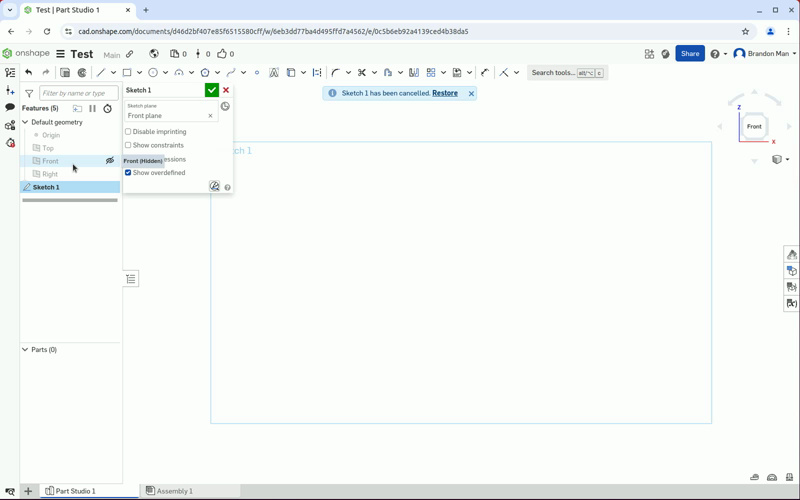
mouse_move(73, 352)
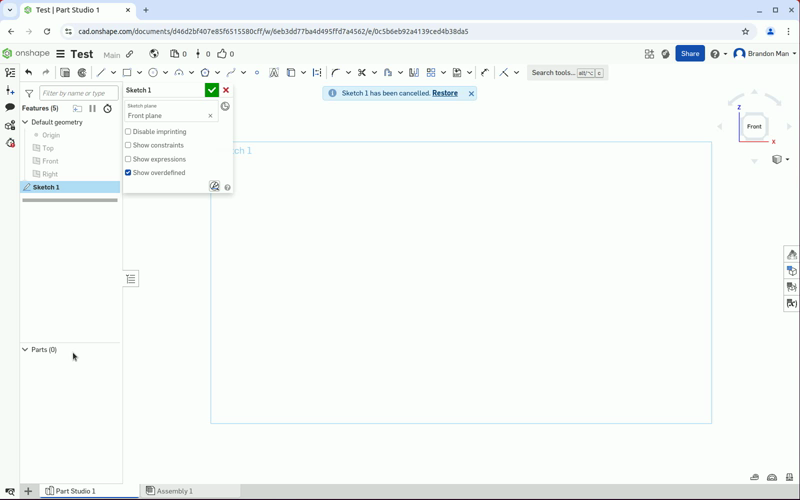
key(y)
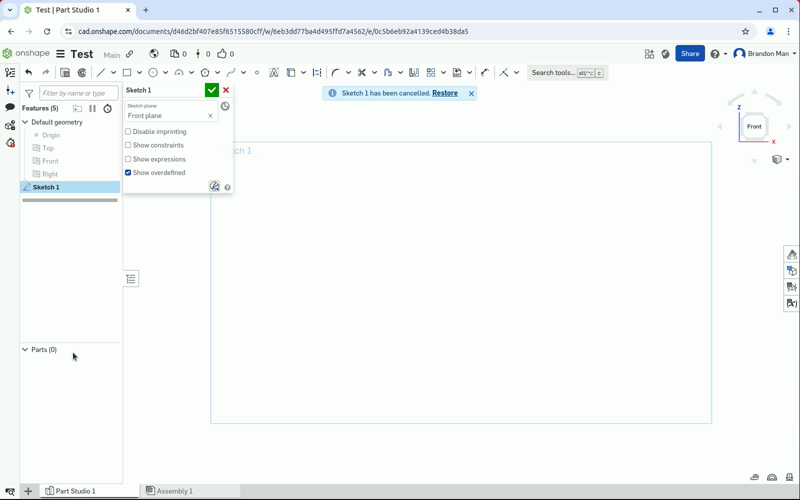
key(l)
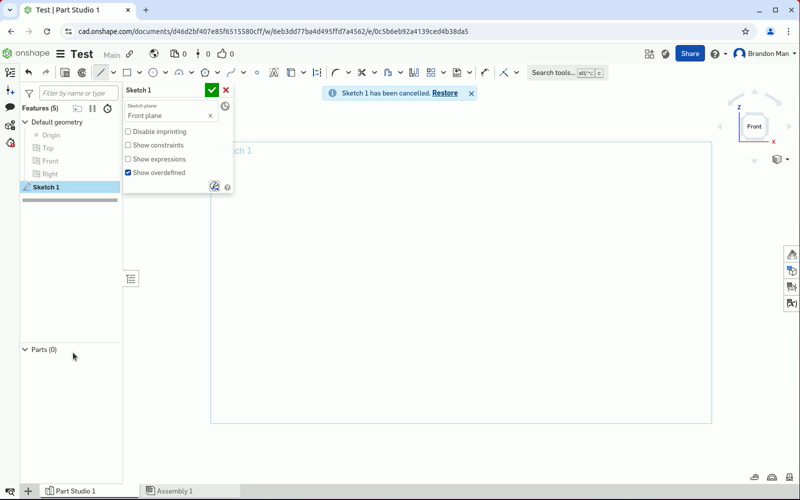
key_down(shift)
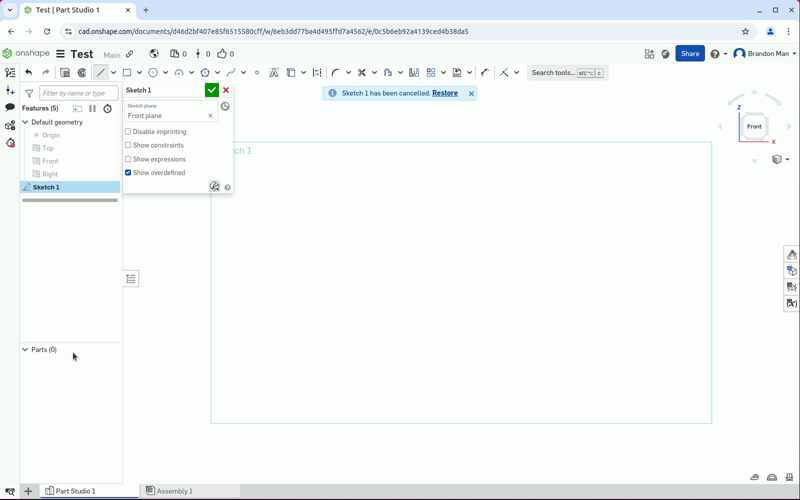
mouse_move(528, 305)
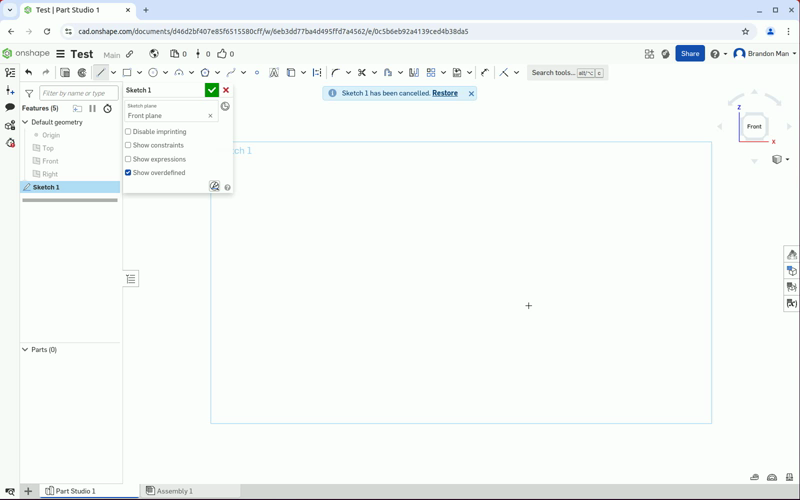
click(528, 305)
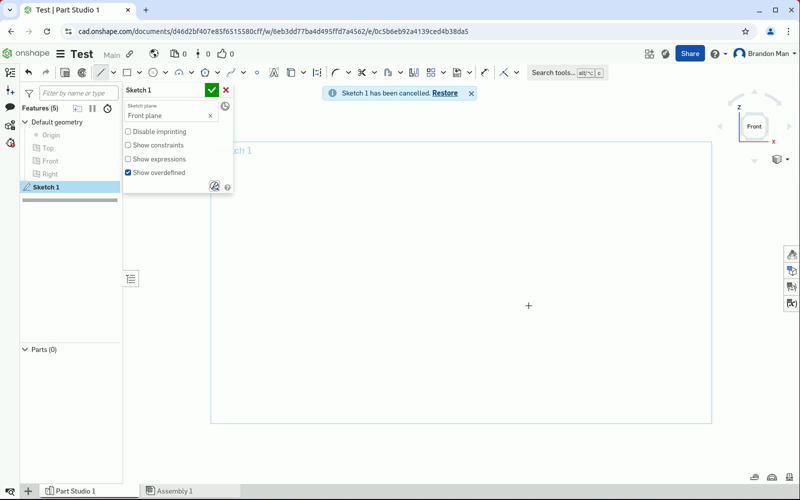
key_up(shift)
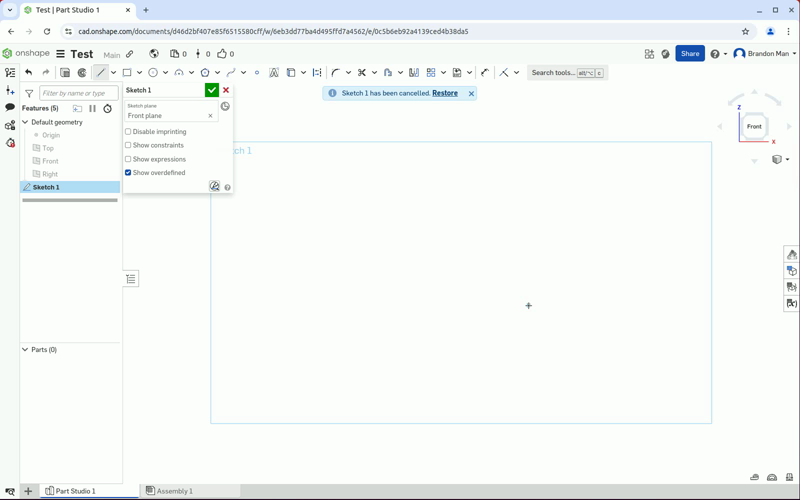
key_down(shift)
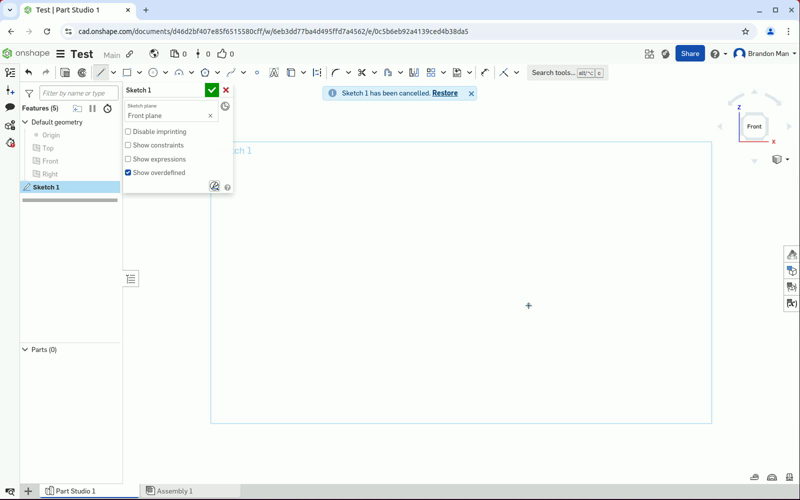
mouse_move(558, 305)
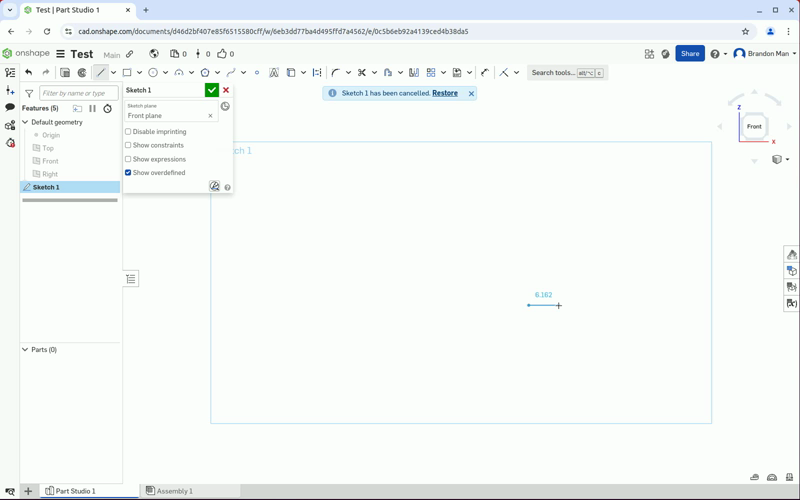
mouse_move(573, 305)
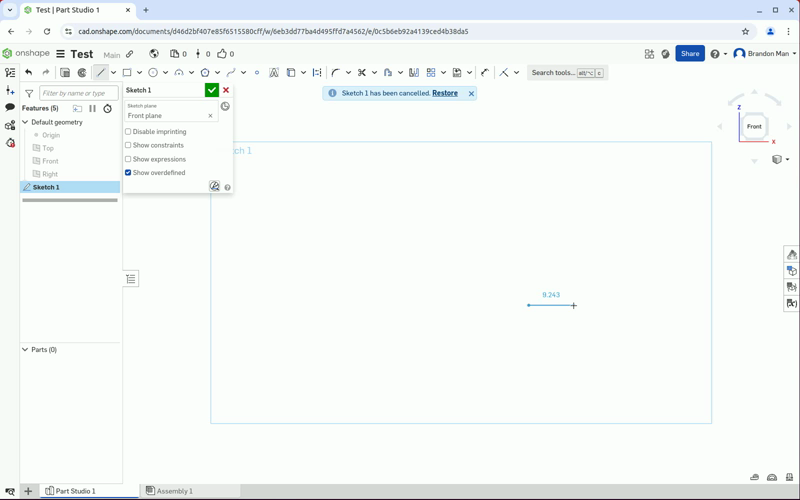
click(573, 305)
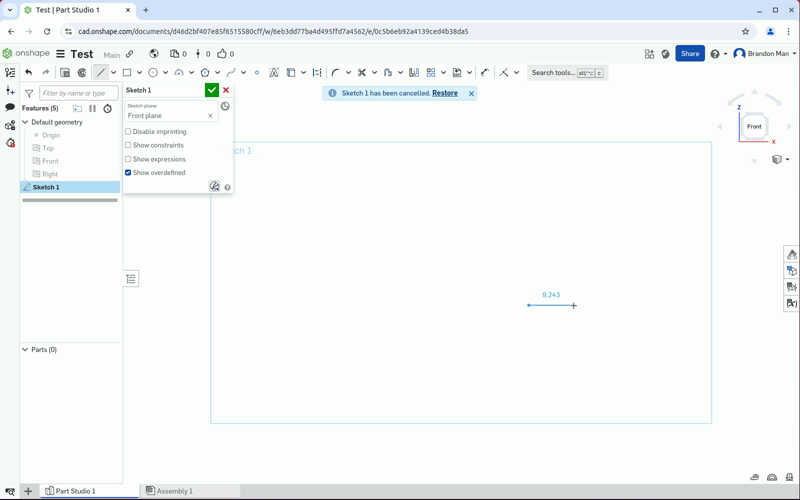
key_up(shift)
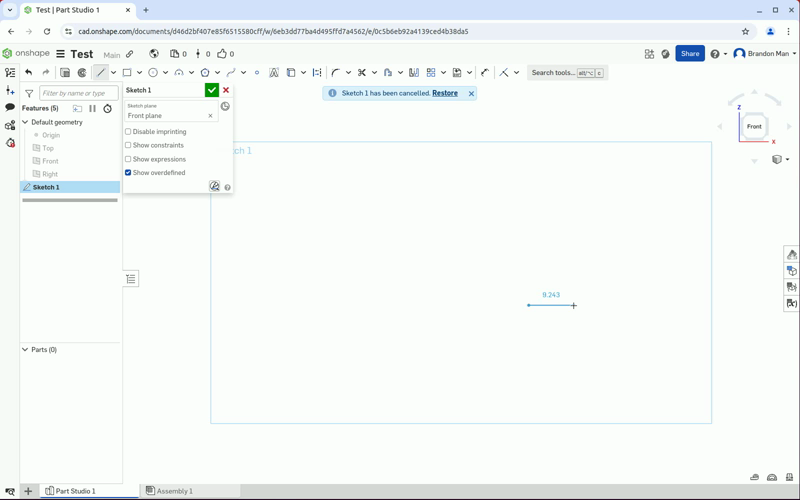
key_down(shift)
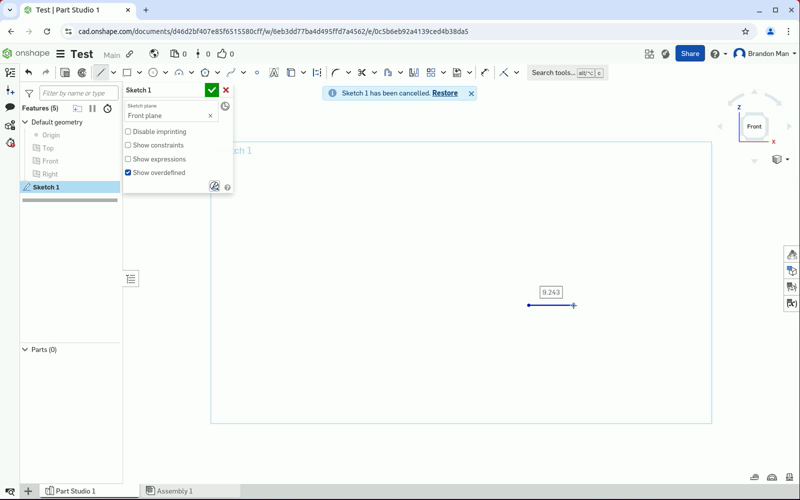
mouse_move(589, 305)
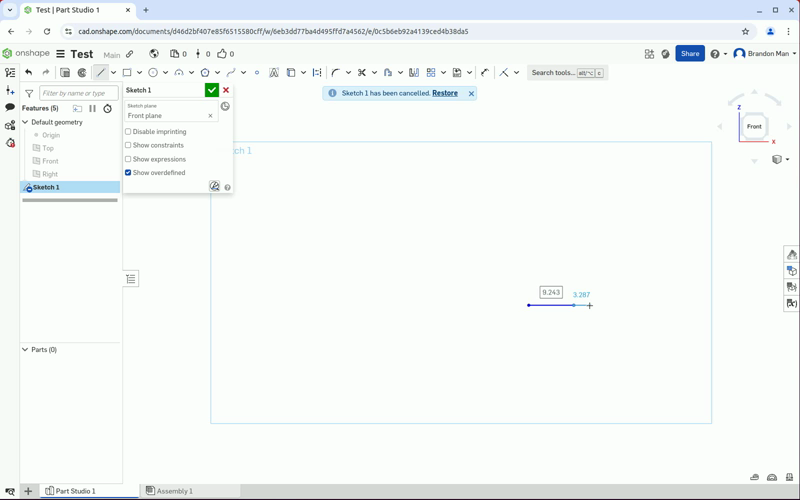
mouse_move(573, 259)
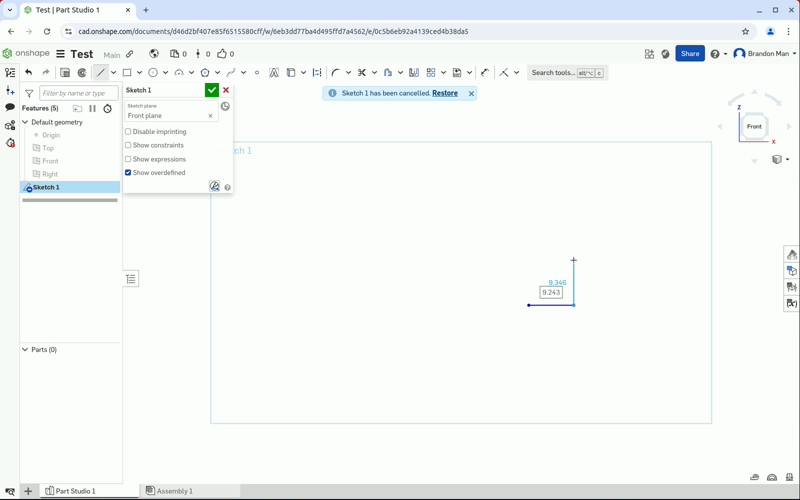
click(573, 259)
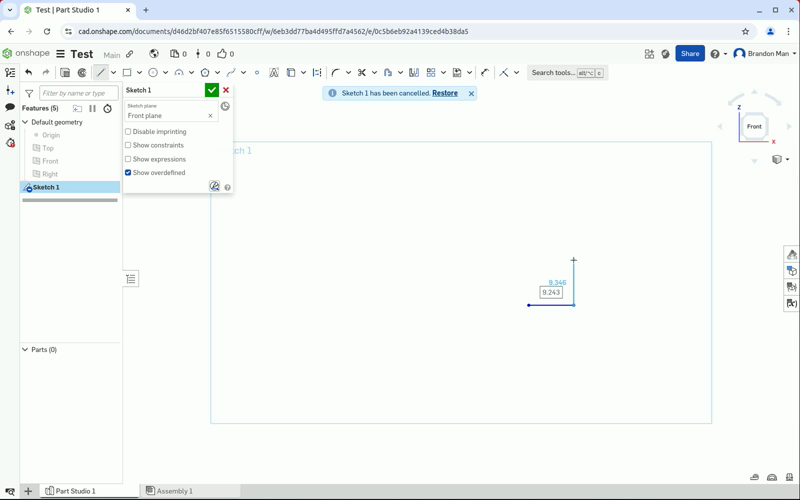
key_up(shift)
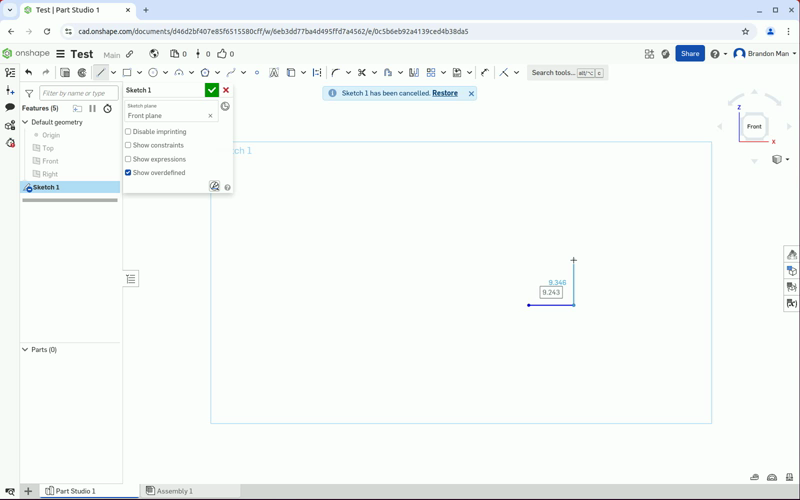
key_down(shift)
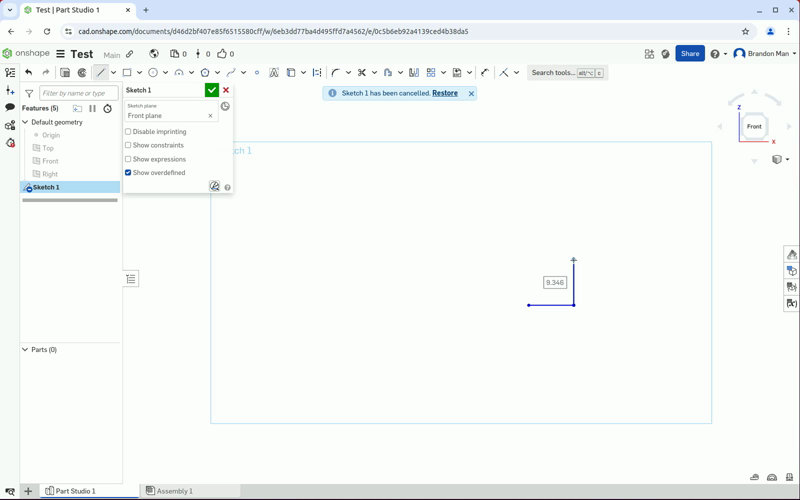
mouse_move(589, 259)
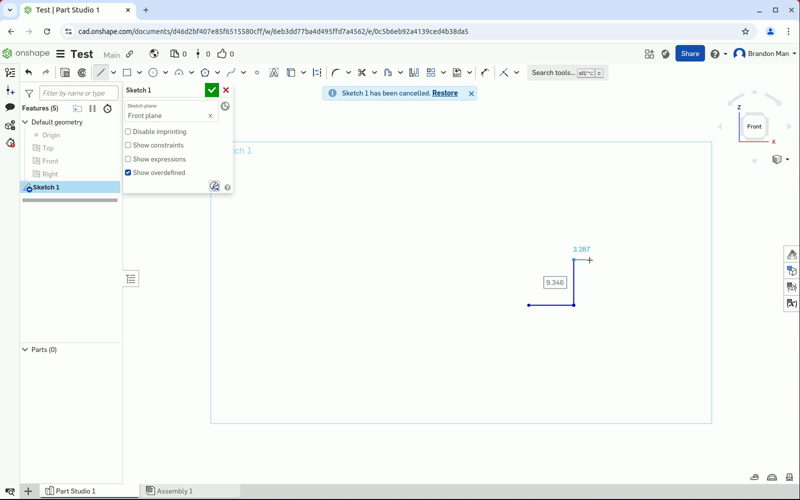
mouse_move(528, 259)
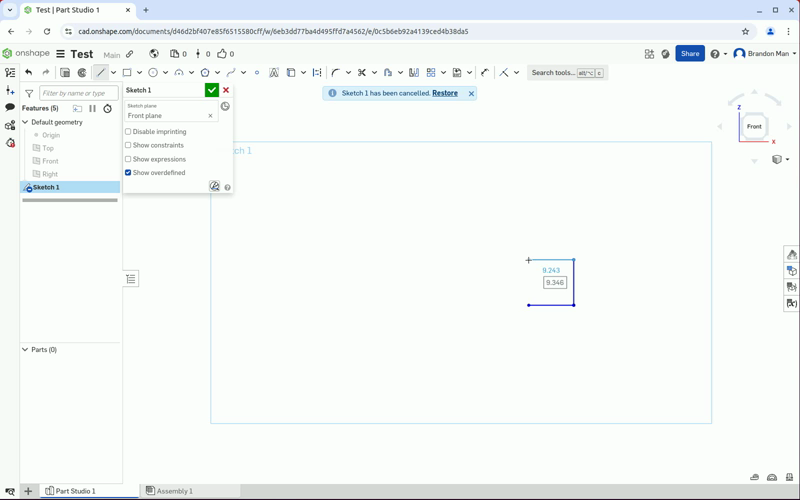
click(528, 259)
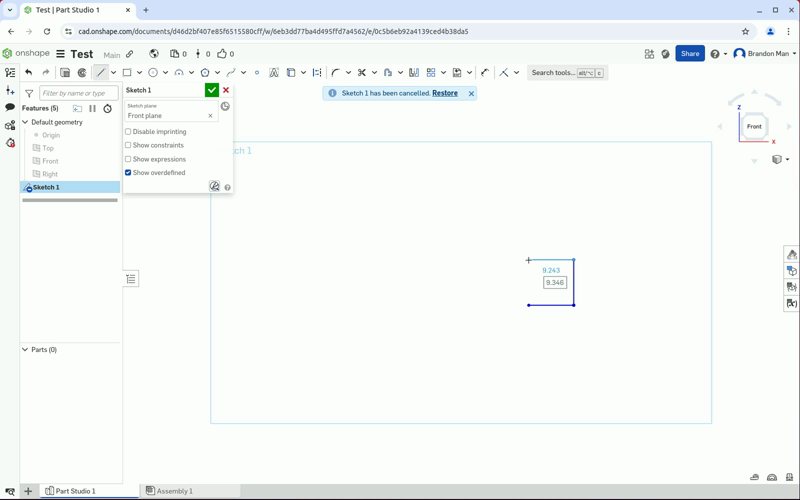
key_up(shift)
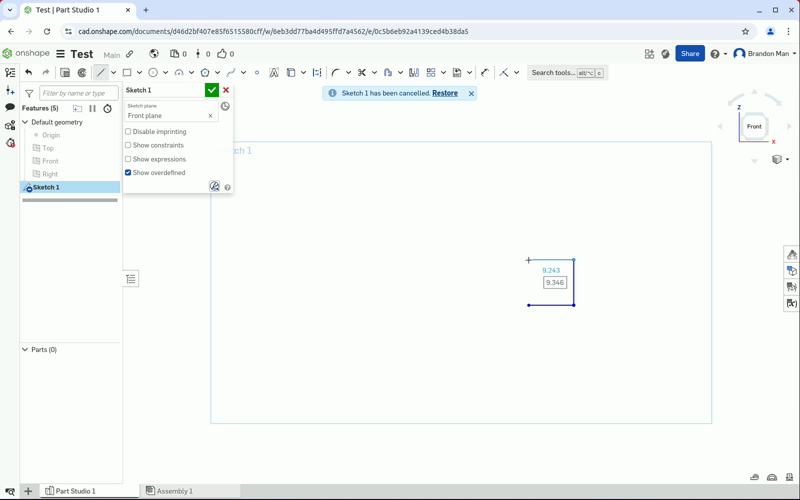
key_down(shift)
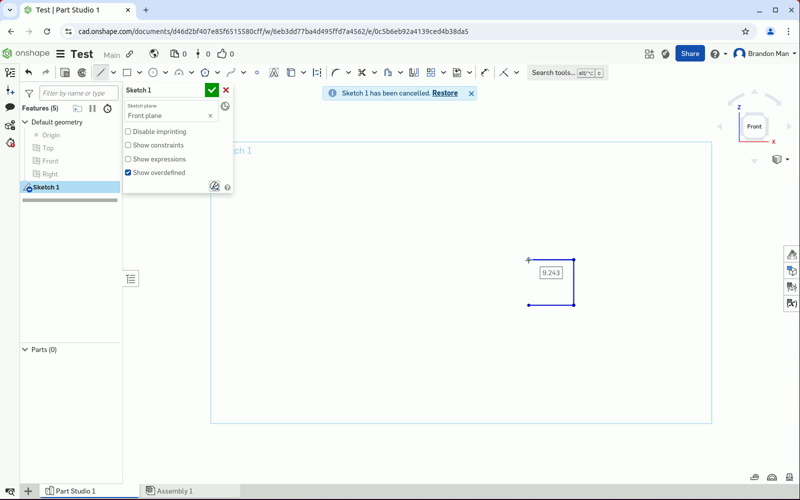
mouse_move(558, 259)
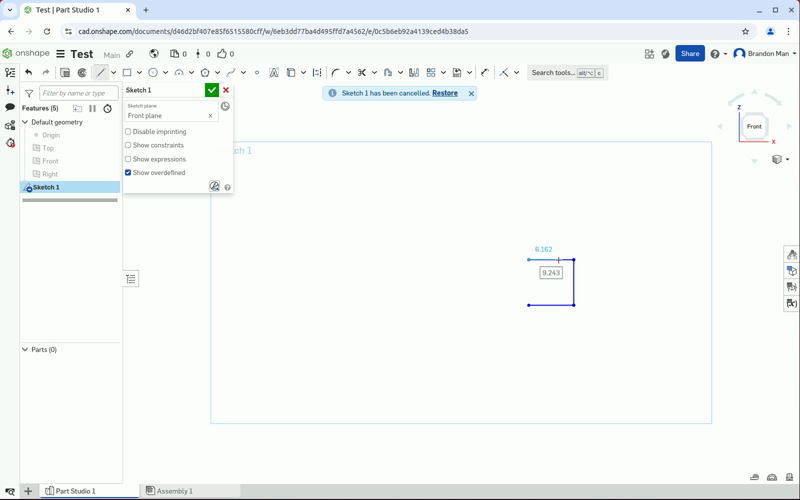
mouse_move(528, 282)
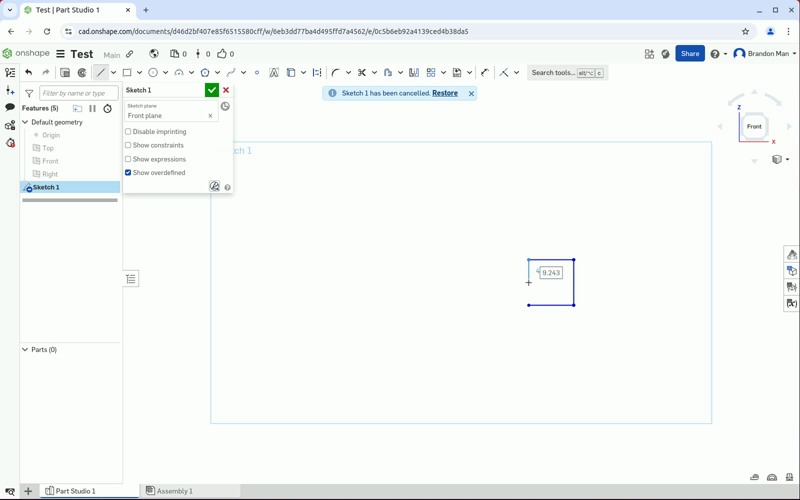
click(528, 282)
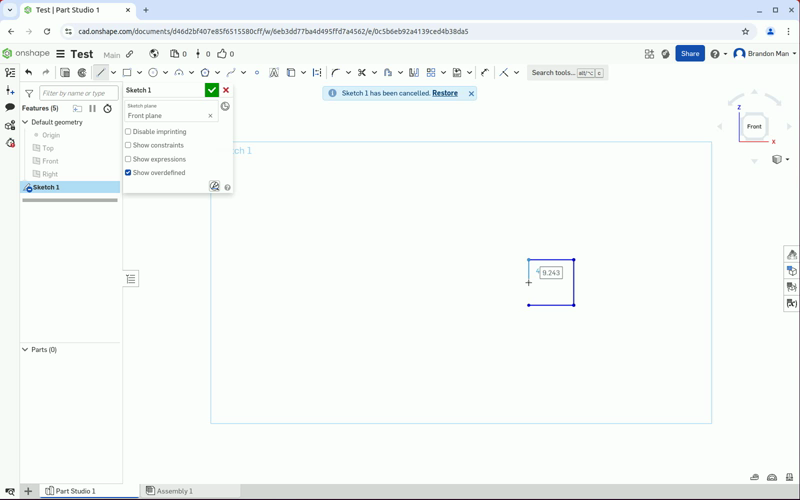
key_up(shift)
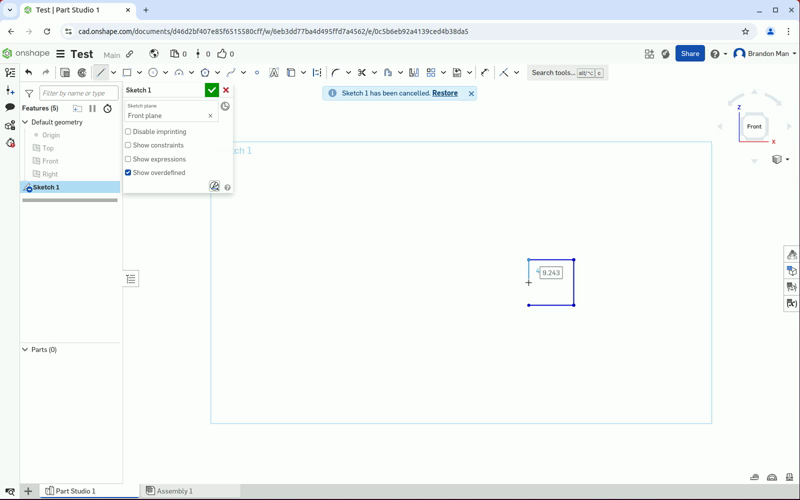
mouse_move(558, 282)
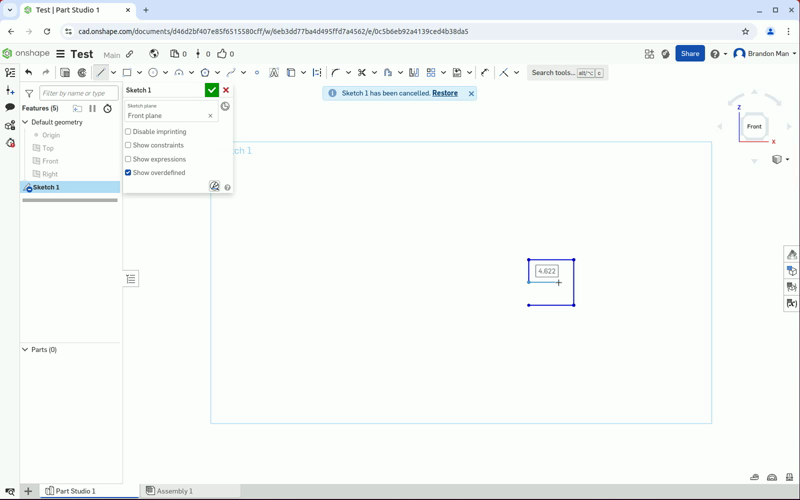
key_down(shift)
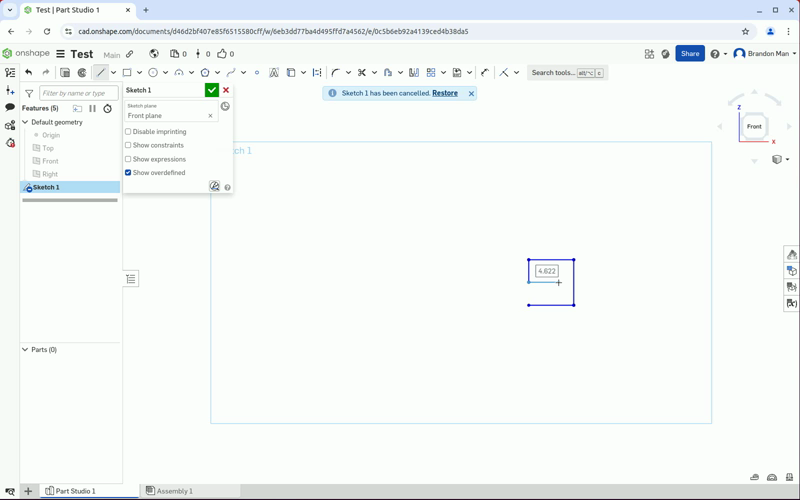
mouse_move(528, 305)
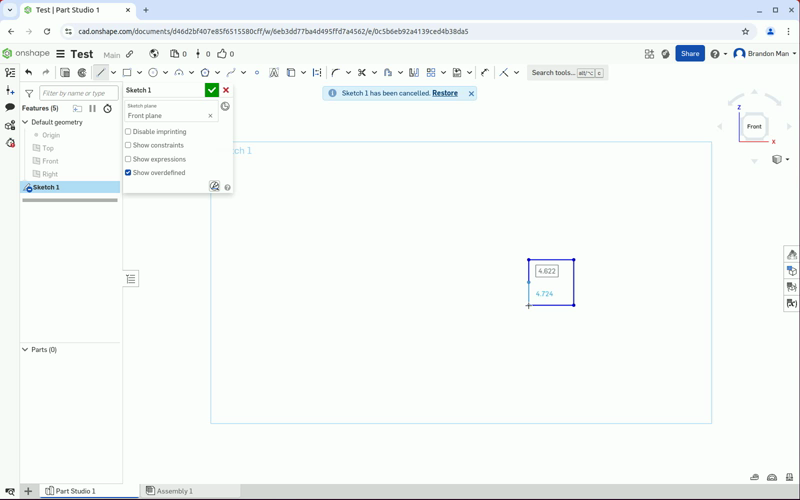
key_up(shift)
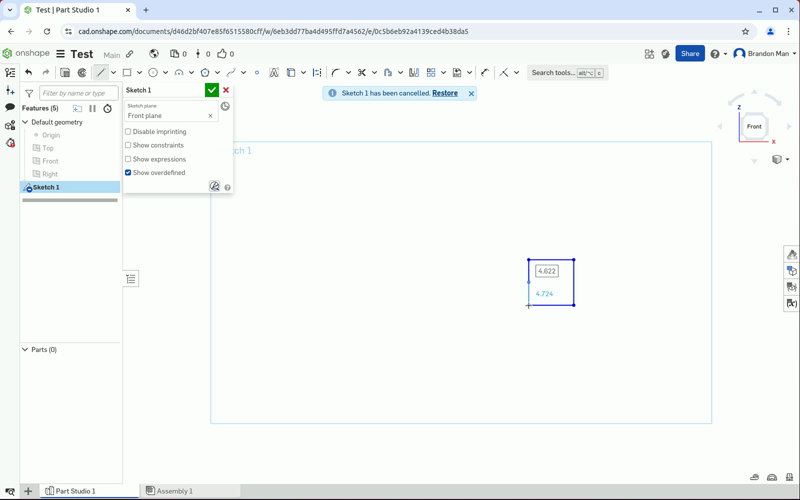
click(528, 305)
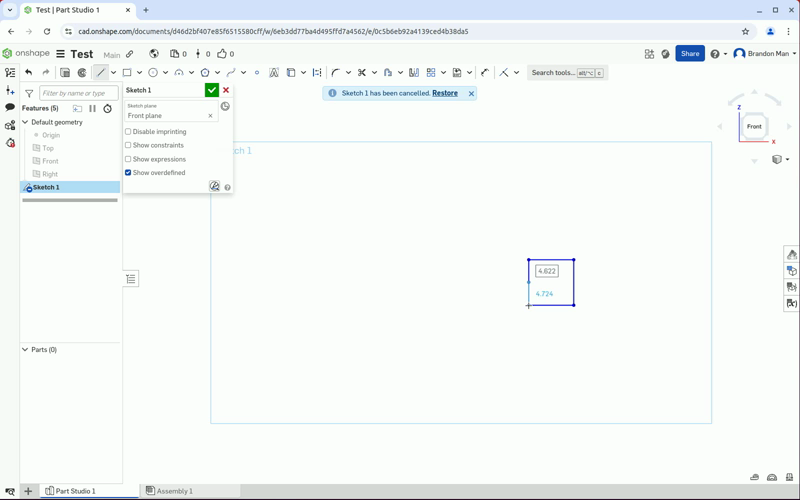
key(esc)
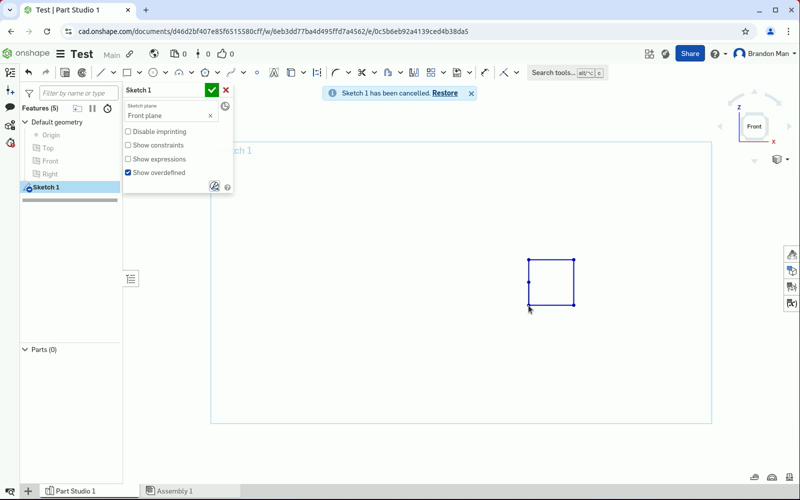
mouse_move(570, 285)
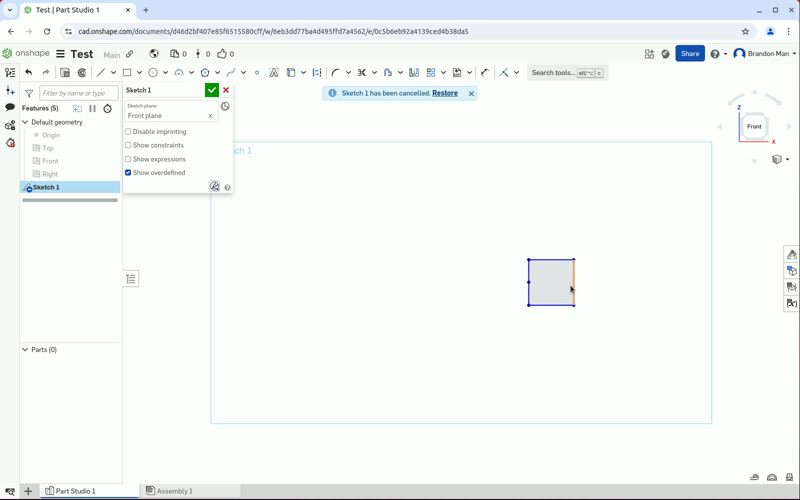
click(570, 285)
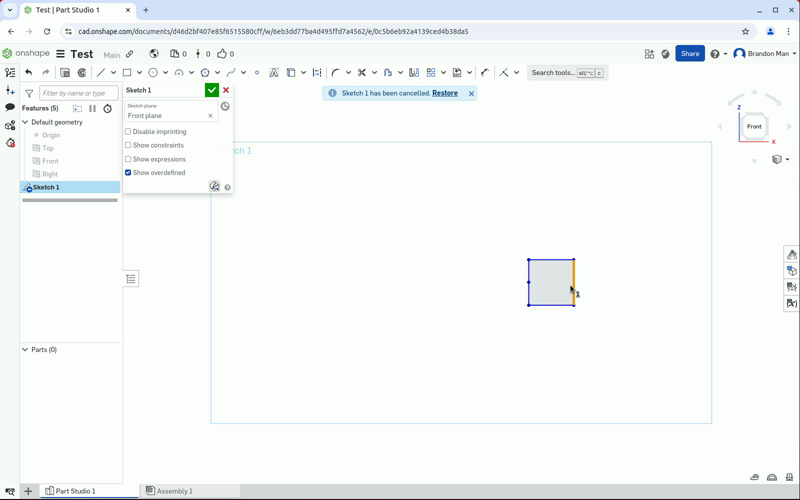
mouse_move(73, 352)
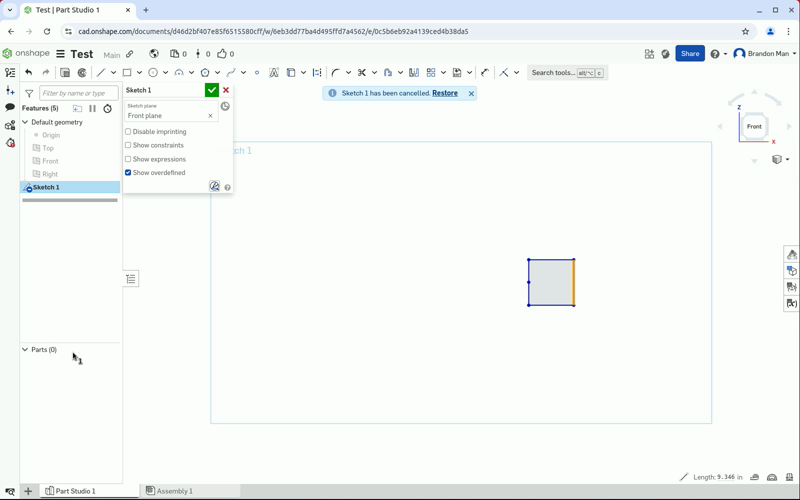
key(shift+y)
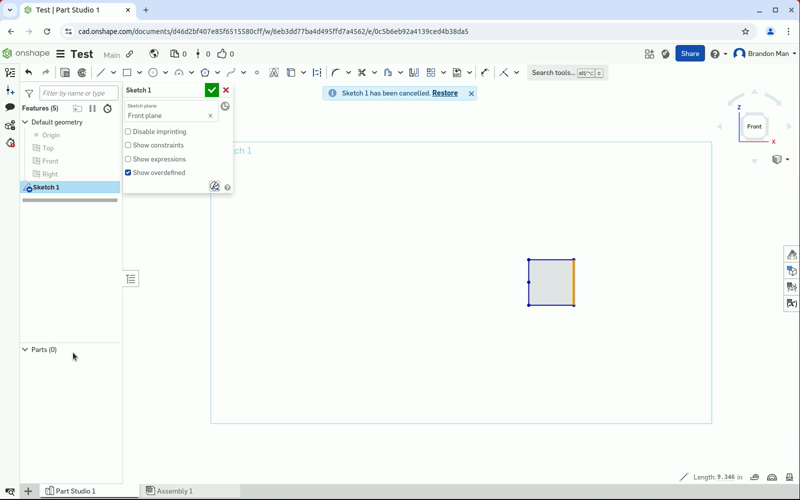
key(shift+e)
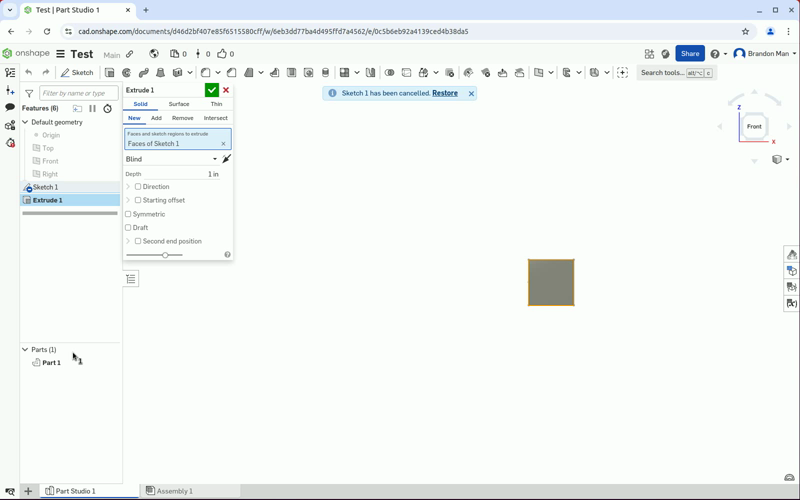
mouse_move(143, 106)
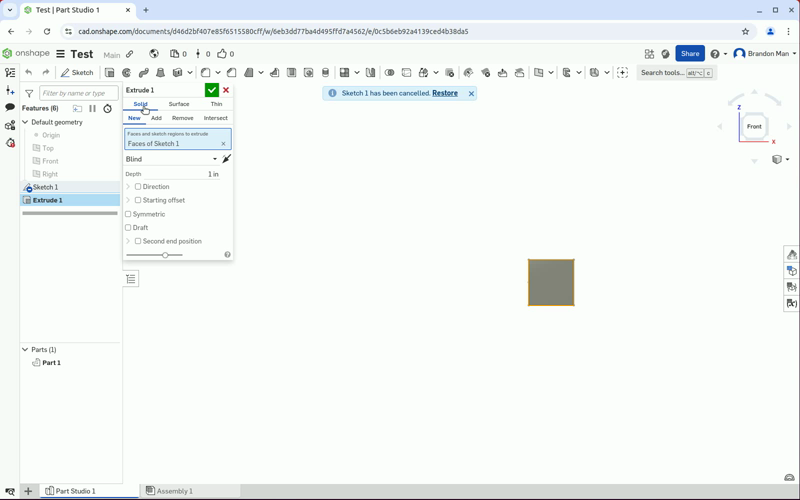
click(143, 106)
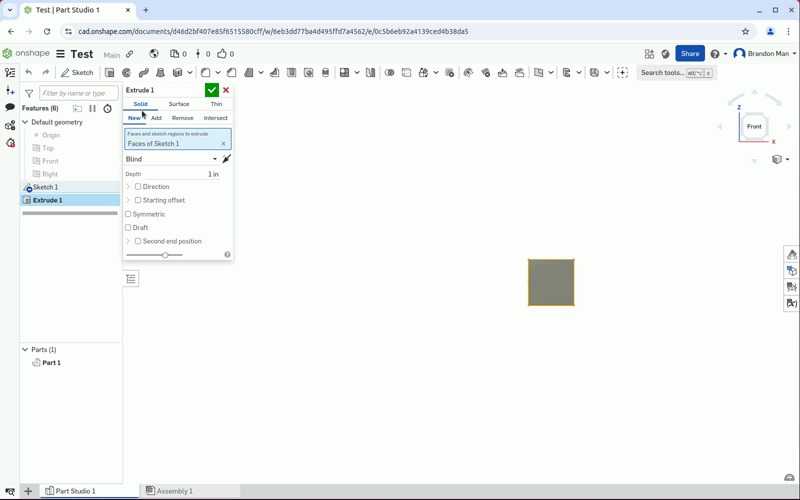
mouse_move(137, 120)
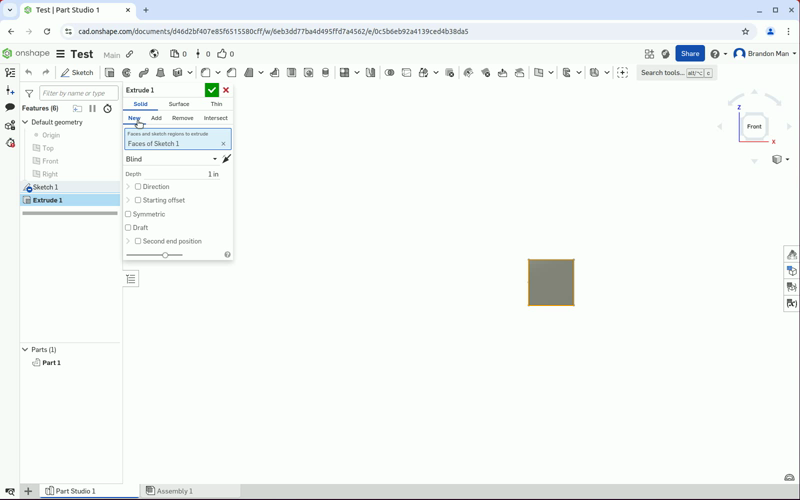
click(137, 120)
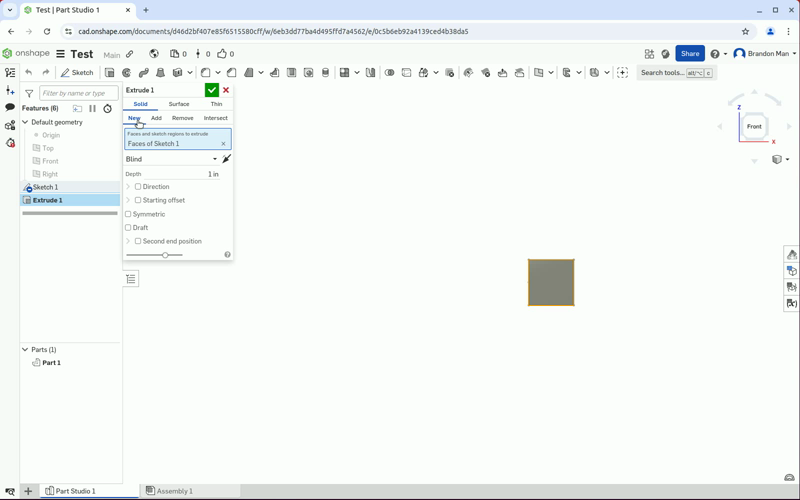
key(tab, 4)
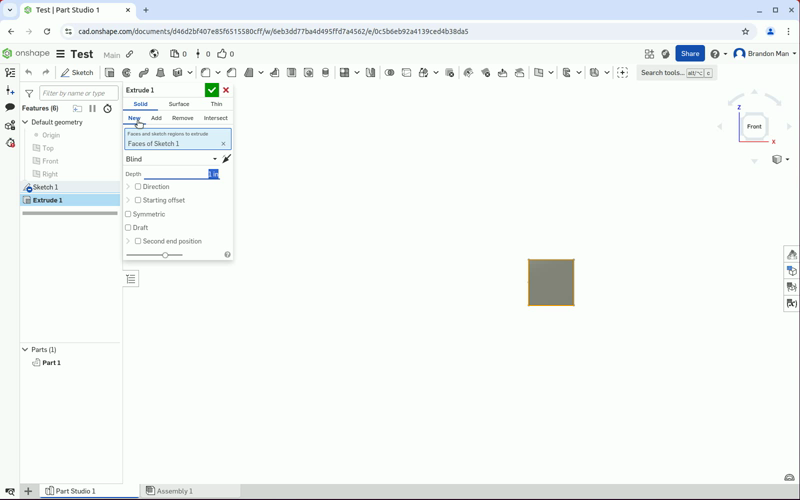
text(46.216)
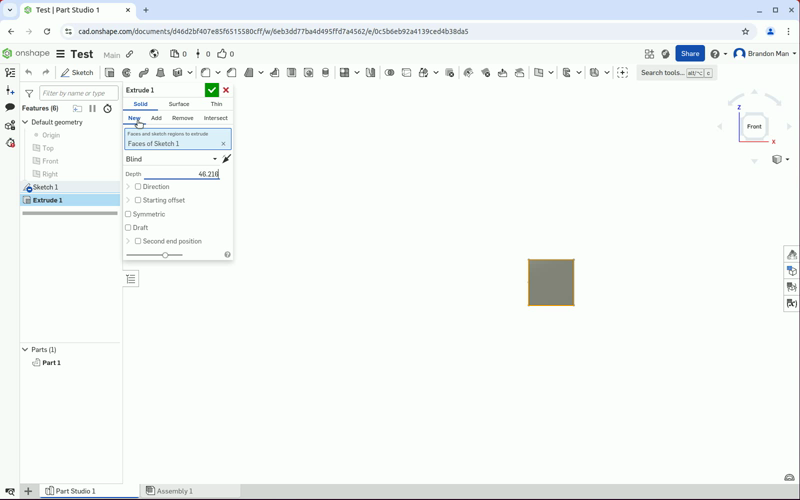
key(tab, 3)
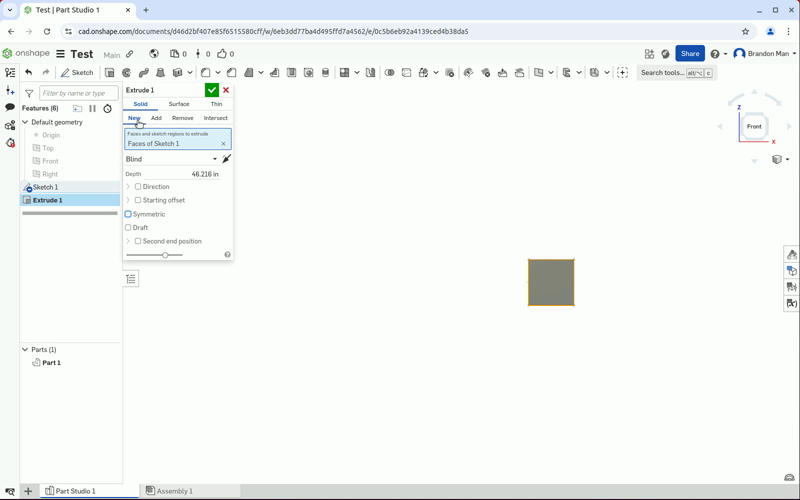
key(space)
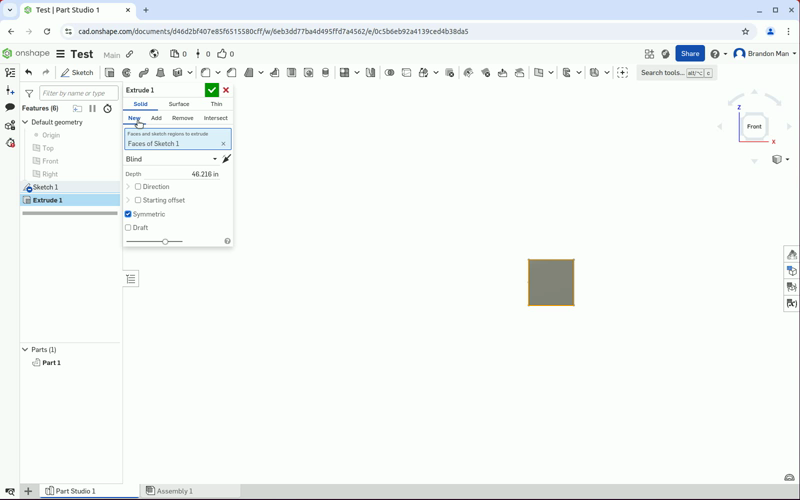
key(enter)
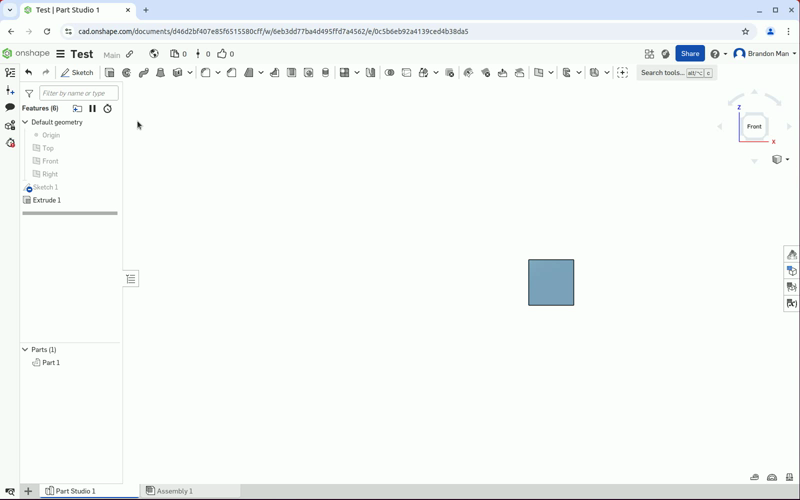
key(shift+h)
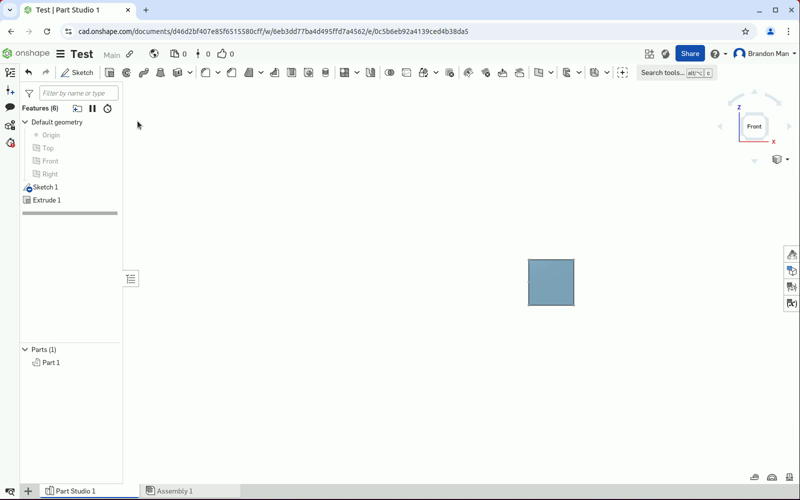
key(shift+h)
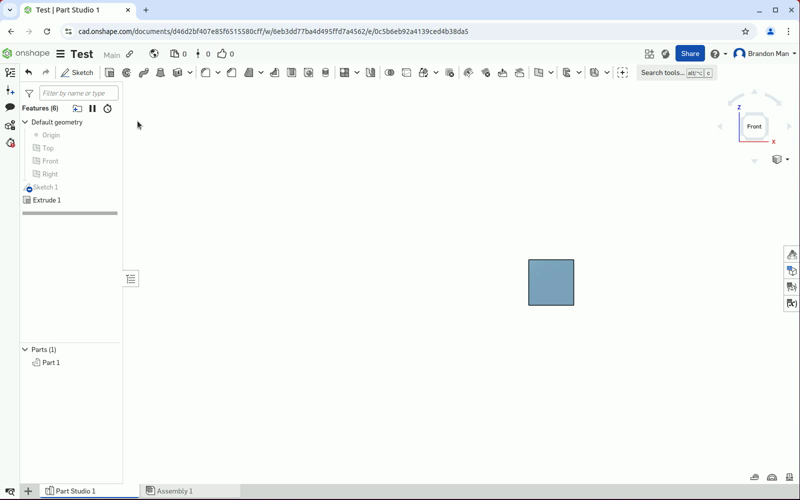
mouse_move(73, 189)
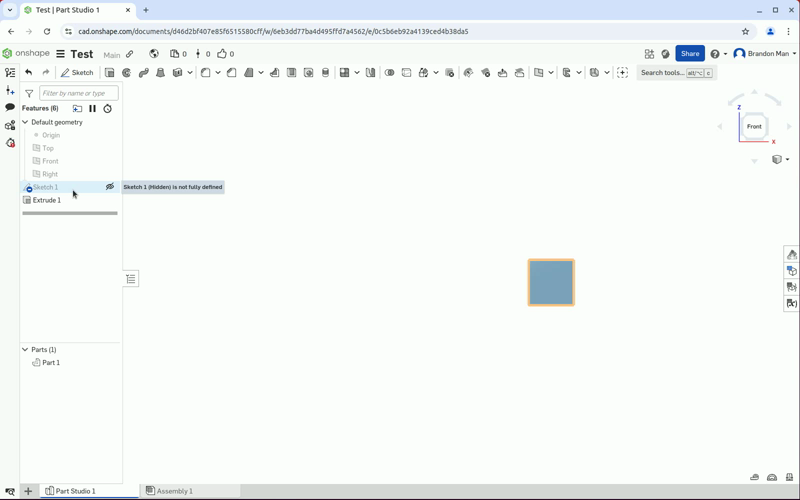
click(73, 189)
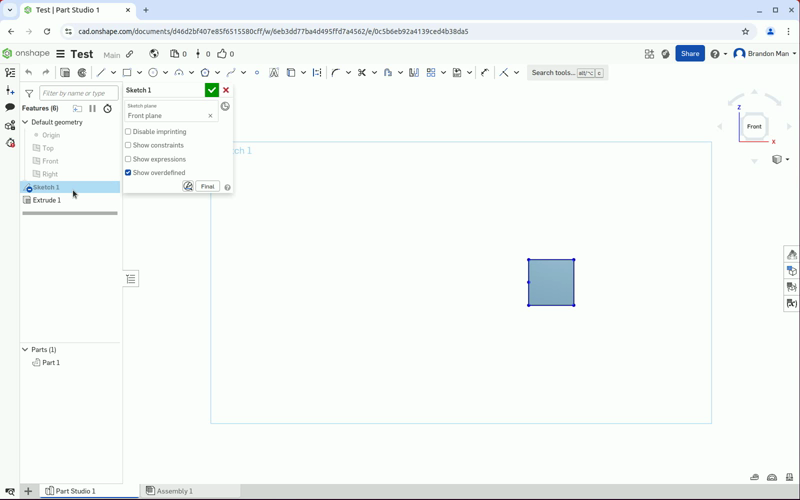
mouse_move(229, 92)
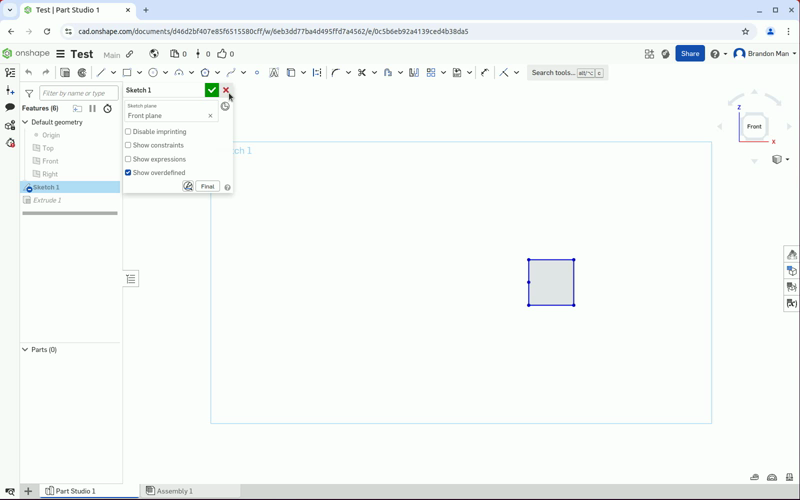
click(229, 92)
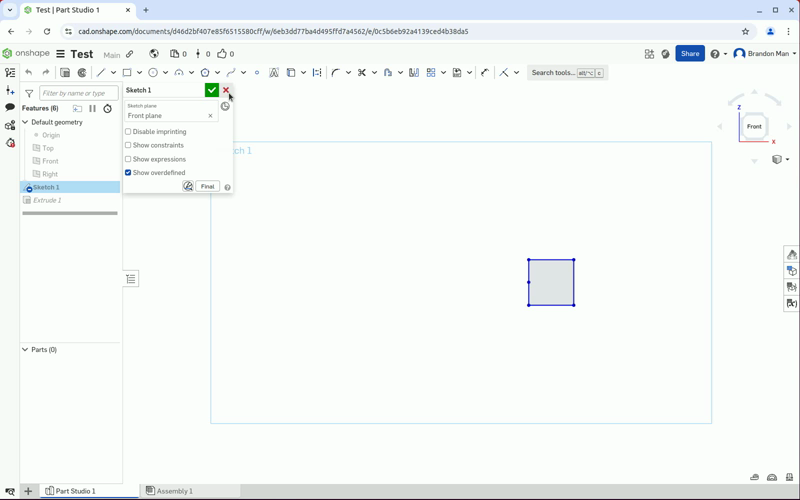
key(shift+s)
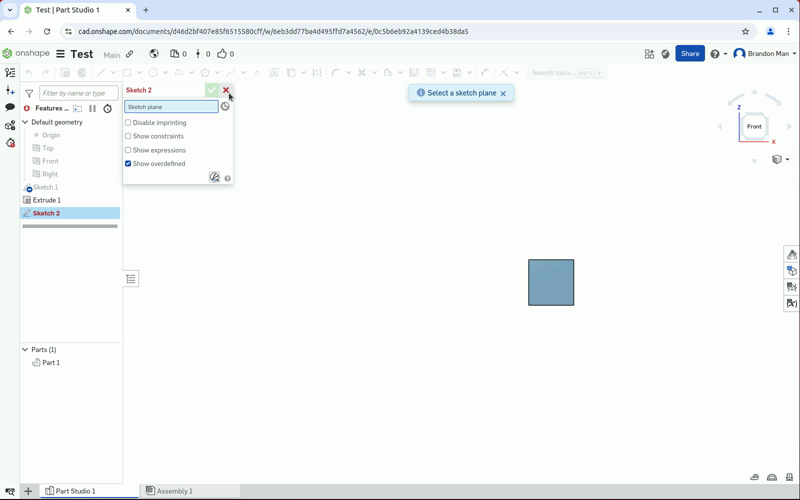
mouse_move(73, 163)
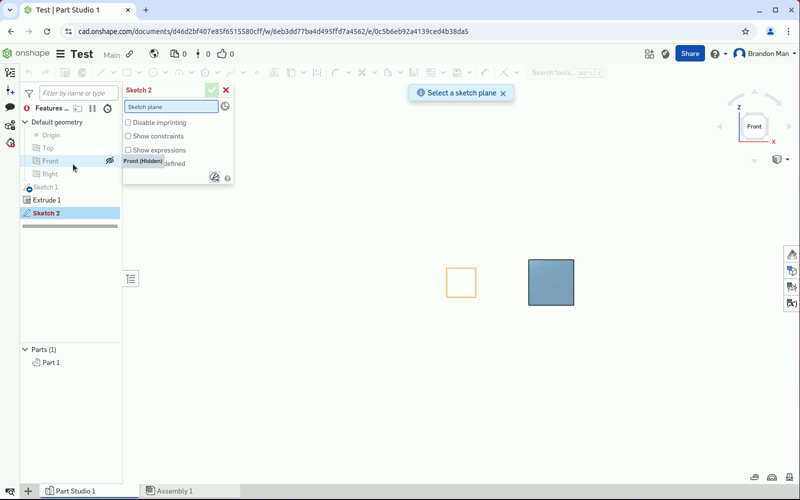
click(73, 163)
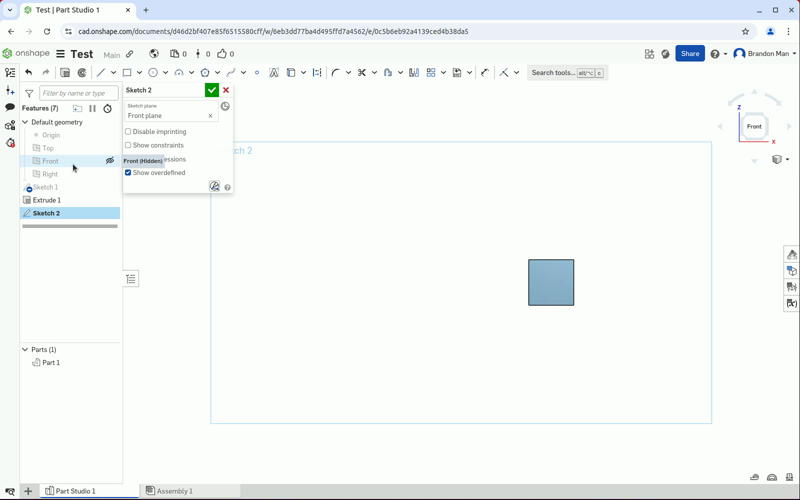
mouse_move(73, 352)
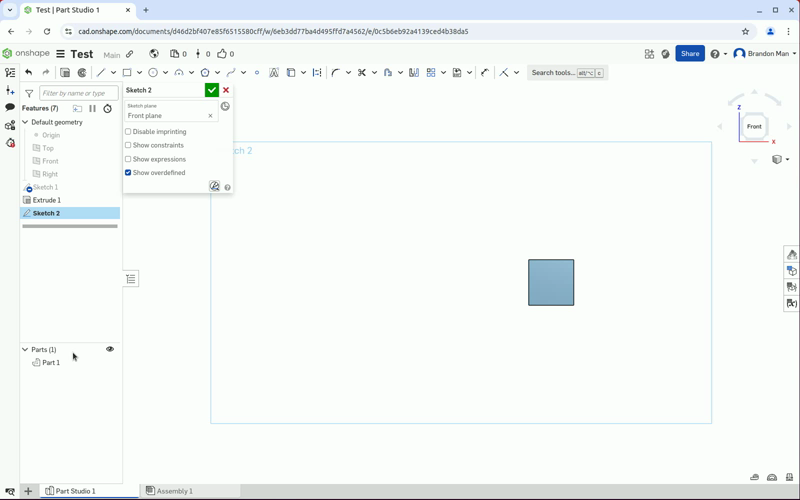
key(y)
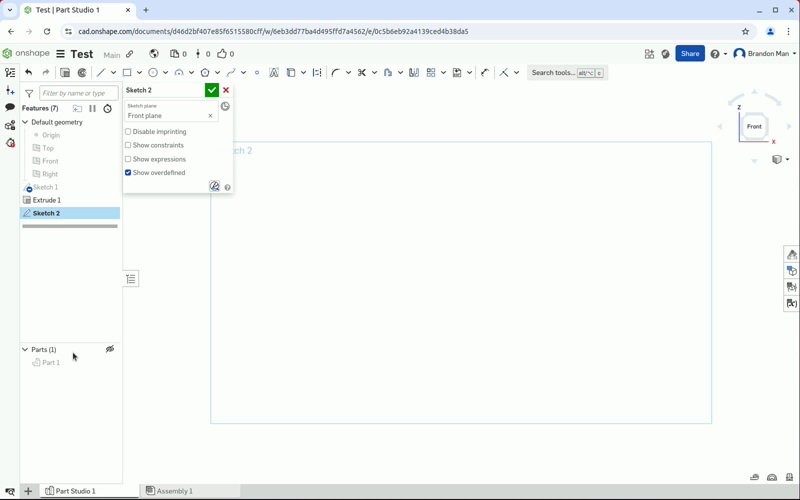
key(l)
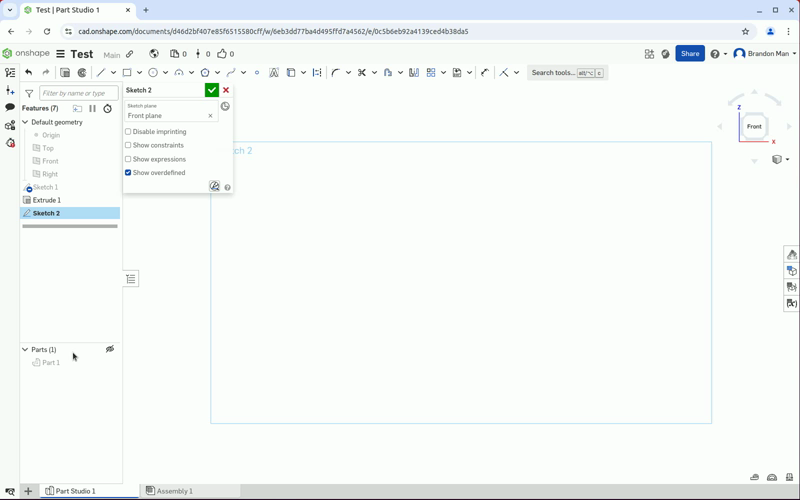
key_down(shift)
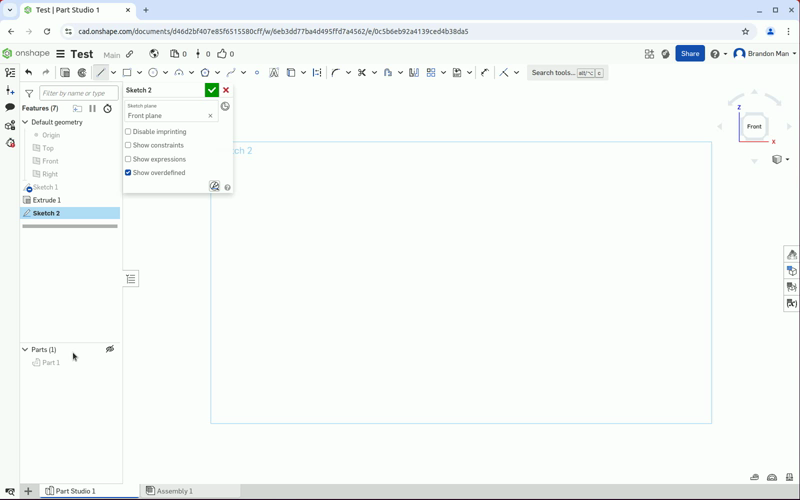
mouse_move(438, 282)
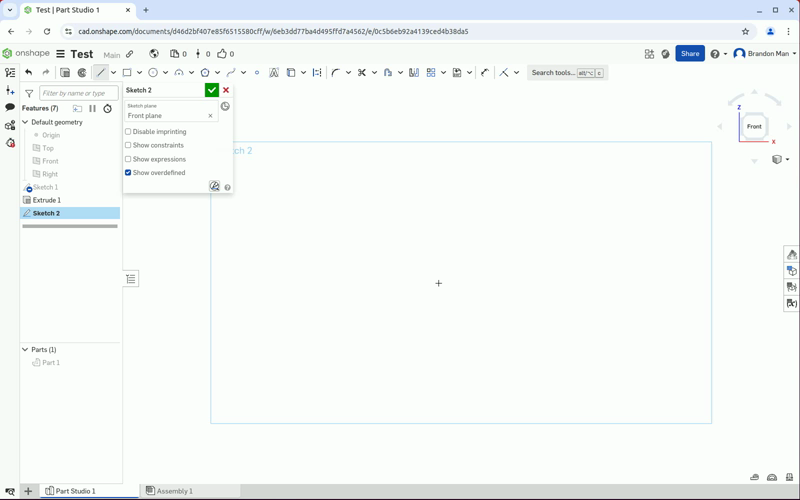
click(438, 282)
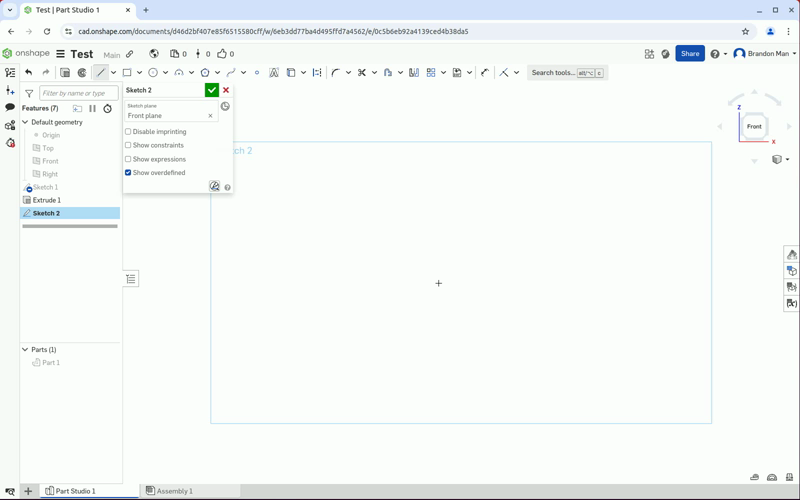
key_up(shift)
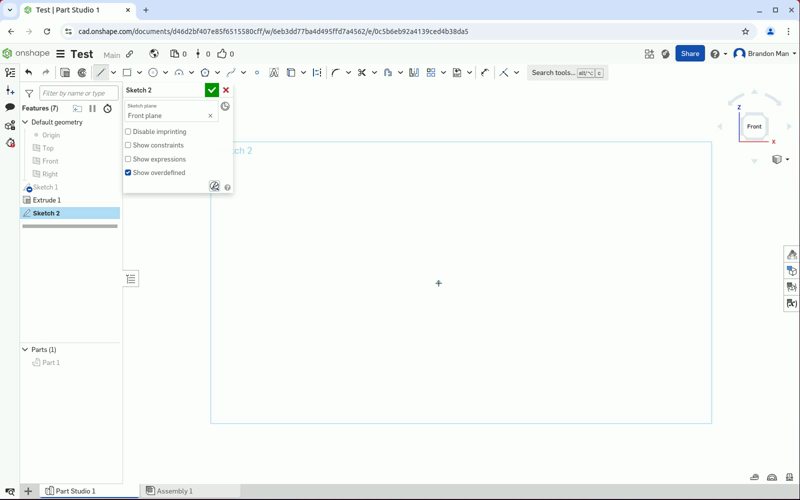
key_down(shift)
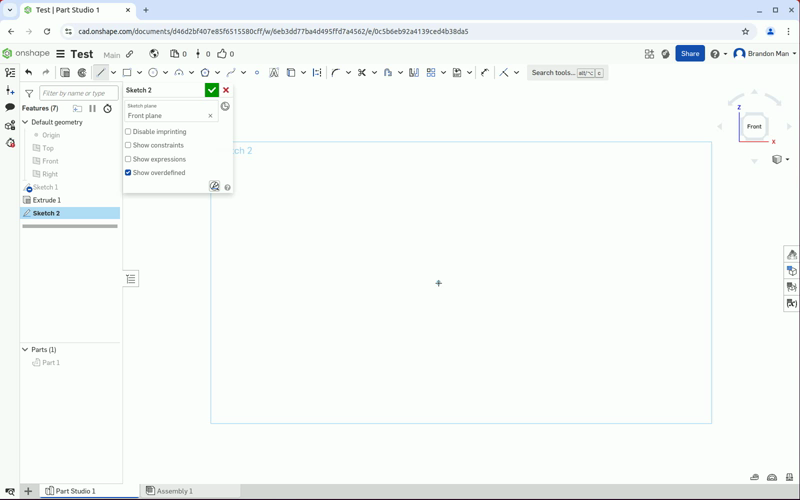
mouse_move(468, 282)
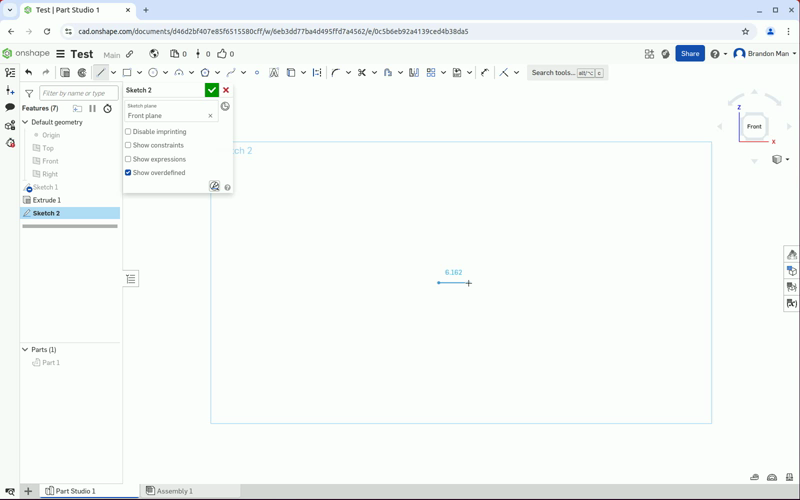
mouse_move(461, 282)
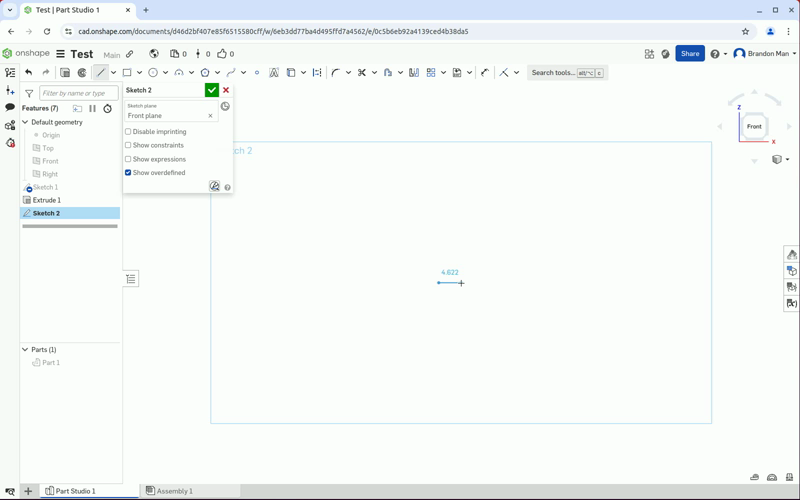
click(461, 282)
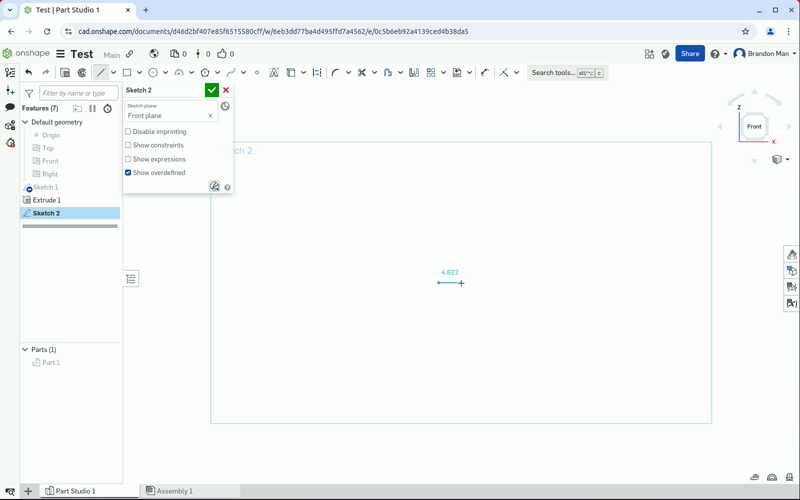
key_up(shift)
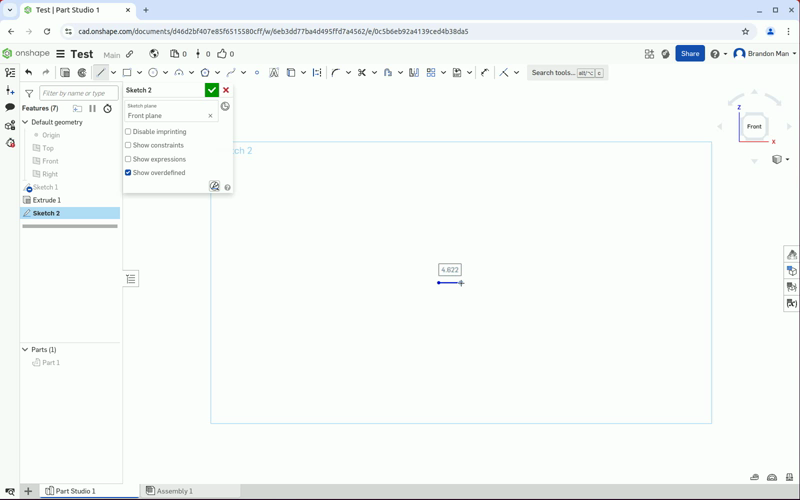
key_down(shift)
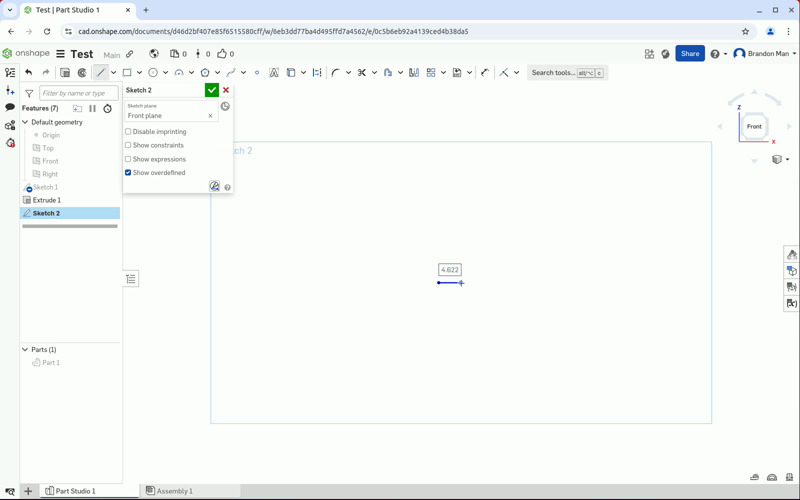
mouse_move(491, 282)
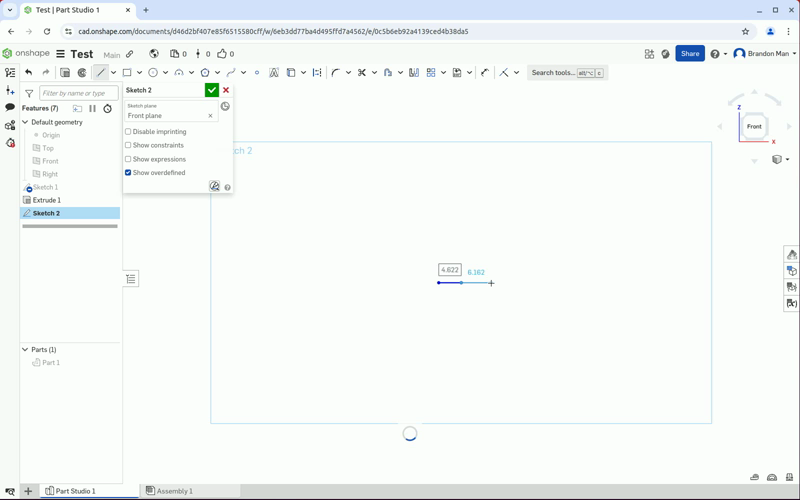
mouse_move(483, 282)
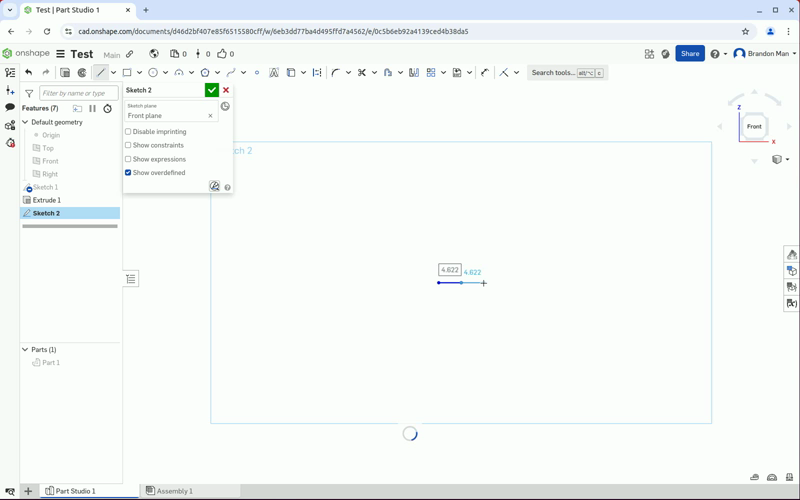
click(483, 282)
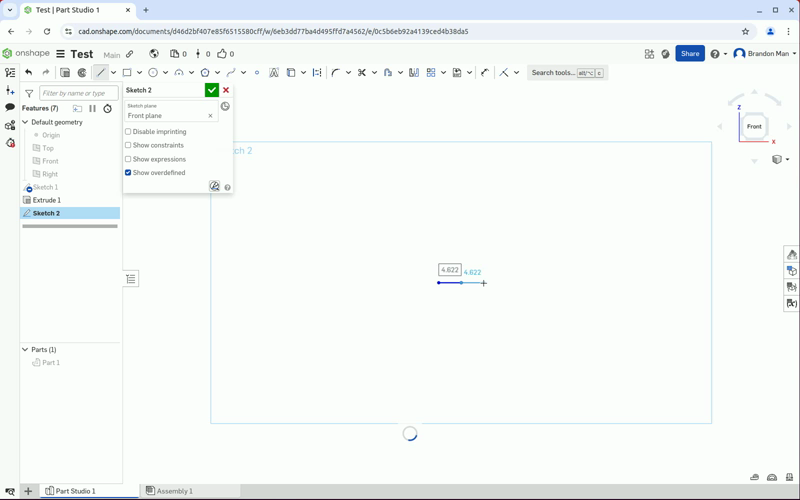
key_up(shift)
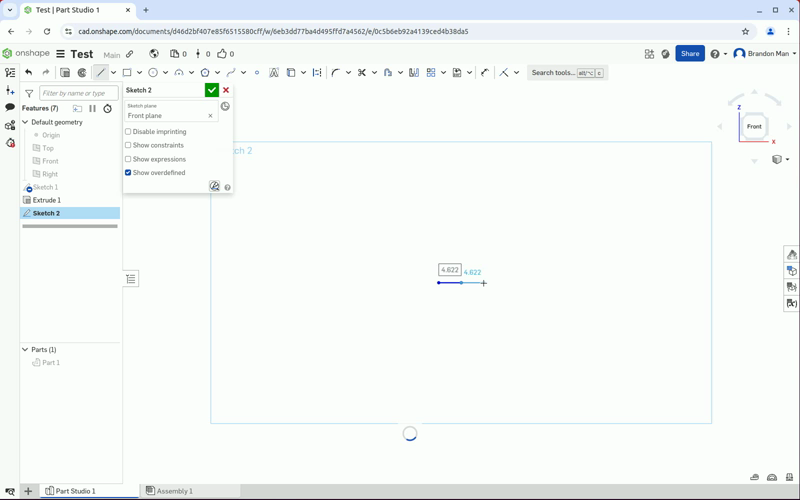
key_down(shift)
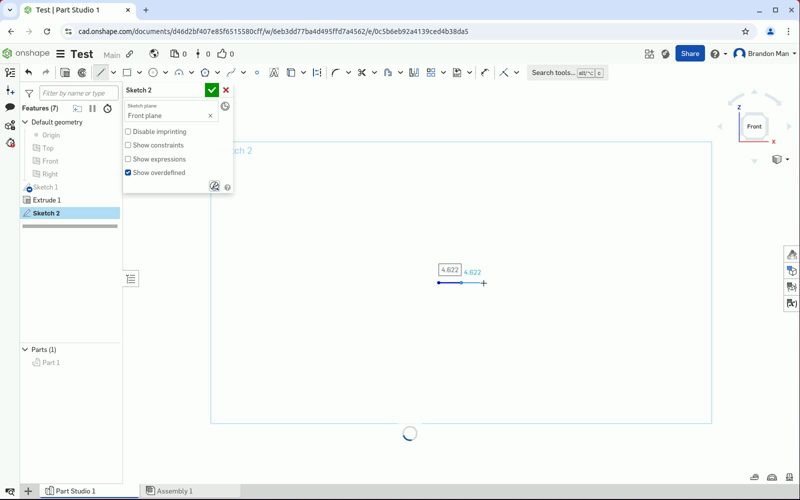
mouse_move(513, 282)
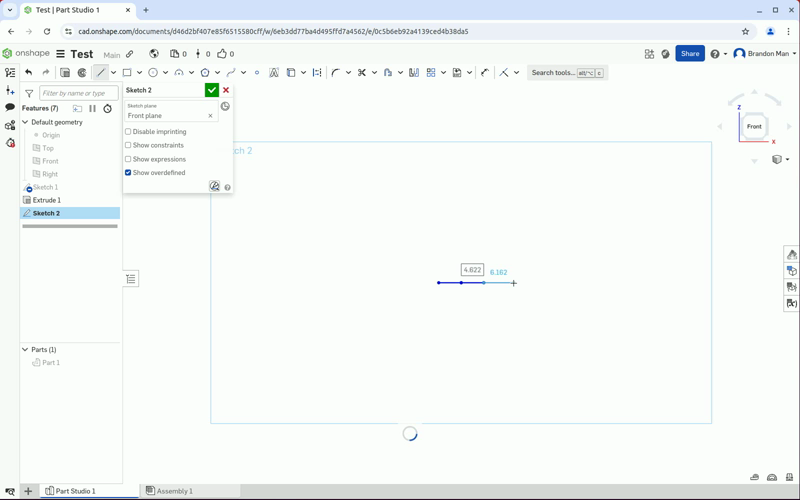
mouse_move(483, 260)
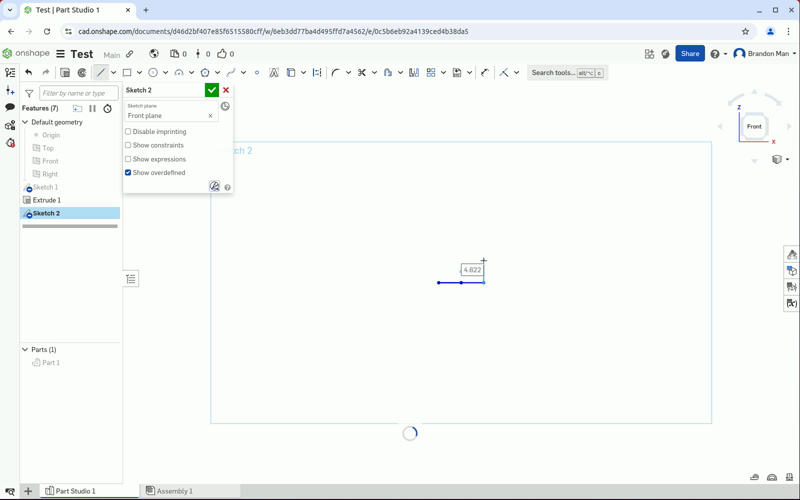
click(483, 260)
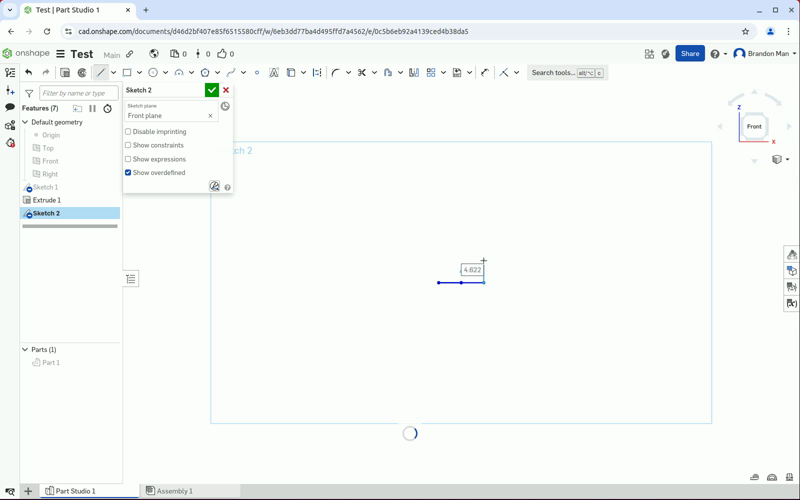
key_up(shift)
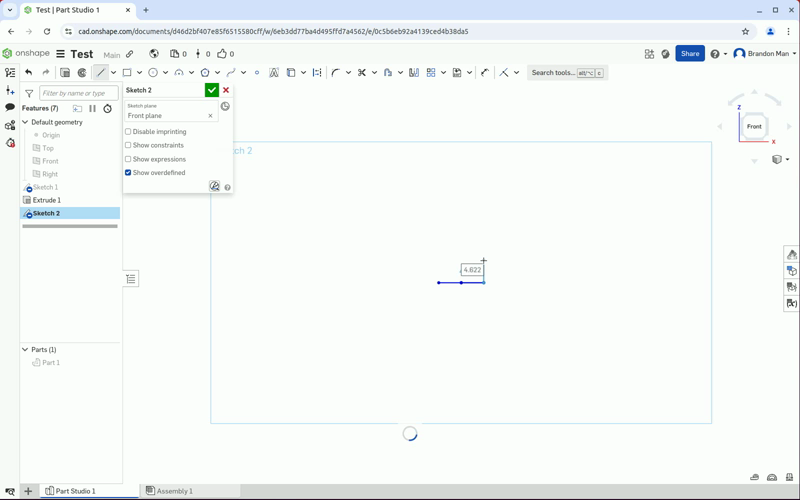
key_down(shift)
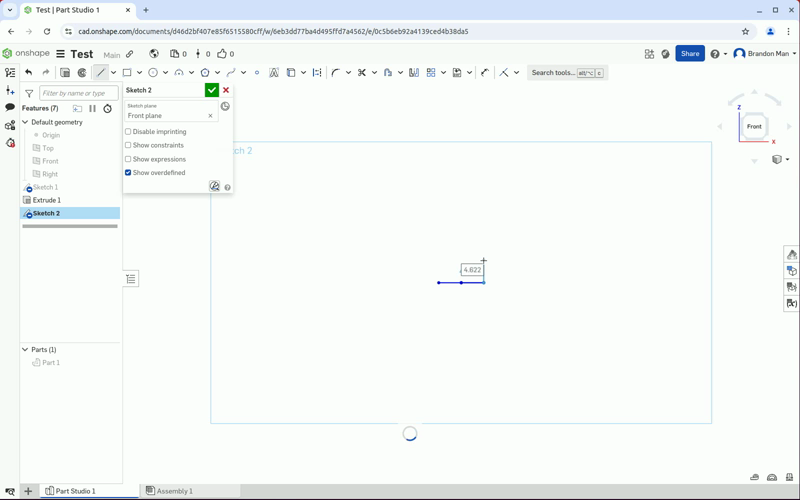
mouse_move(513, 260)
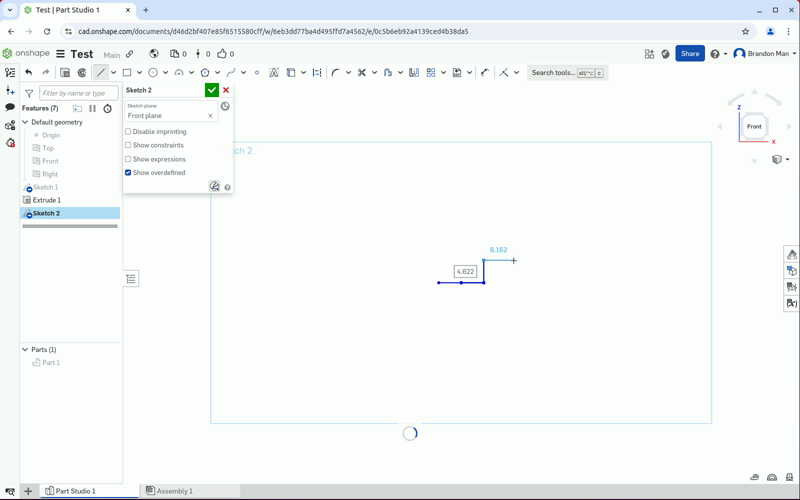
mouse_move(438, 260)
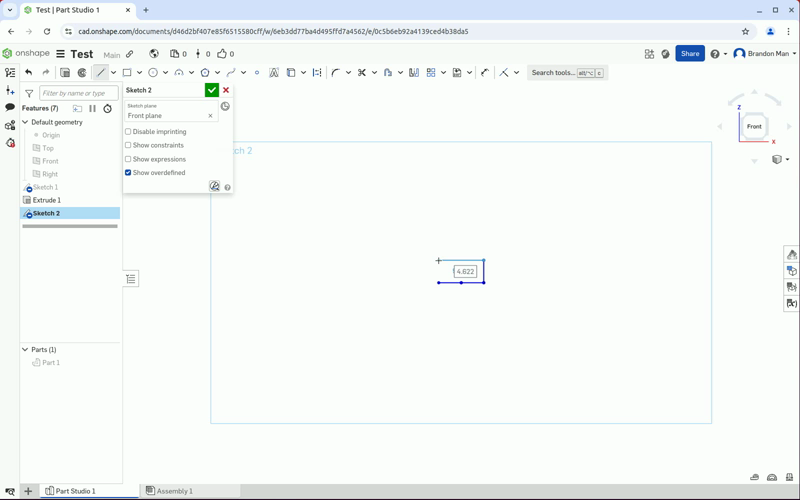
click(438, 260)
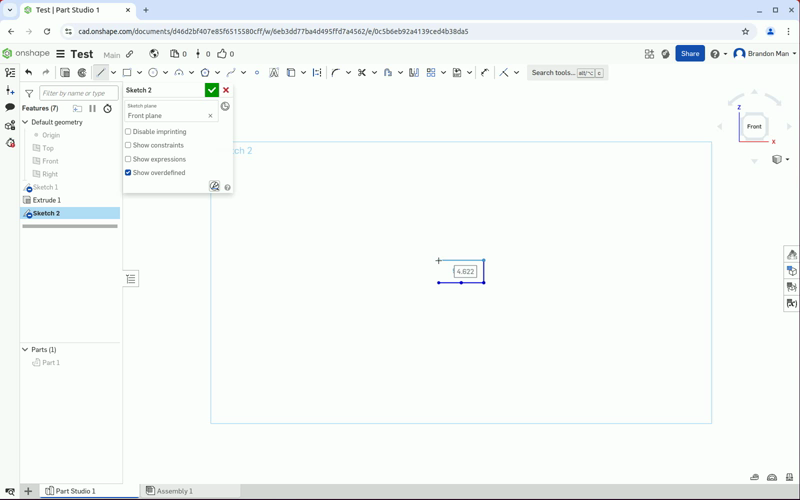
key_up(shift)
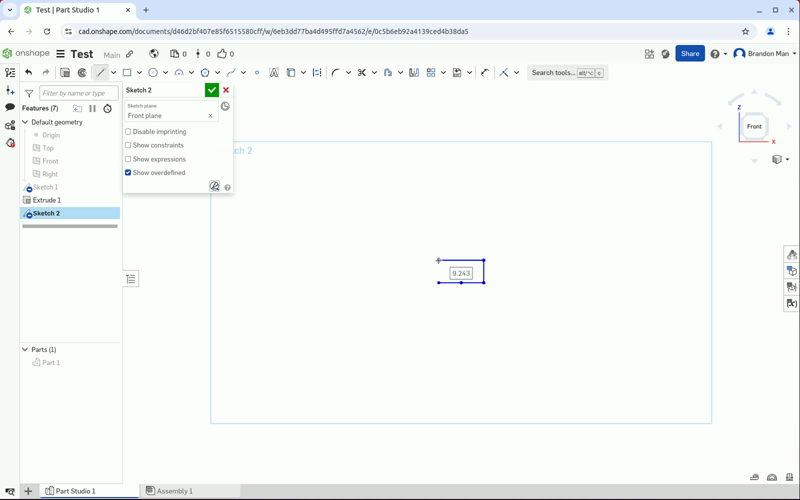
mouse_move(468, 260)
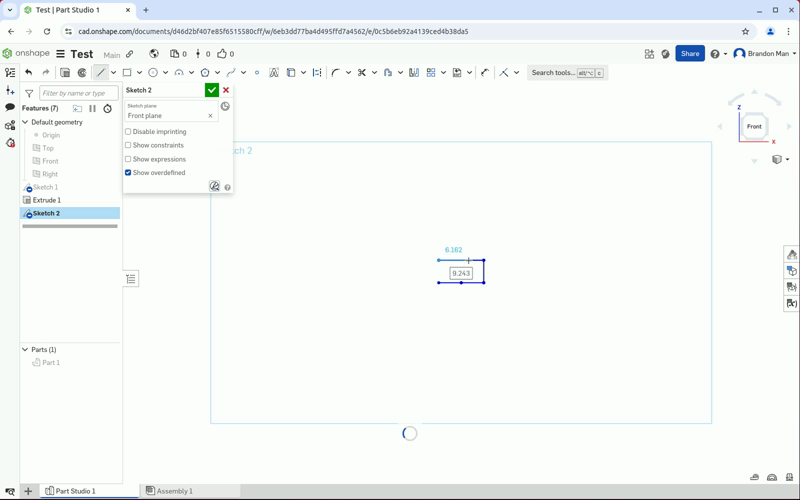
key_down(shift)
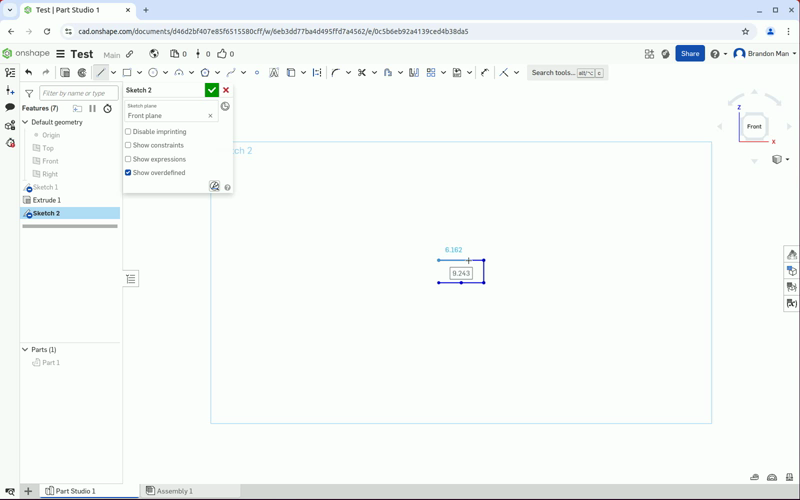
mouse_move(438, 282)
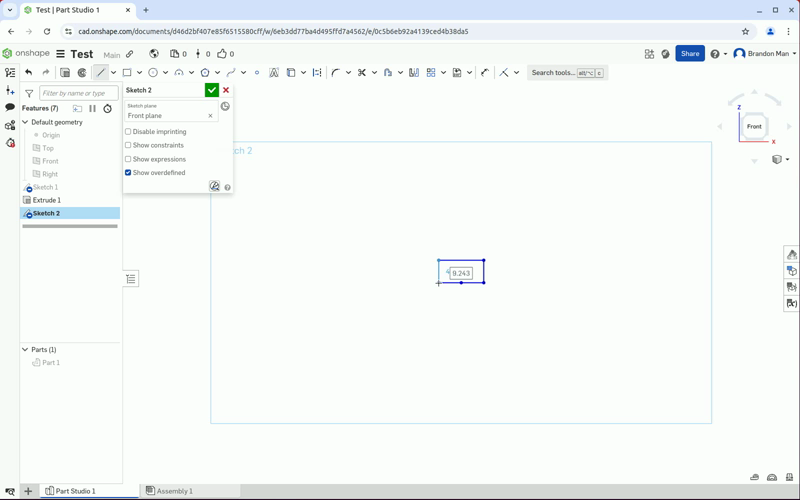
key_up(shift)
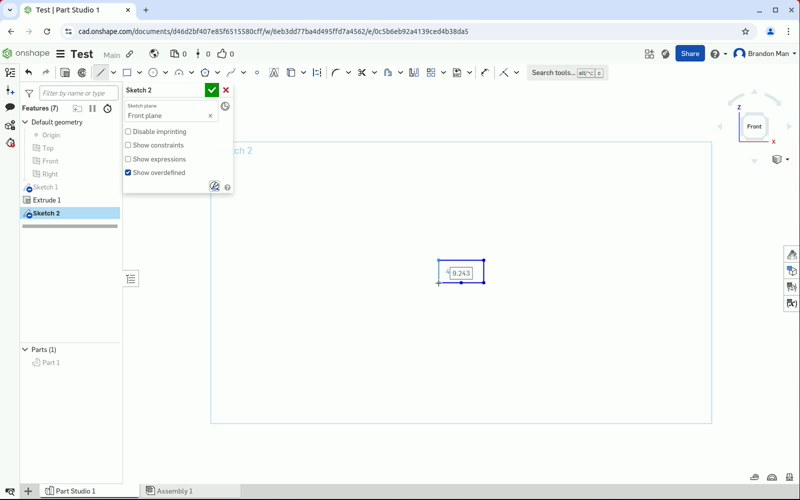
click(438, 282)
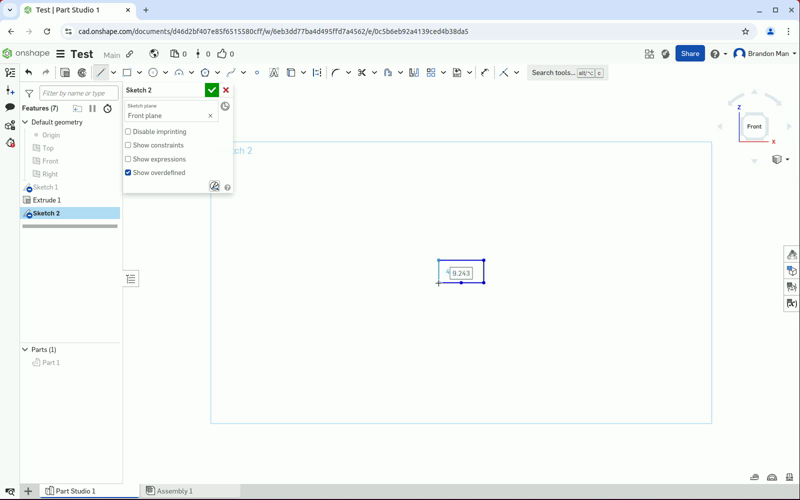
key(esc)
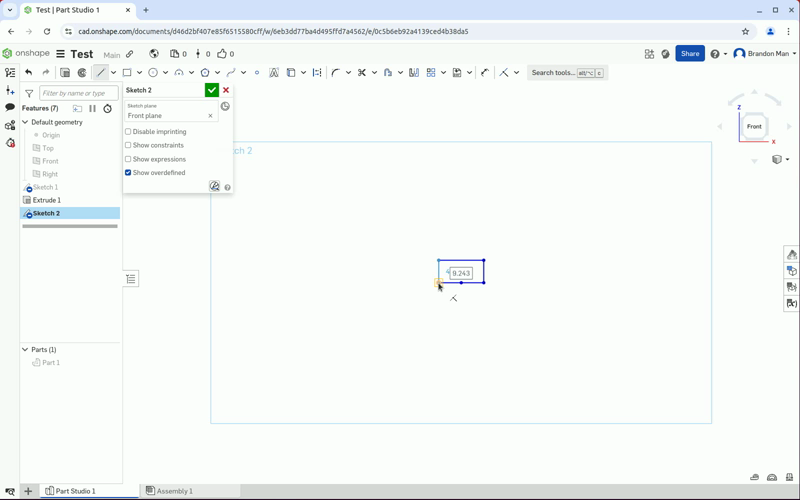
mouse_move(475, 279)
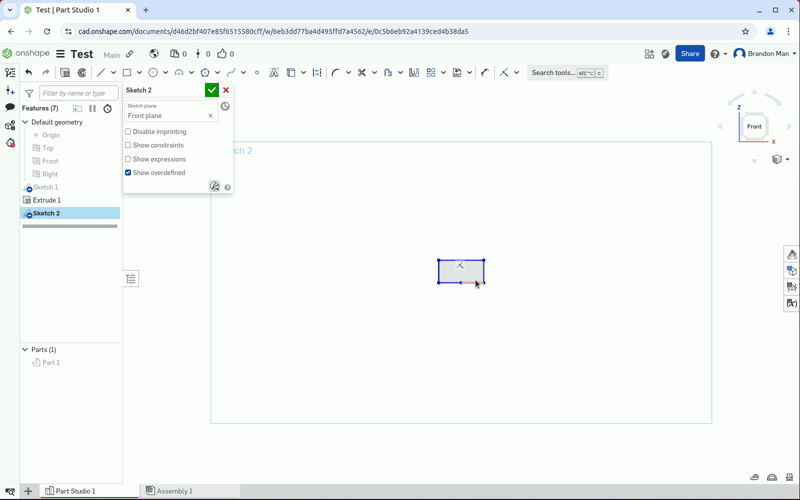
scroll(6)
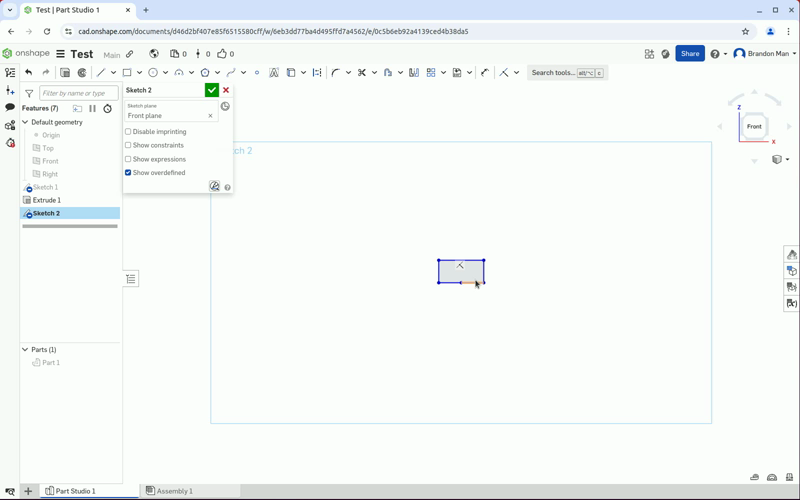
scroll(6)
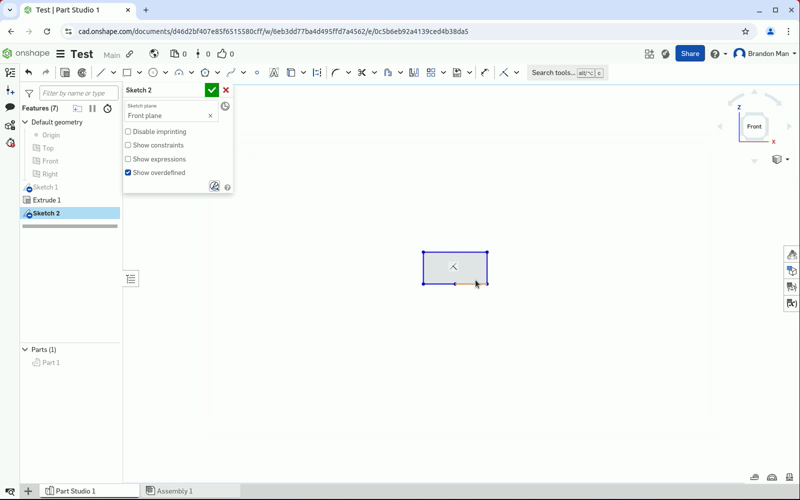
scroll(6)
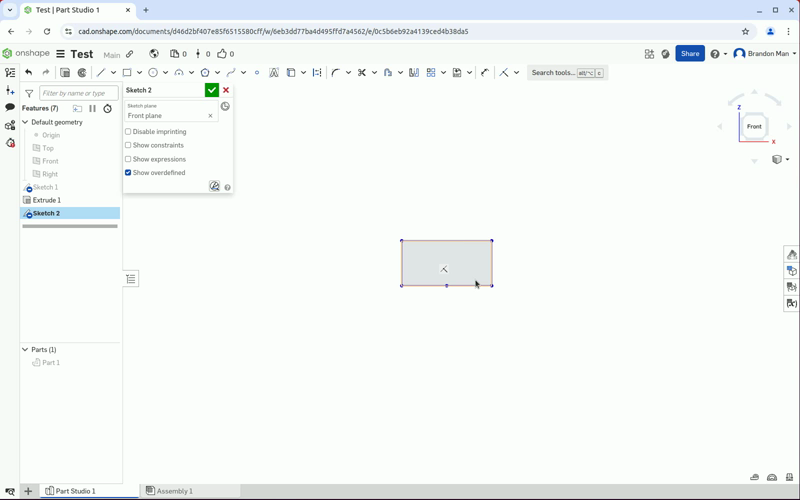
scroll(6)
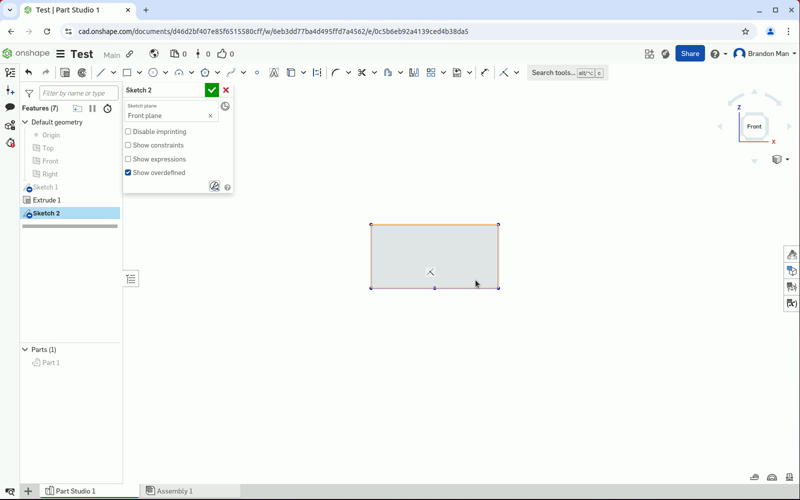
scroll(6)
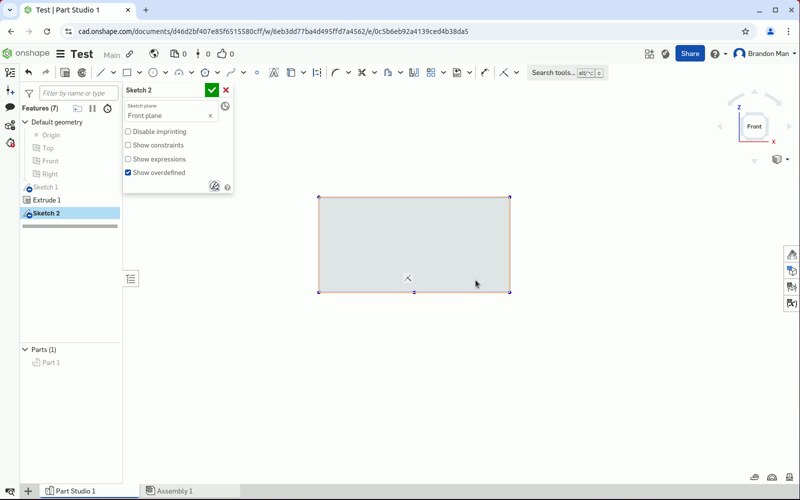
scroll(6)
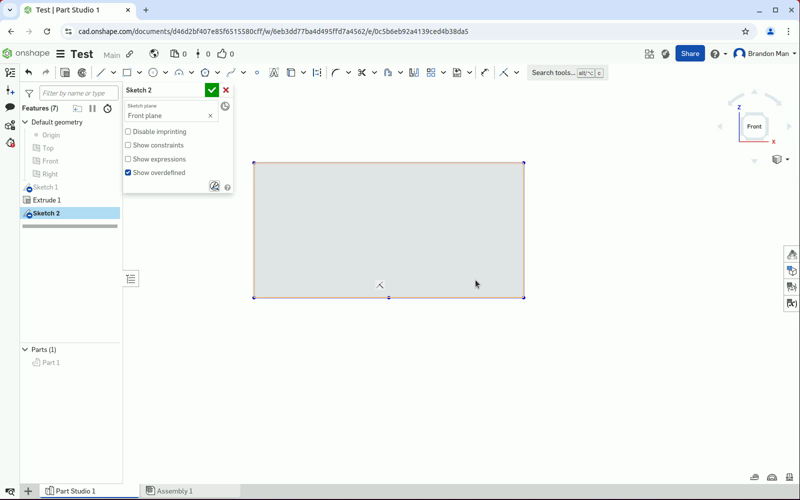
scroll(6)
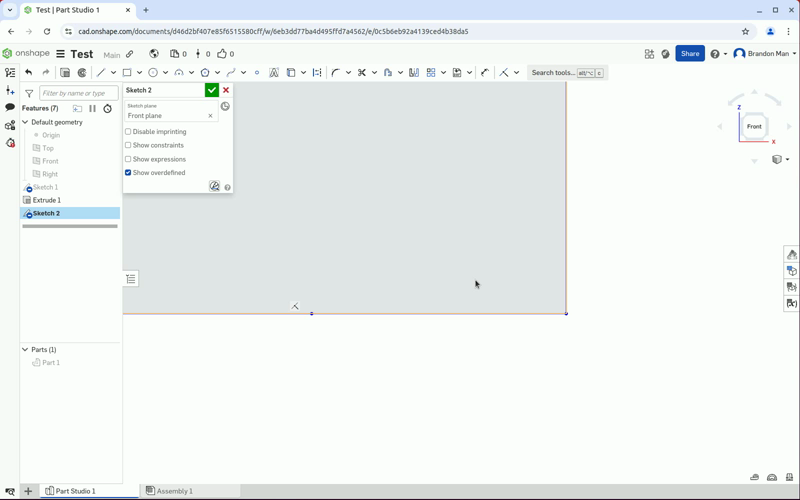
click(475, 279)
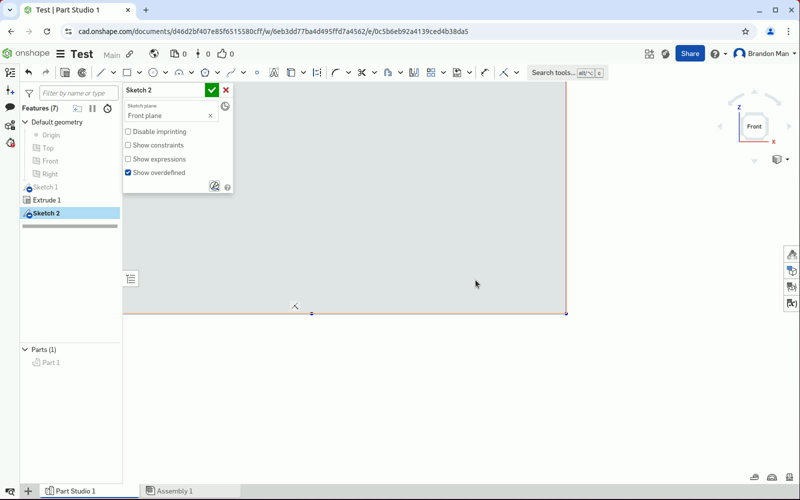
scroll(-6)
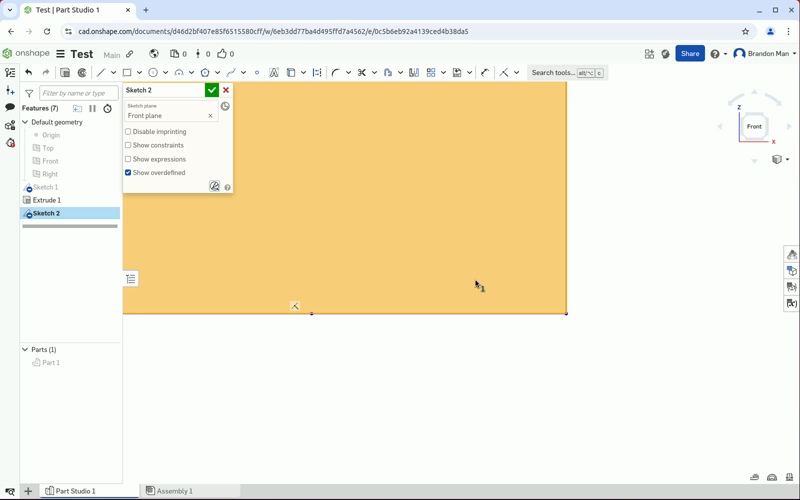
scroll(-6)
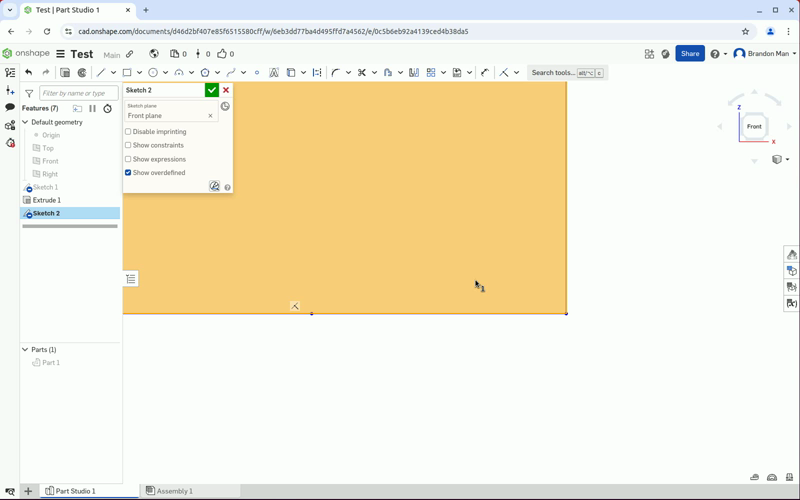
scroll(-6)
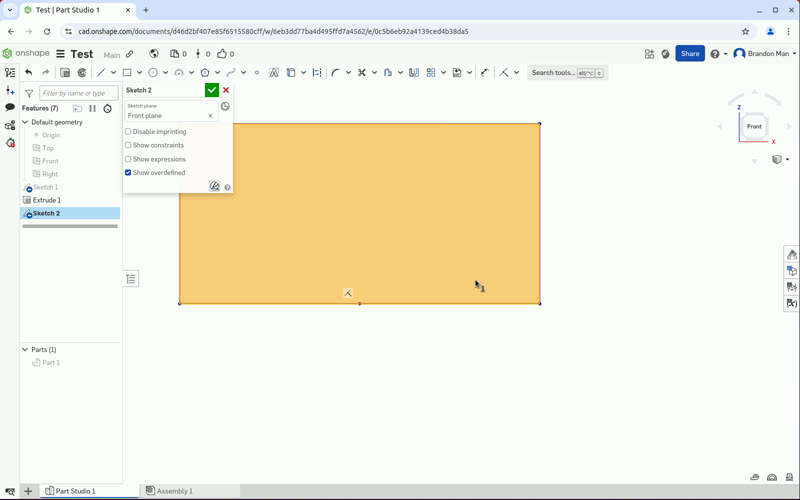
scroll(-6)
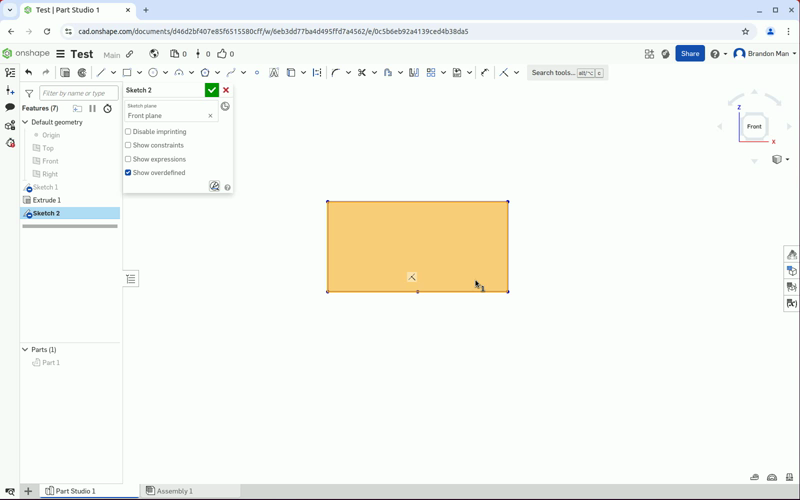
scroll(-6)
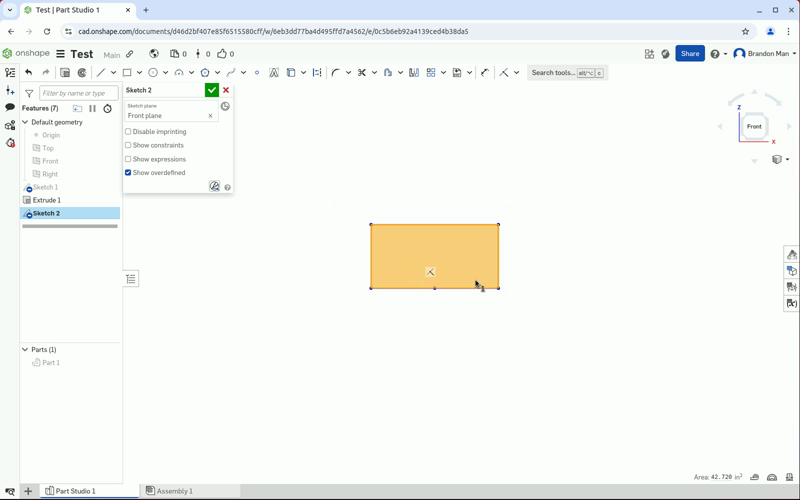
scroll(-6)
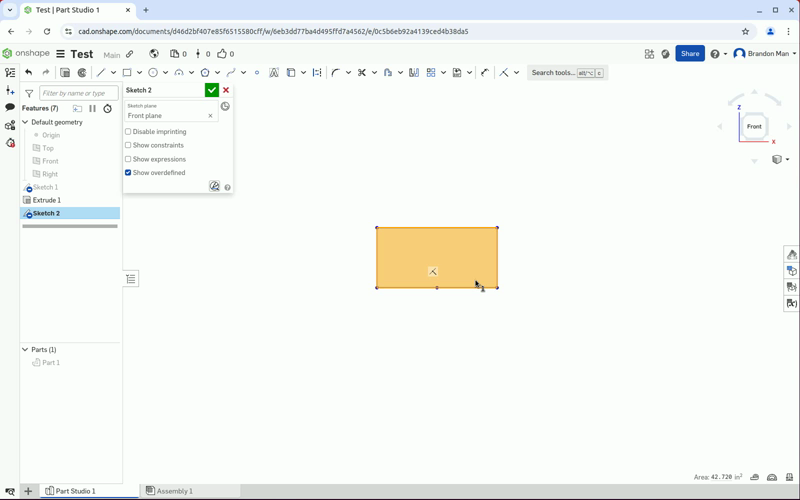
scroll(-6)
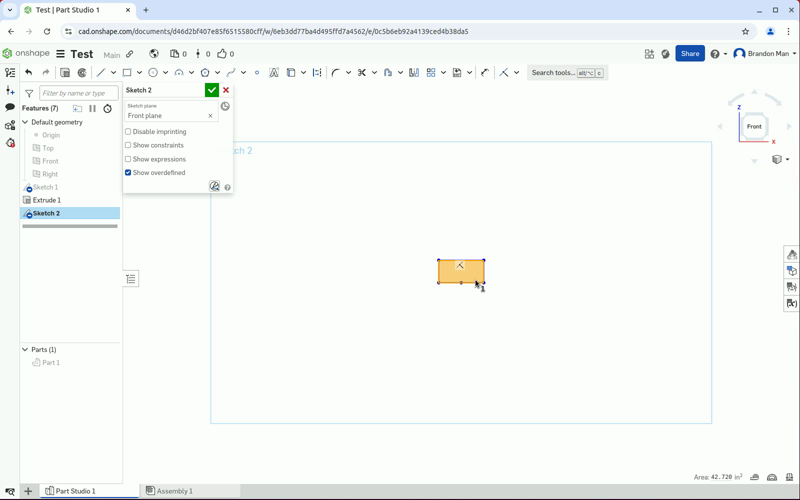
mouse_move(73, 352)
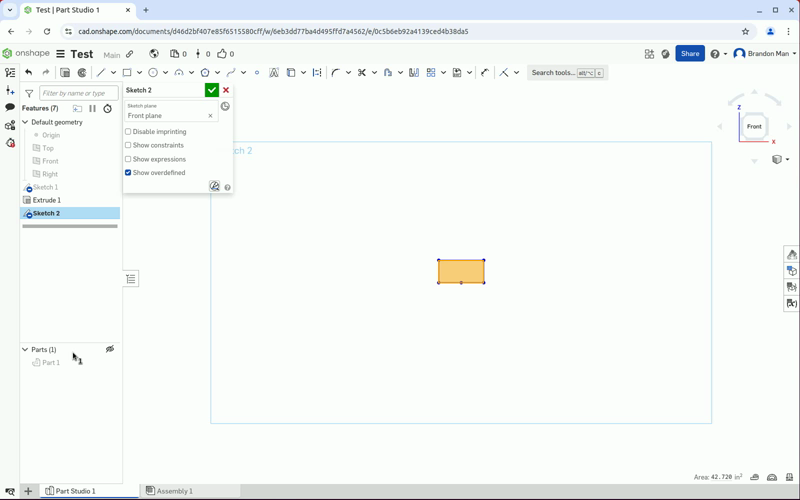
key(shift+y)
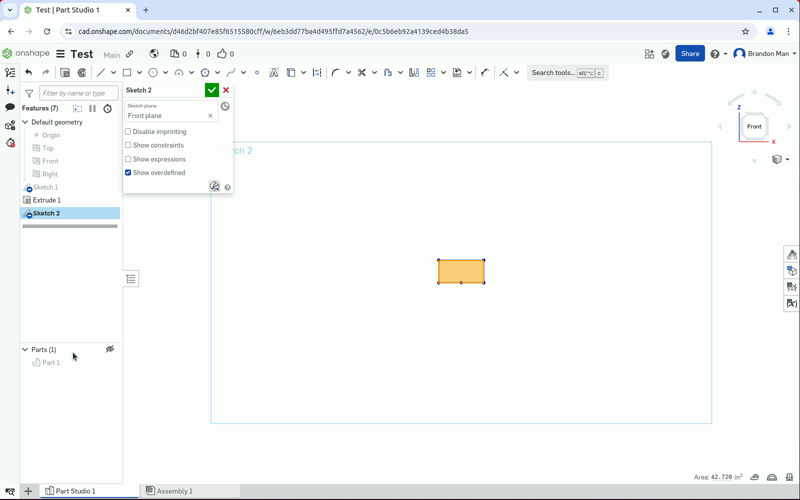
key(shift+e)
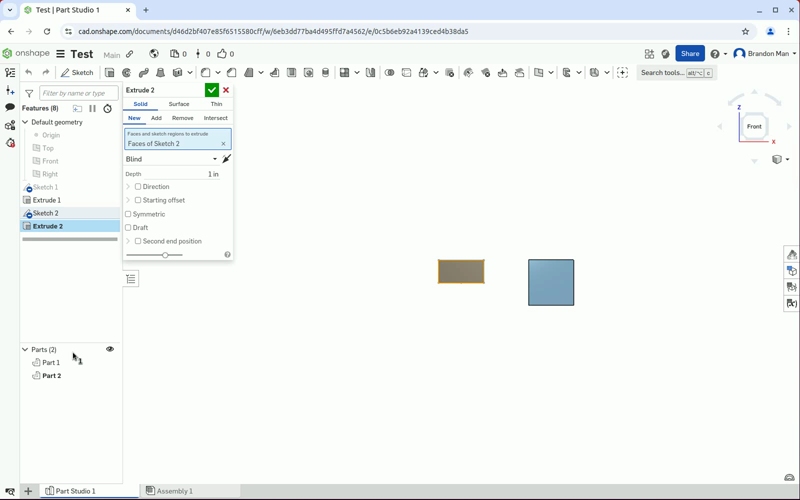
mouse_move(143, 106)
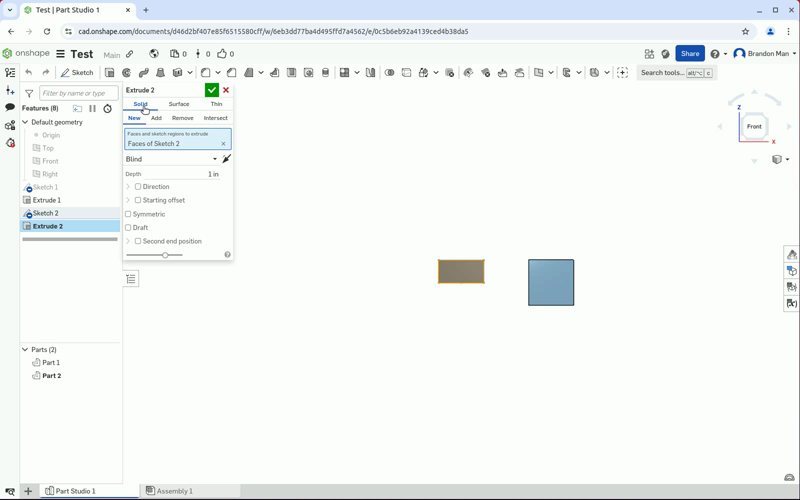
click(143, 106)
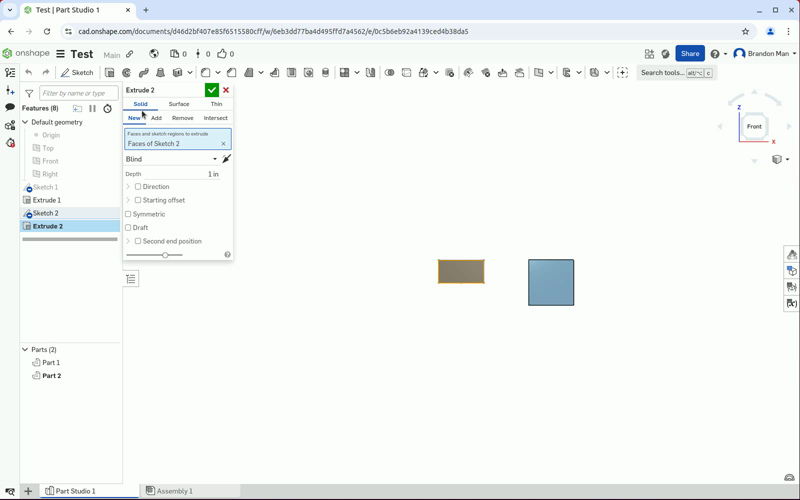
mouse_move(137, 120)
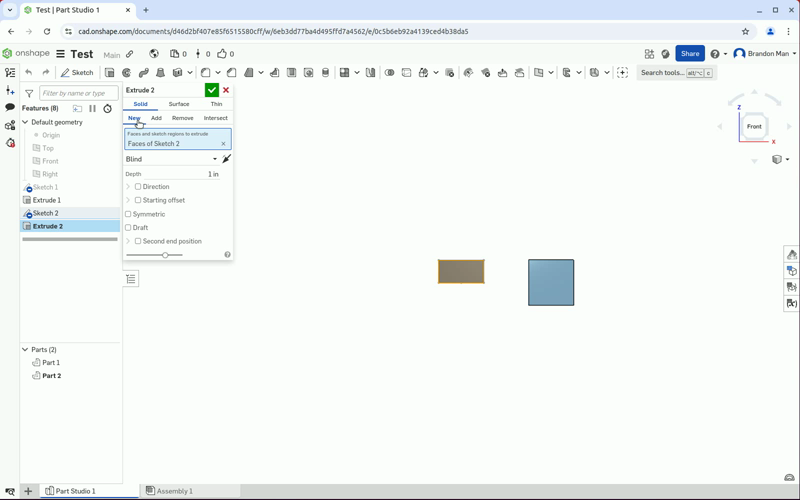
click(137, 120)
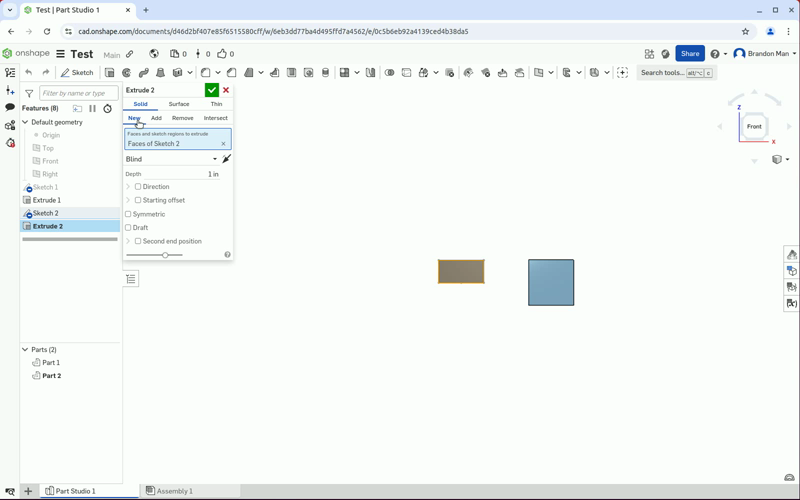
key(tab, 4)
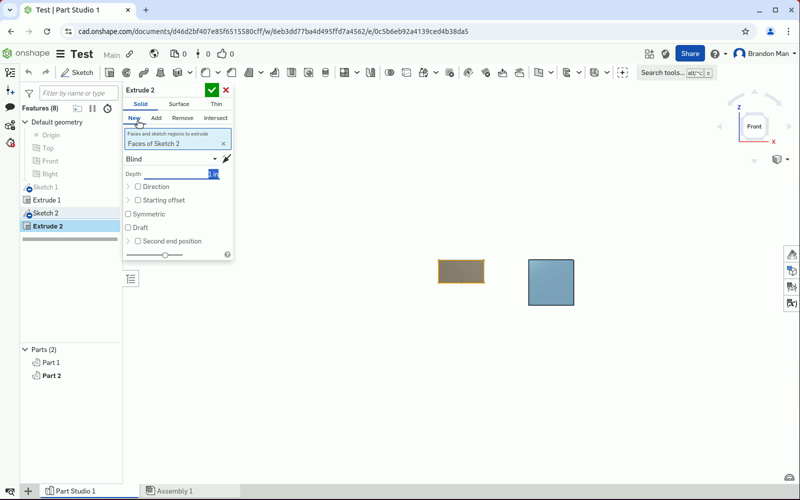
text(46.216)
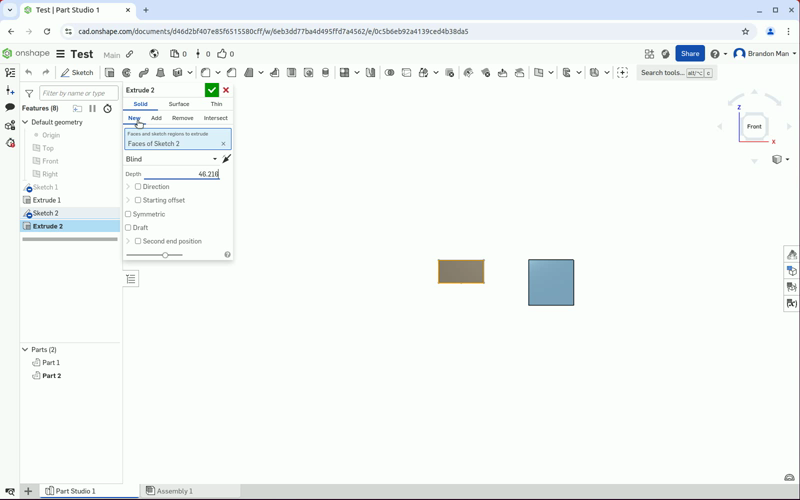
key(tab, 3)
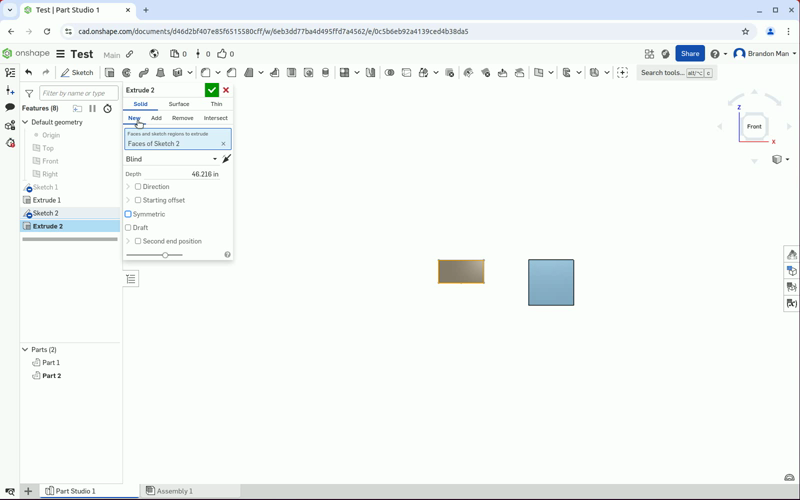
key(space)
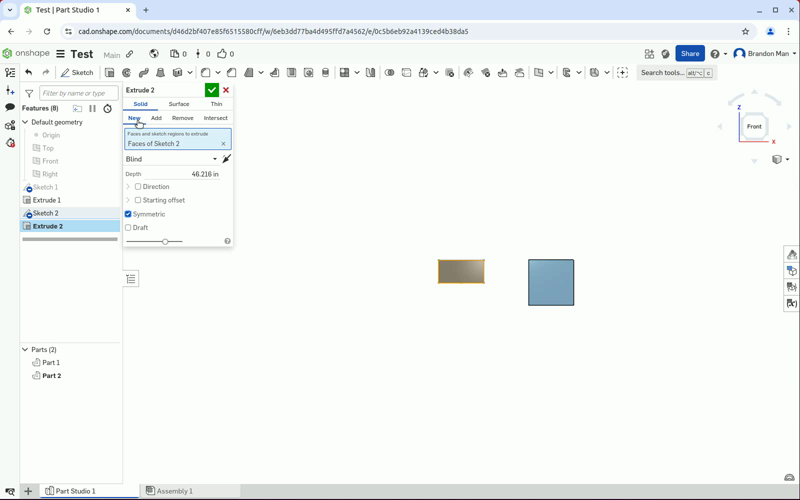
key(enter)
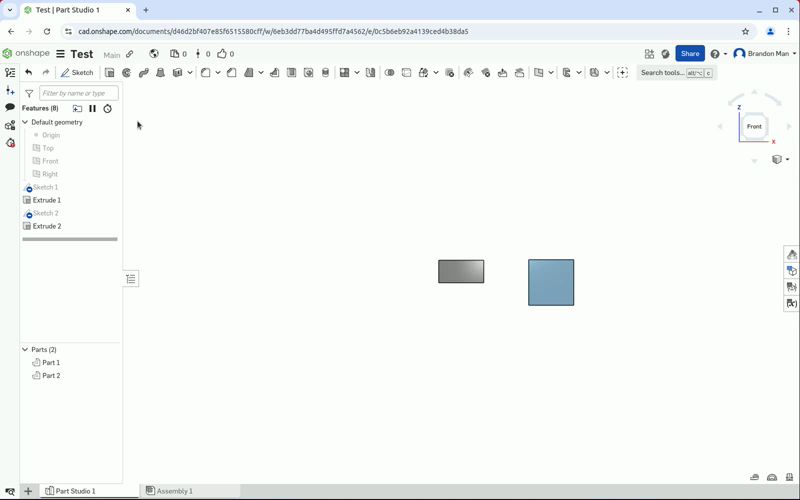
key(shift+h)
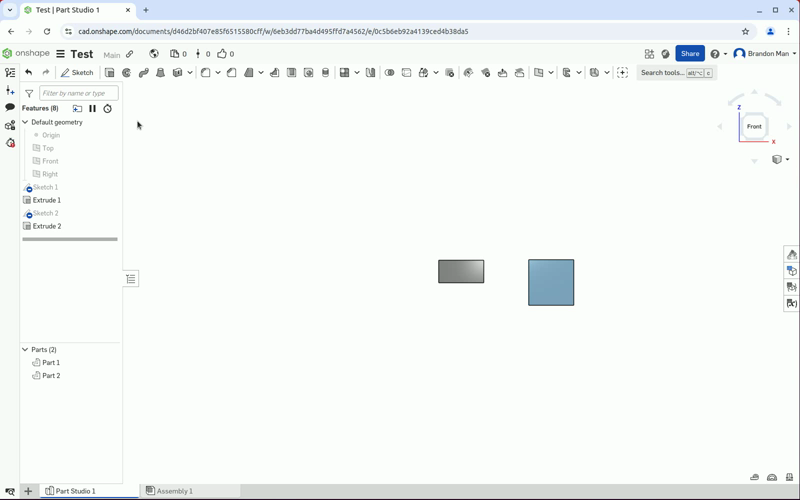
key(shift+h)
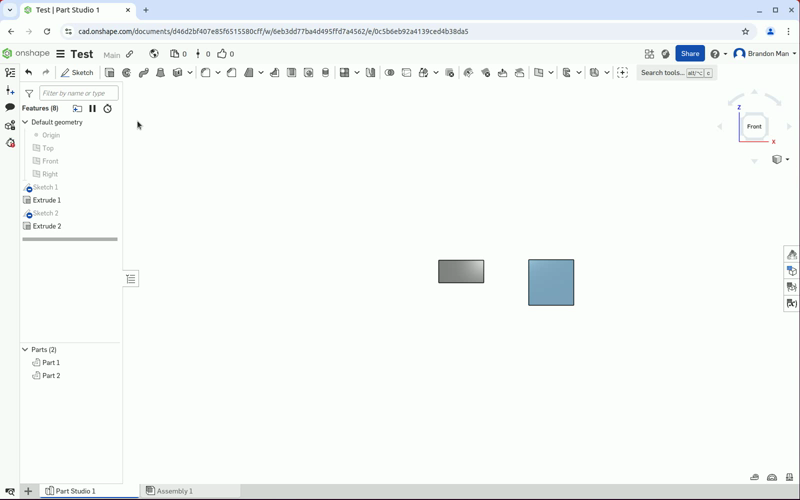
mouse_move(73, 189)
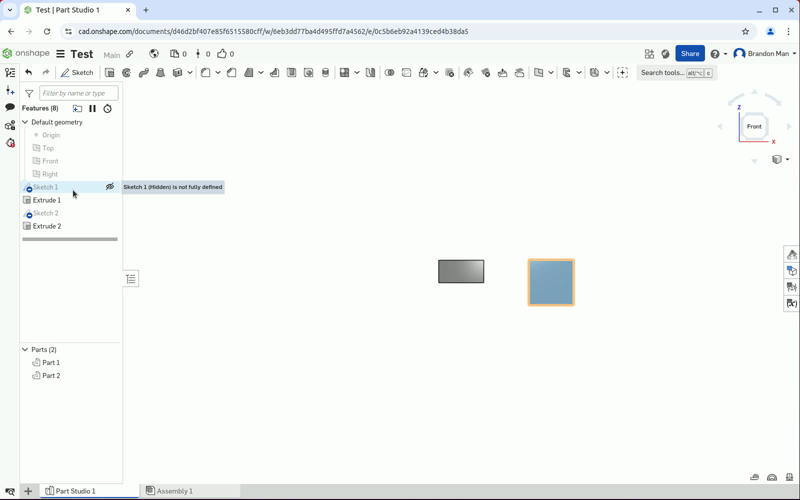
click(73, 189)
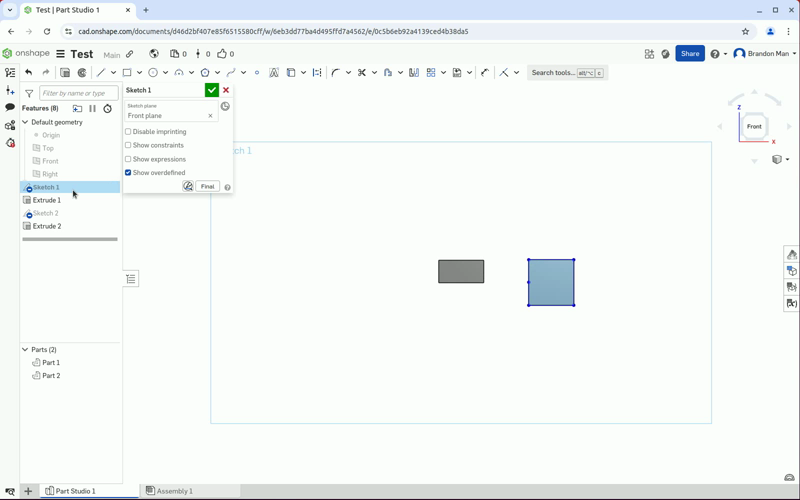
mouse_move(229, 92)
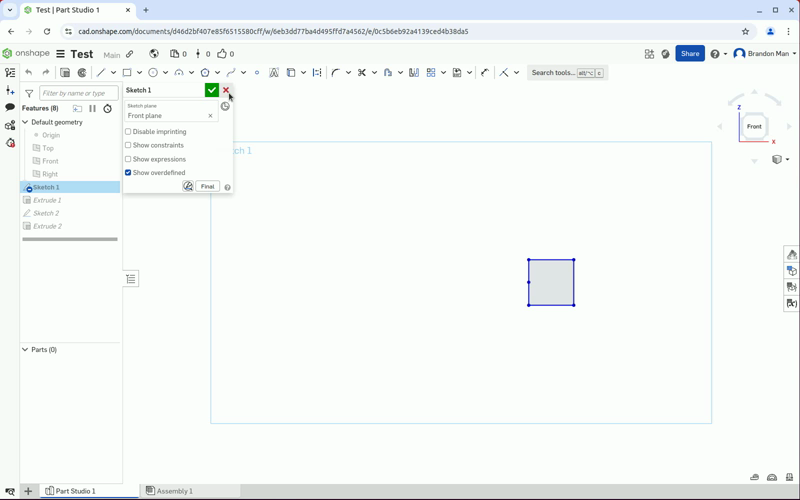
click(229, 92)
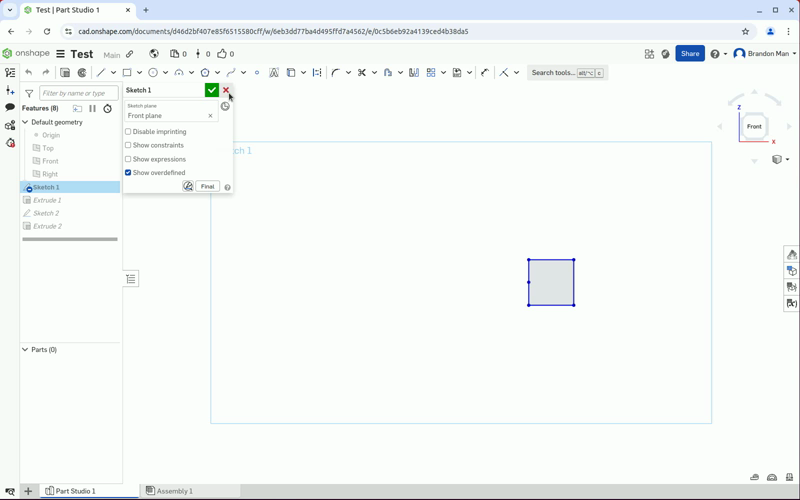
key(shift+s)
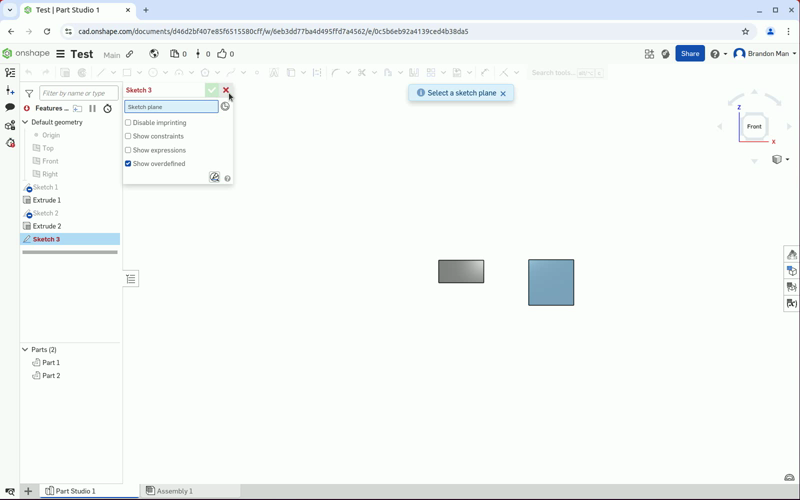
mouse_move(73, 163)
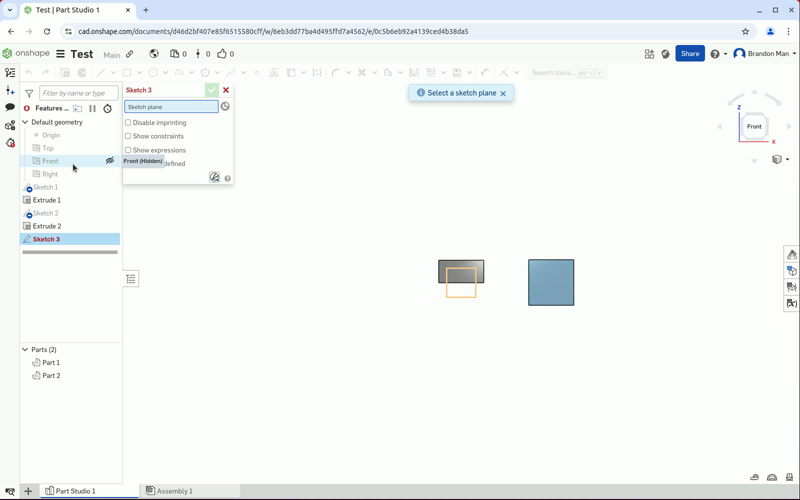
click(73, 163)
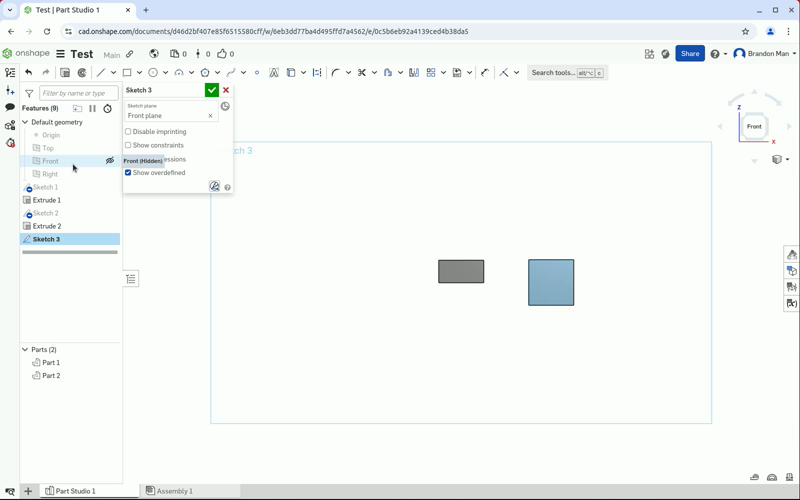
mouse_move(73, 352)
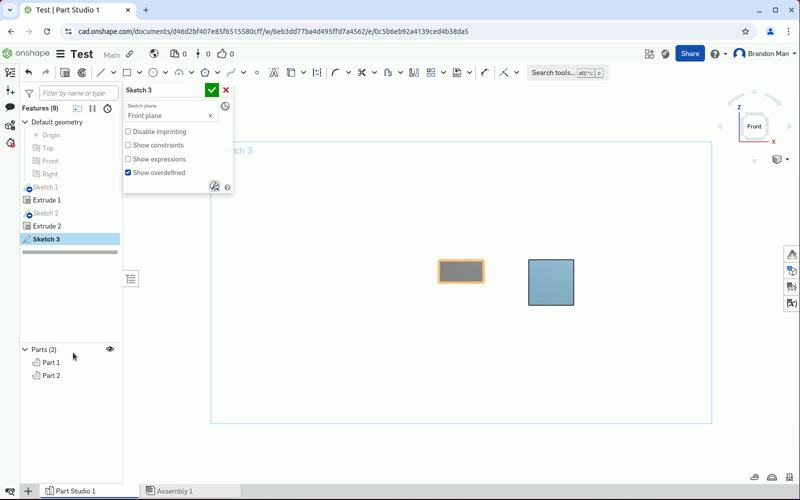
key(y)
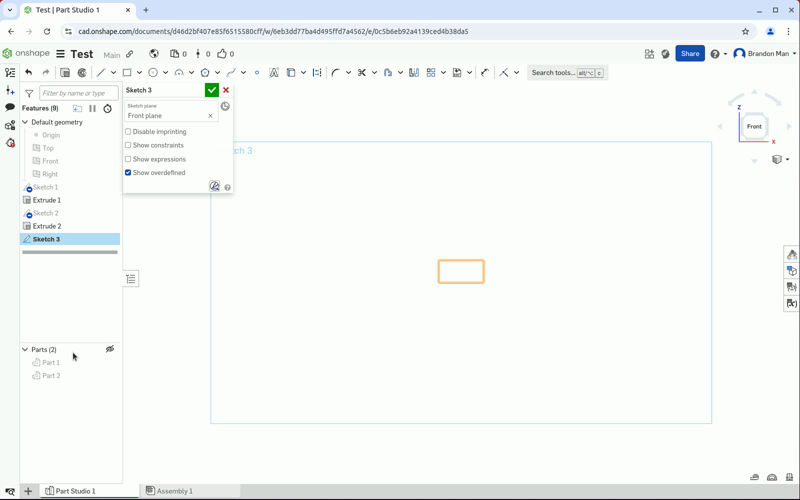
key(l)
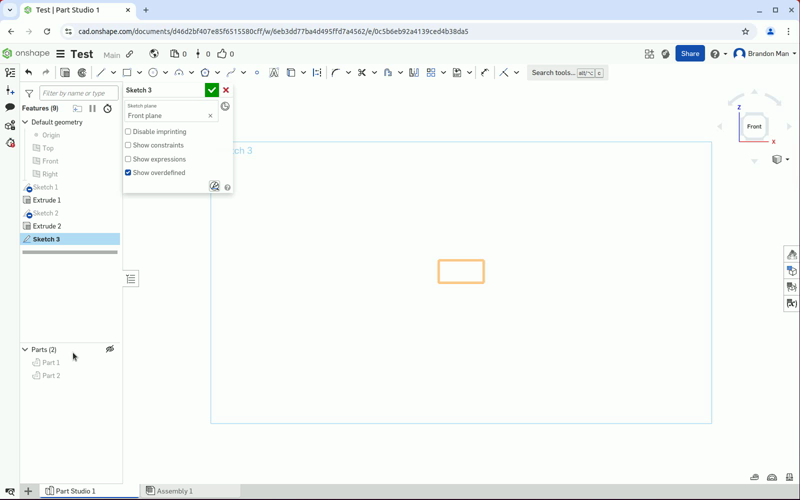
key_down(shift)
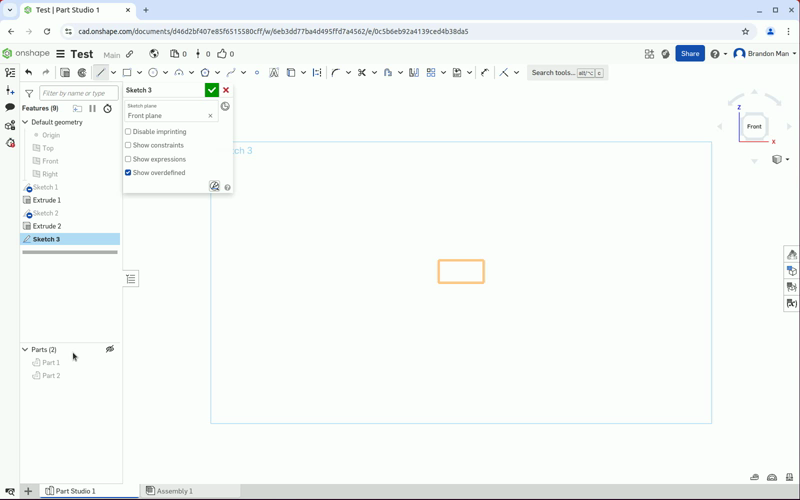
mouse_move(438, 305)
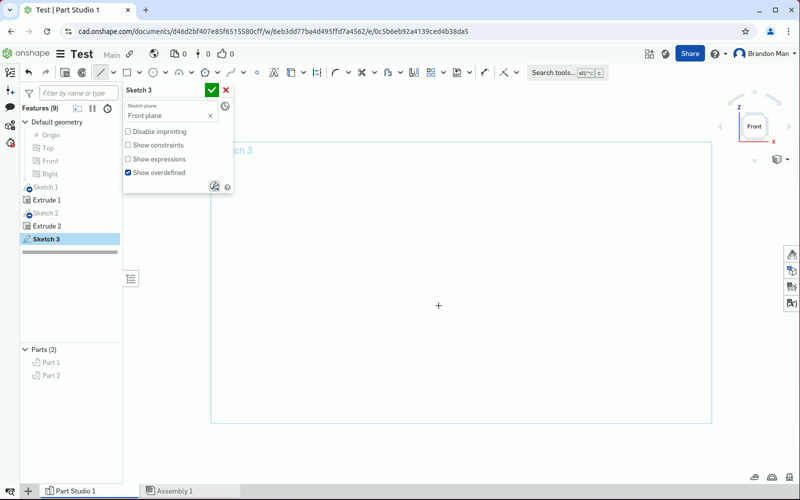
click(438, 305)
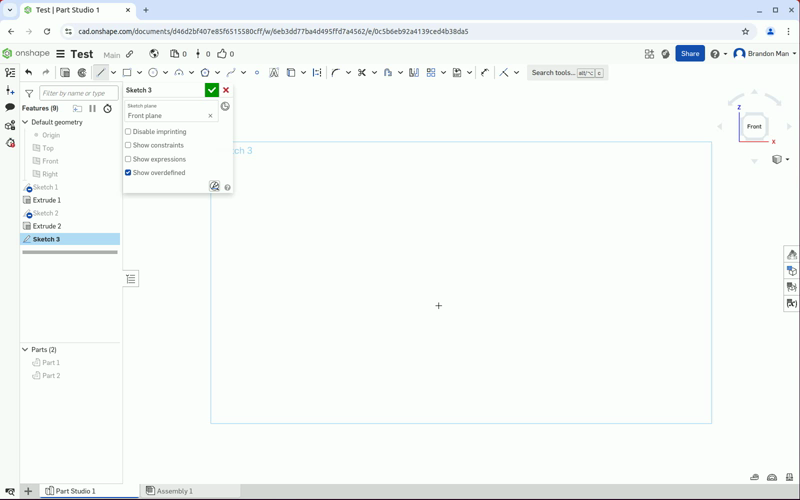
key_up(shift)
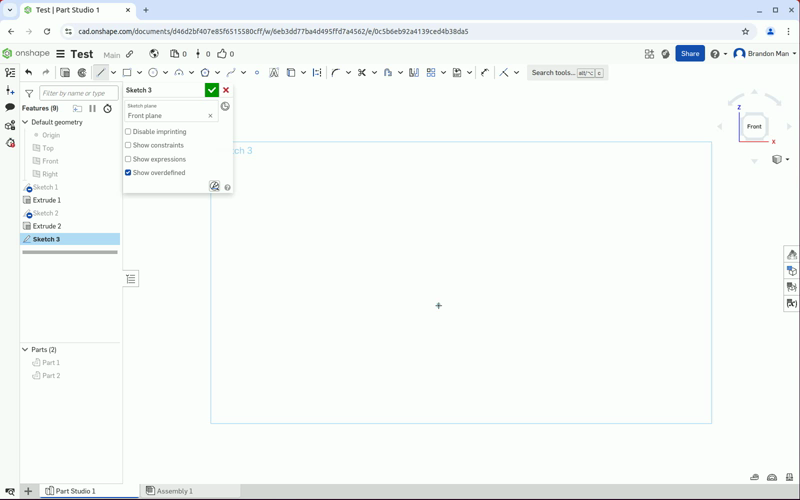
key_down(shift)
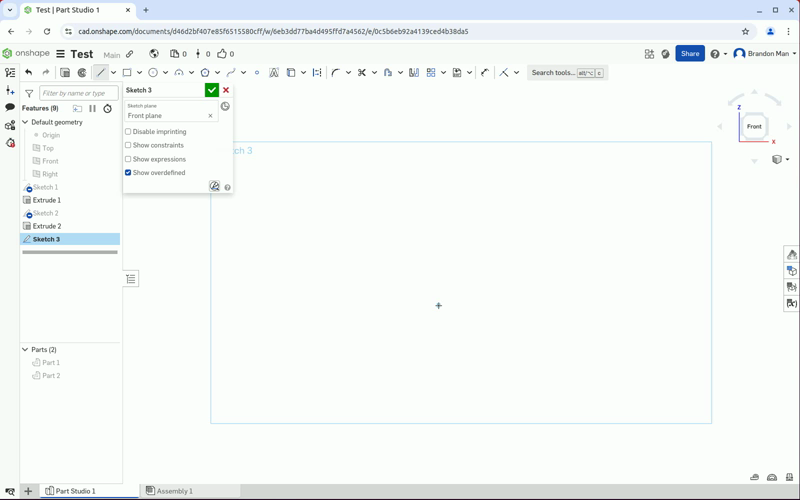
mouse_move(468, 305)
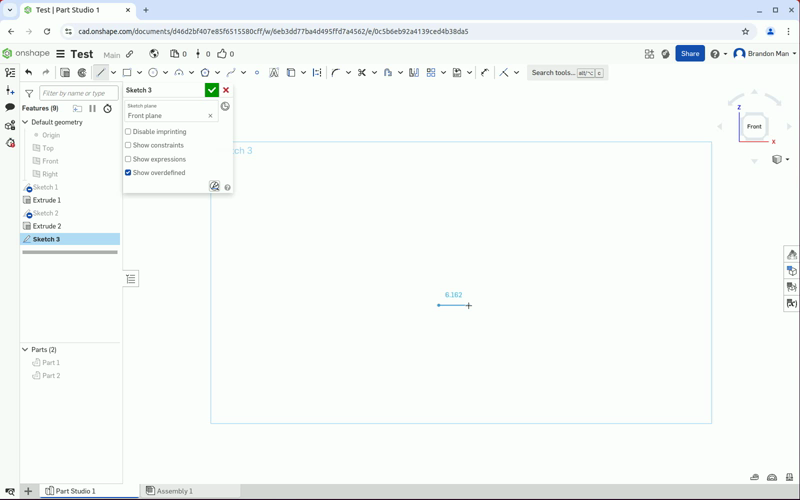
mouse_move(483, 305)
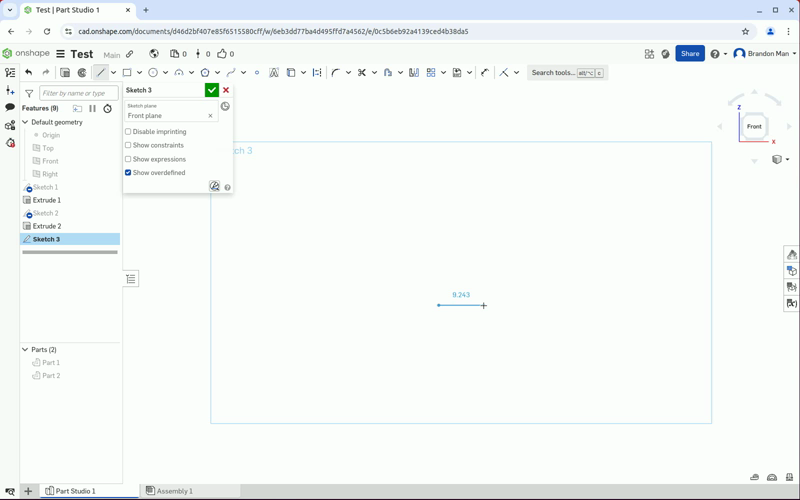
click(483, 305)
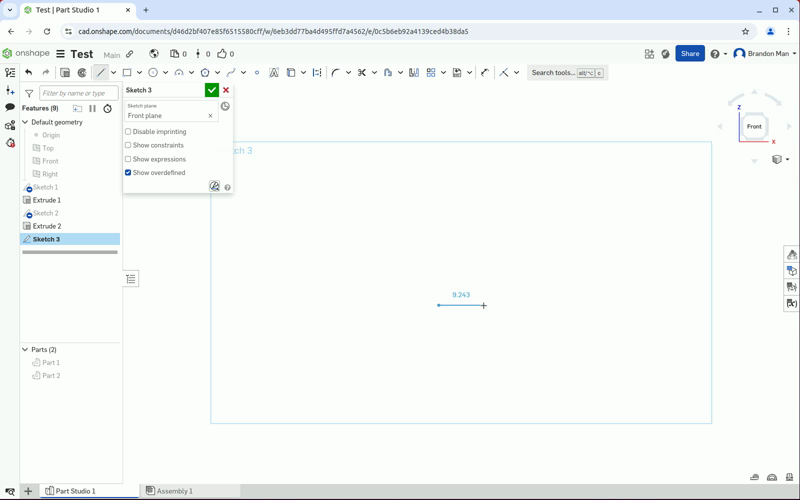
key_up(shift)
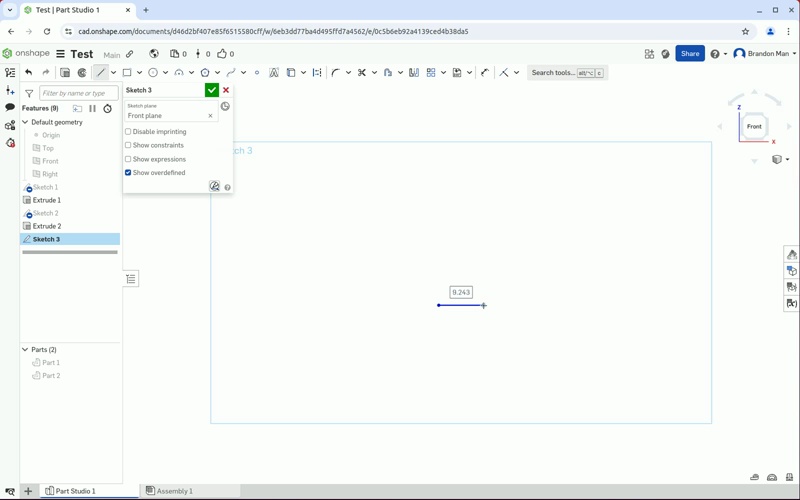
key_down(shift)
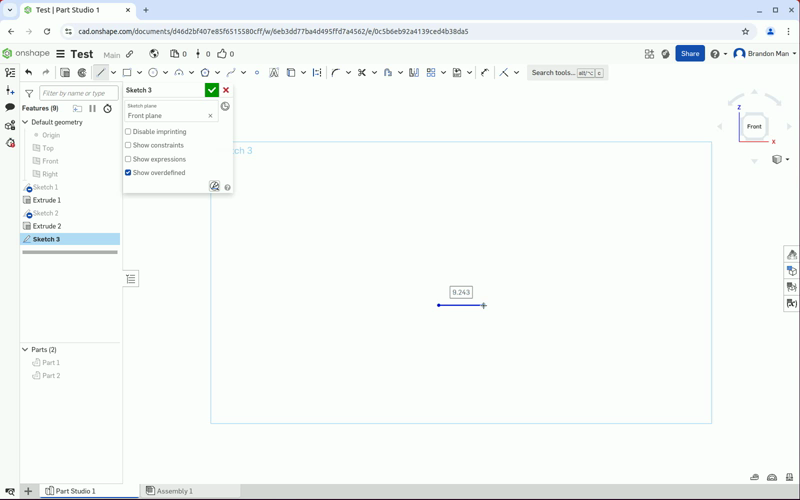
mouse_move(513, 305)
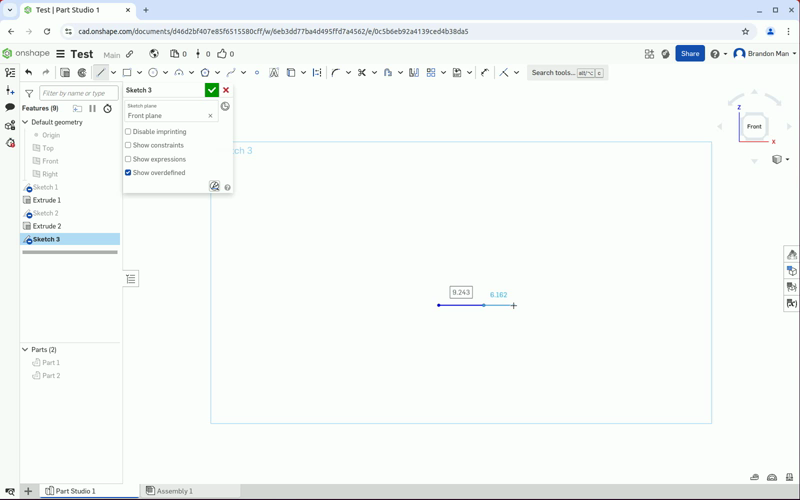
mouse_move(483, 282)
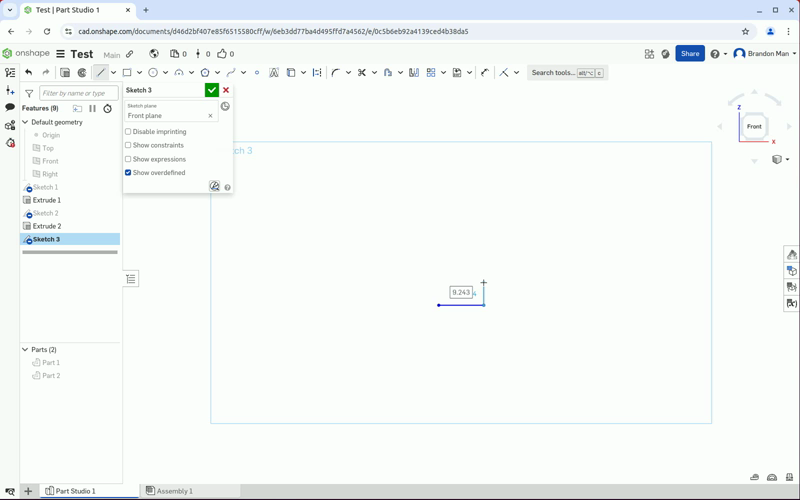
click(483, 282)
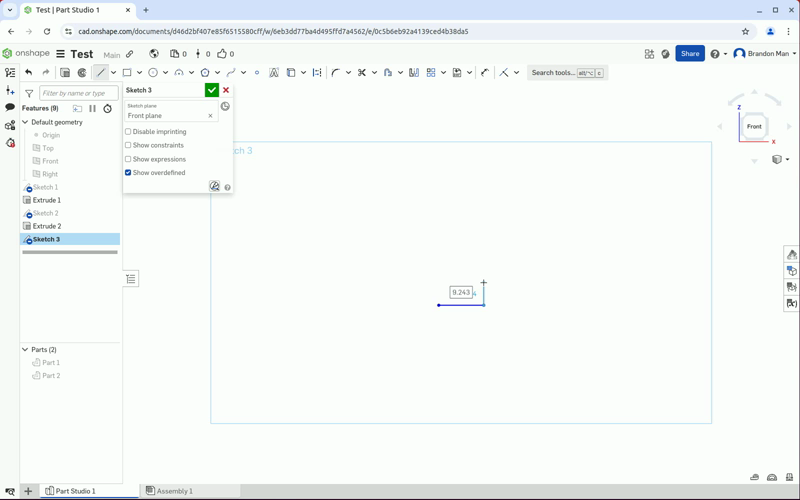
key_up(shift)
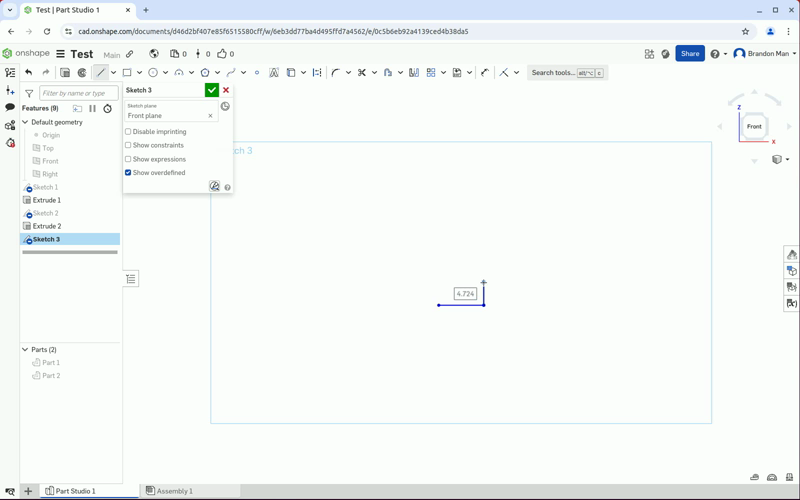
key_down(shift)
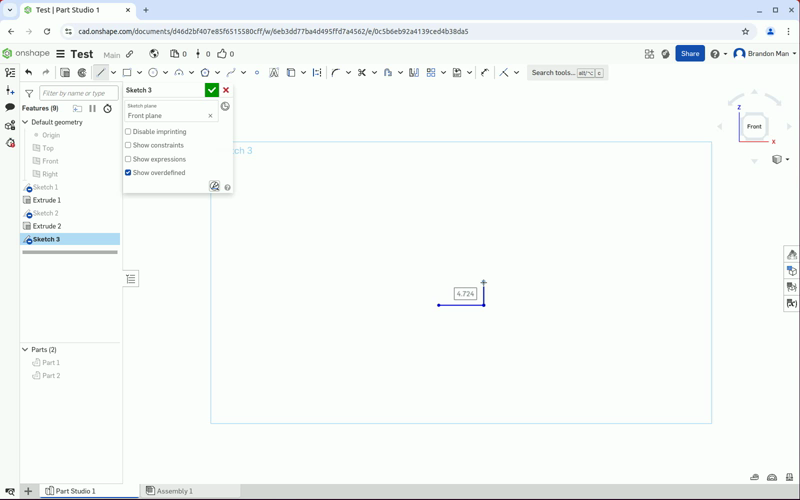
mouse_move(513, 282)
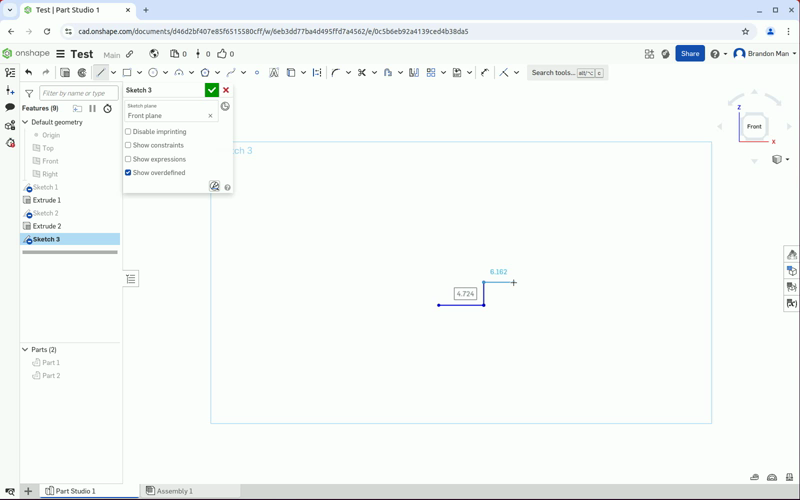
mouse_move(461, 282)
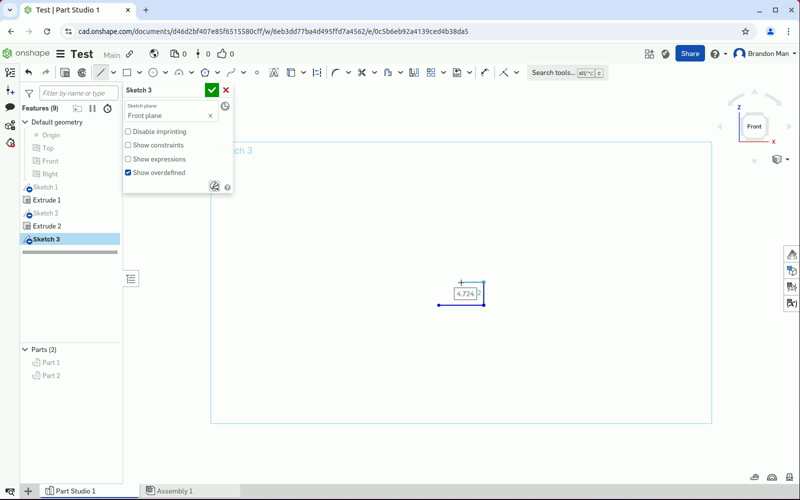
click(461, 282)
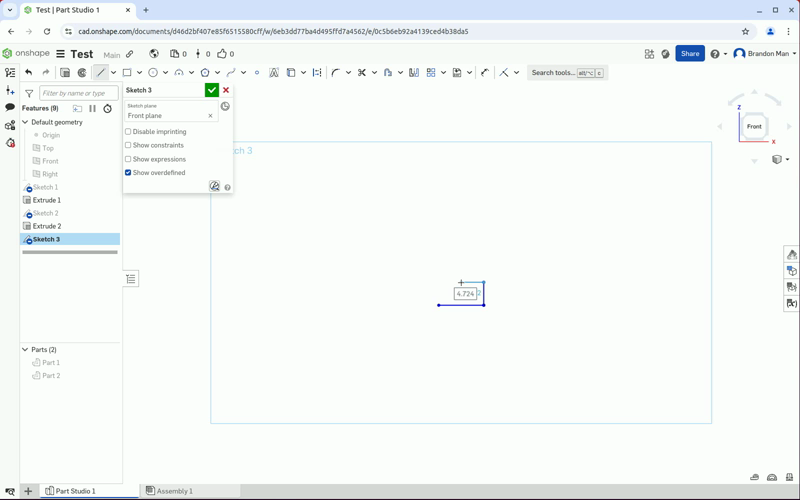
key_up(shift)
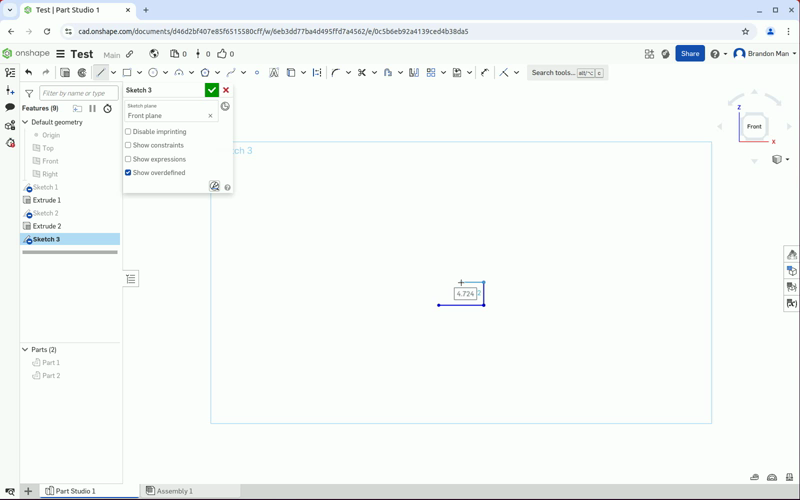
key_down(shift)
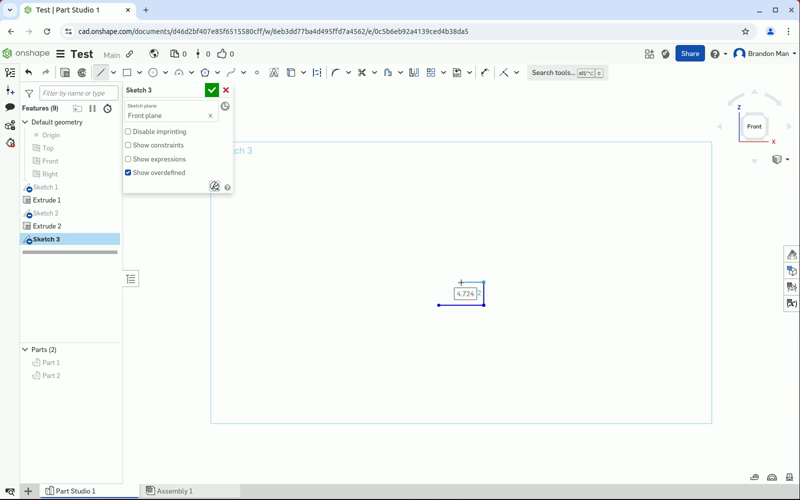
mouse_move(491, 282)
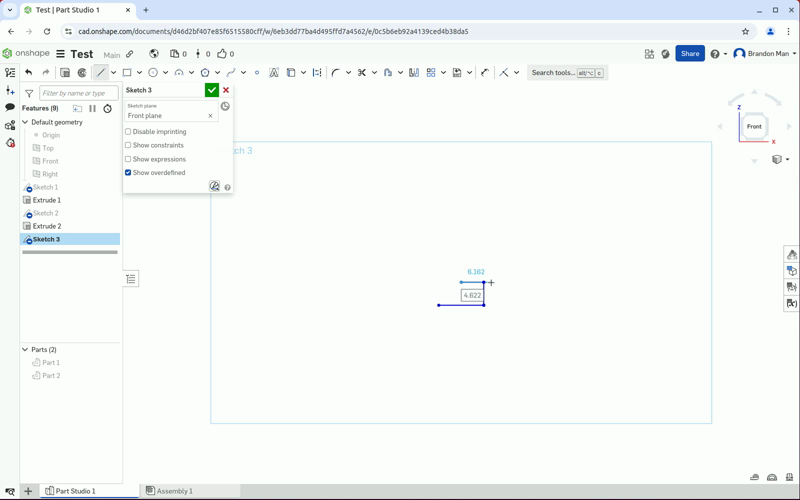
mouse_move(438, 282)
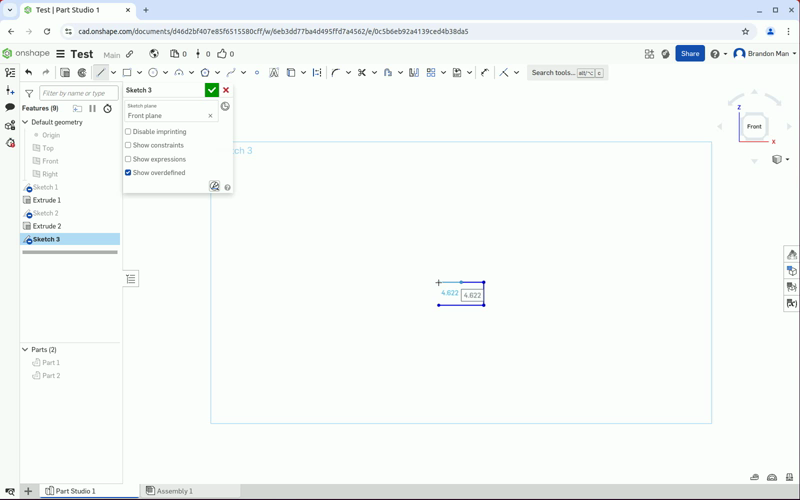
click(438, 282)
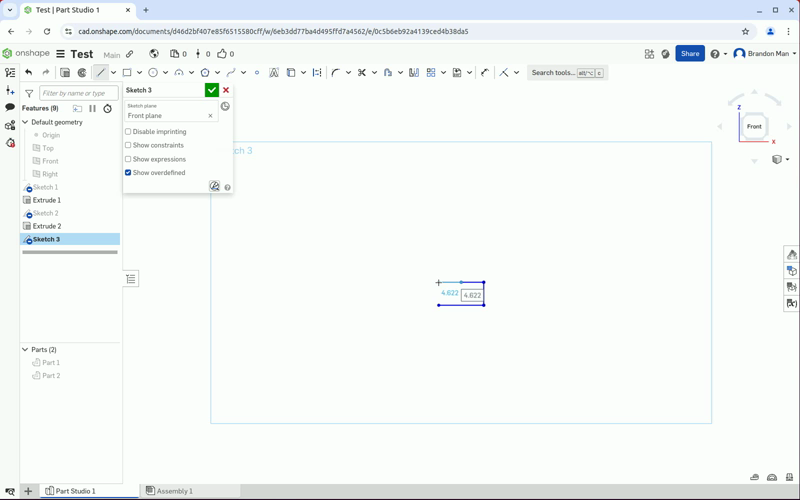
key_up(shift)
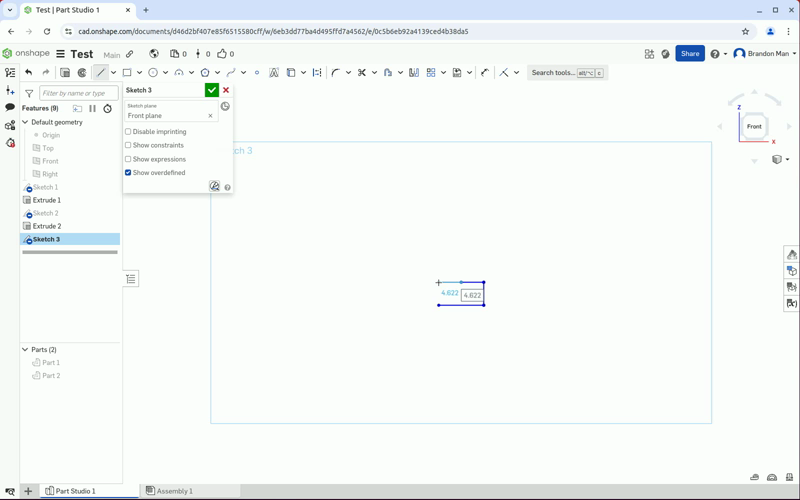
mouse_move(468, 282)
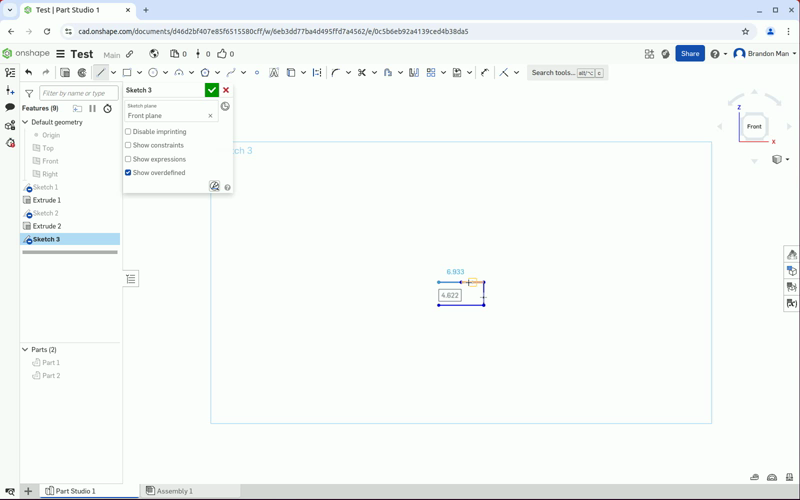
key_down(shift)
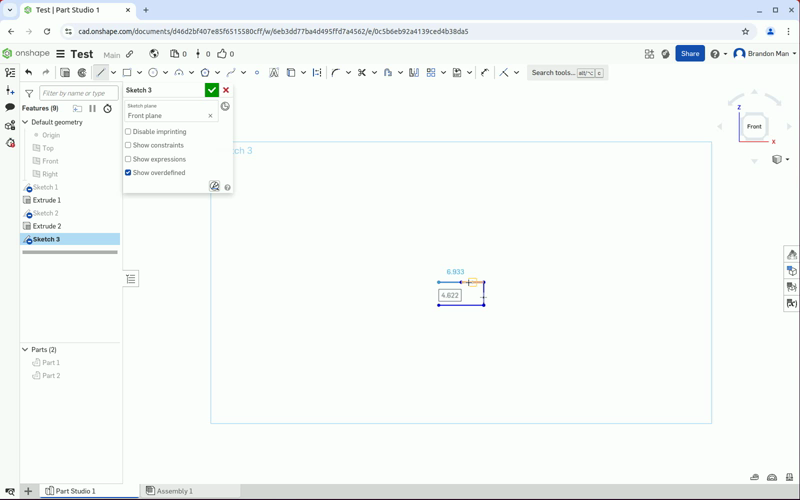
mouse_move(438, 305)
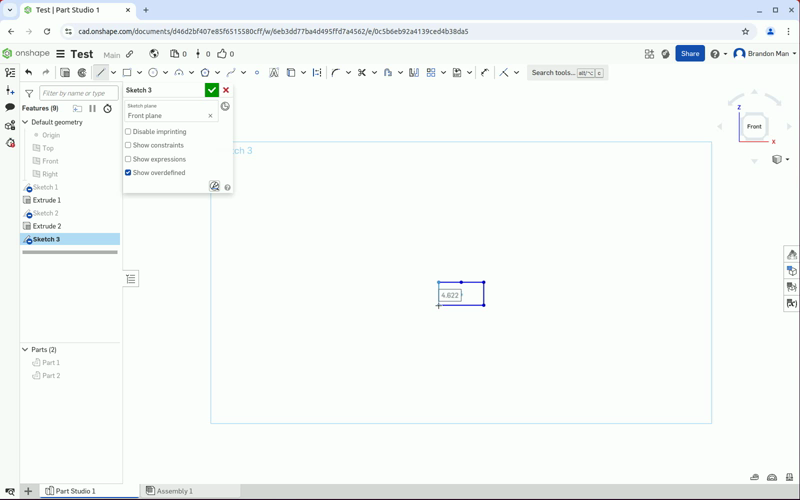
key_up(shift)
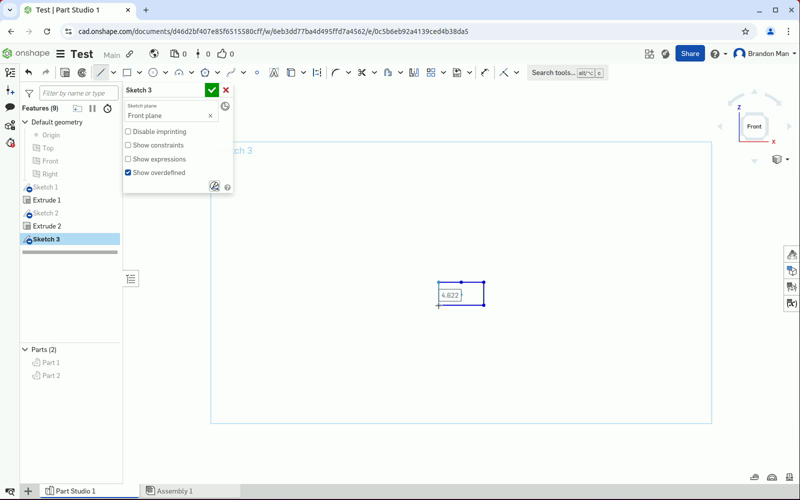
click(438, 305)
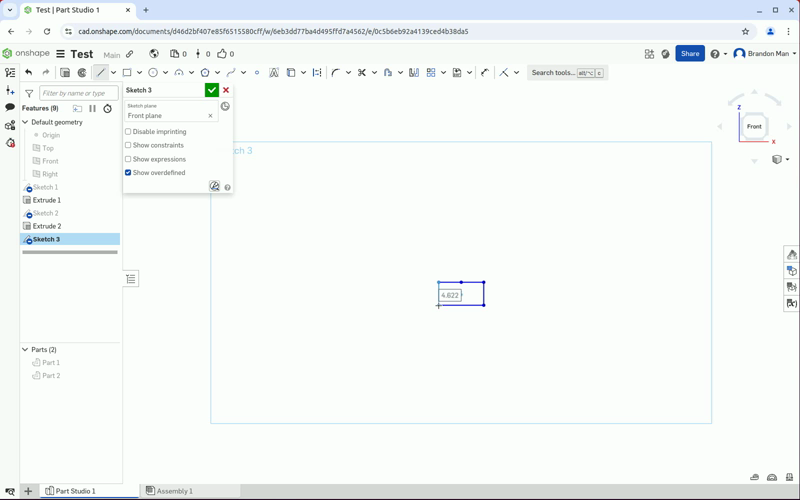
key(esc)
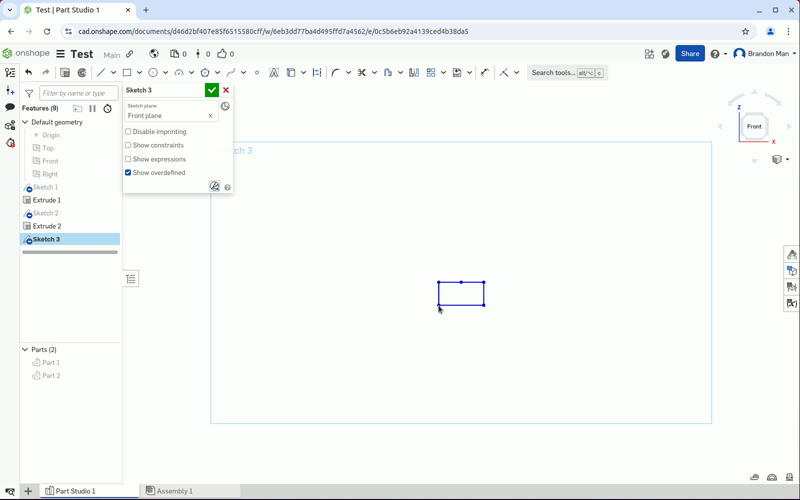
mouse_move(441, 301)
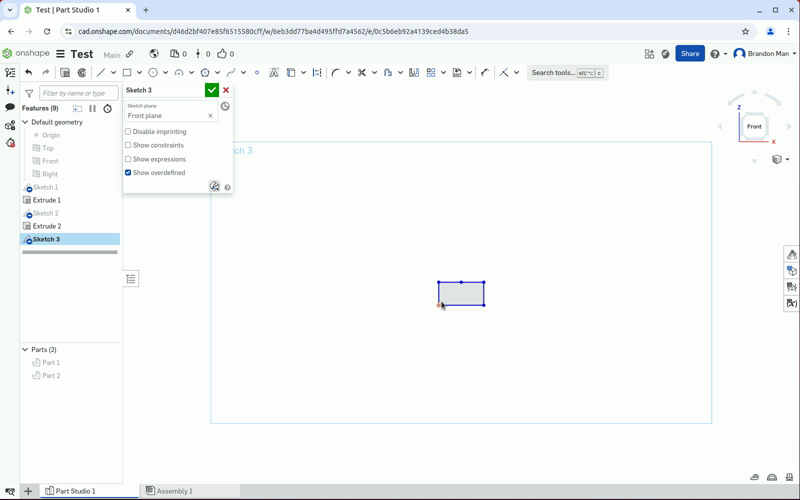
scroll(6)
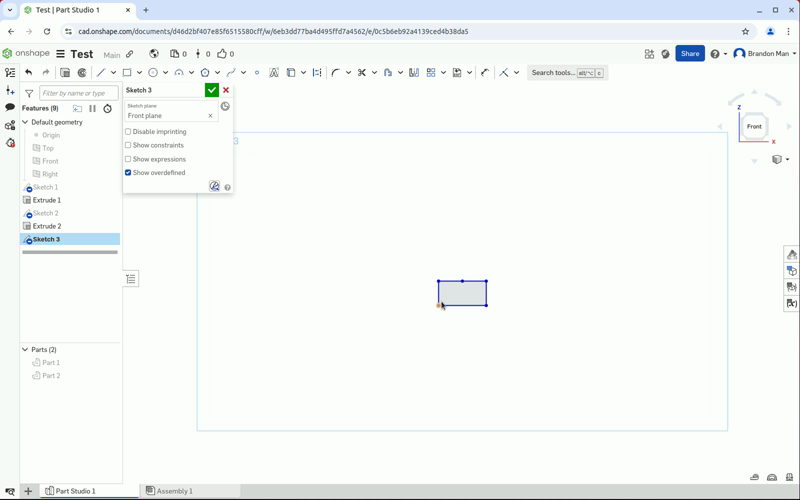
scroll(6)
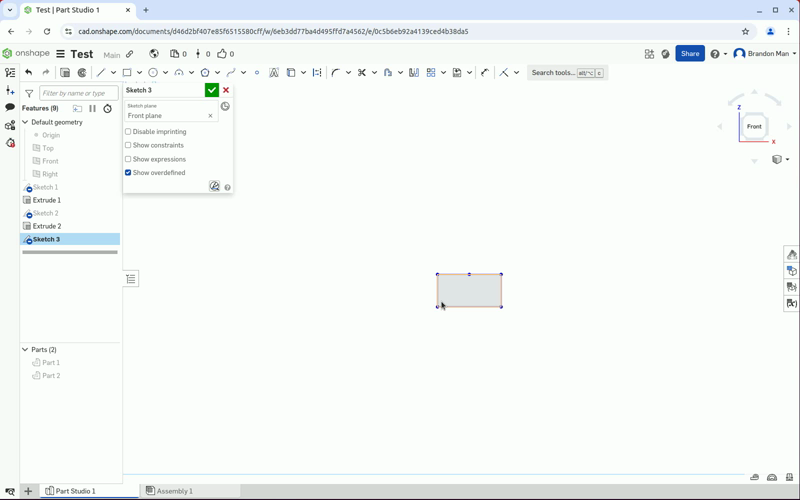
scroll(6)
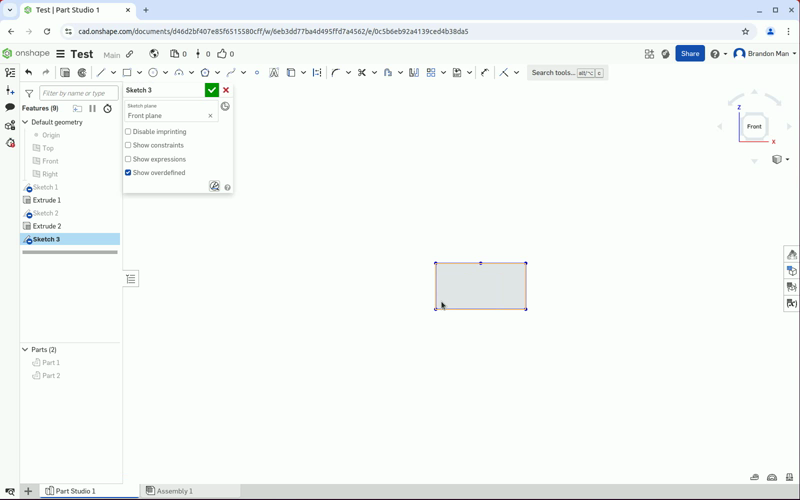
scroll(6)
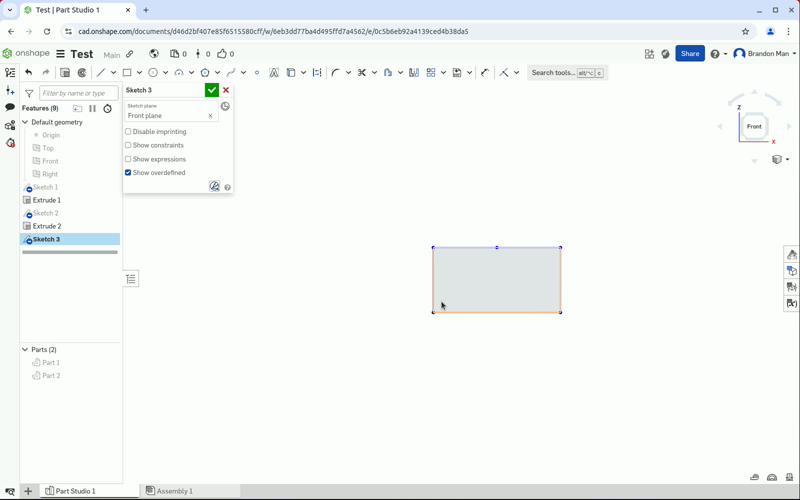
scroll(6)
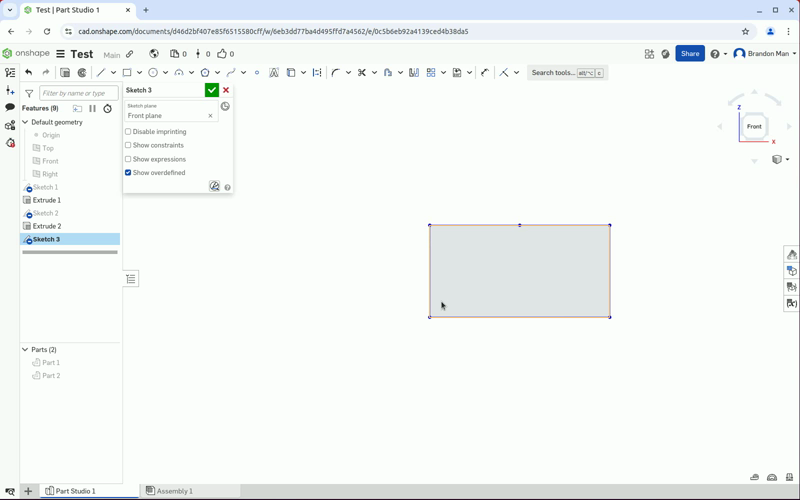
scroll(6)
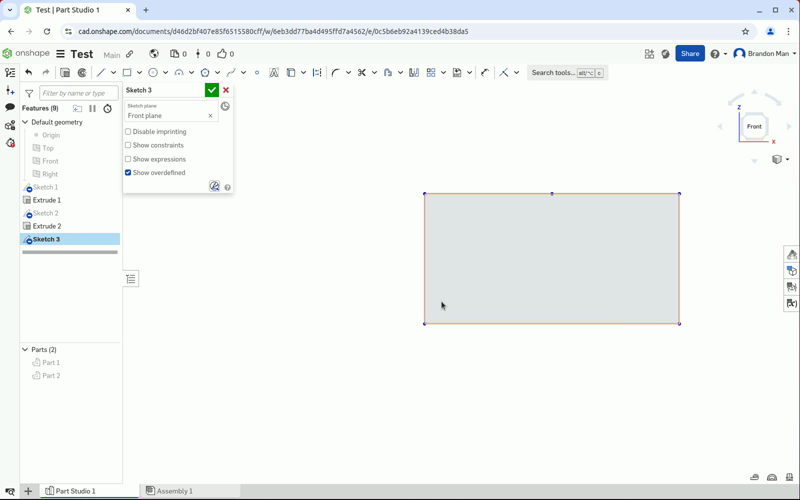
scroll(6)
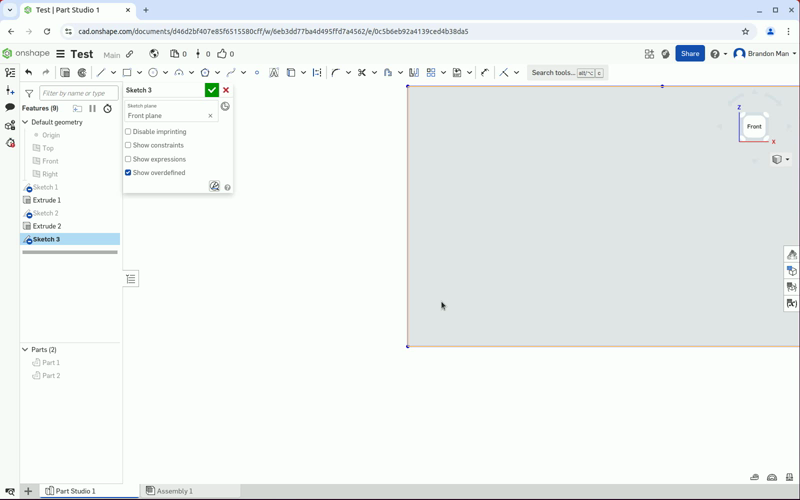
click(441, 301)
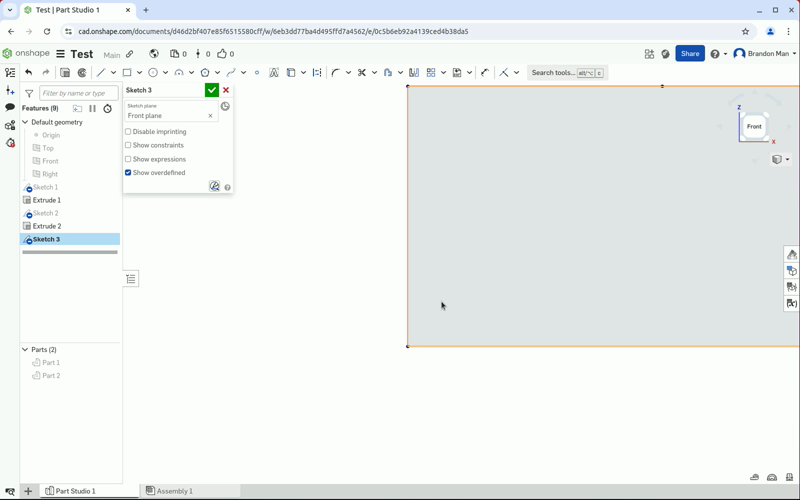
scroll(-6)
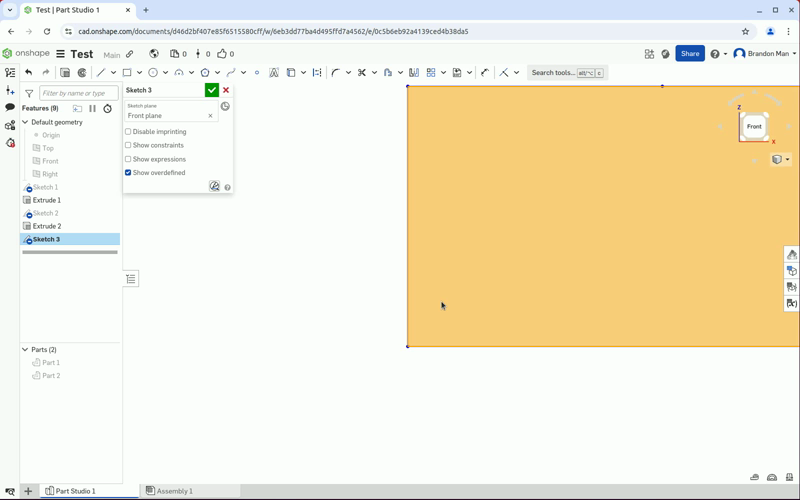
scroll(-6)
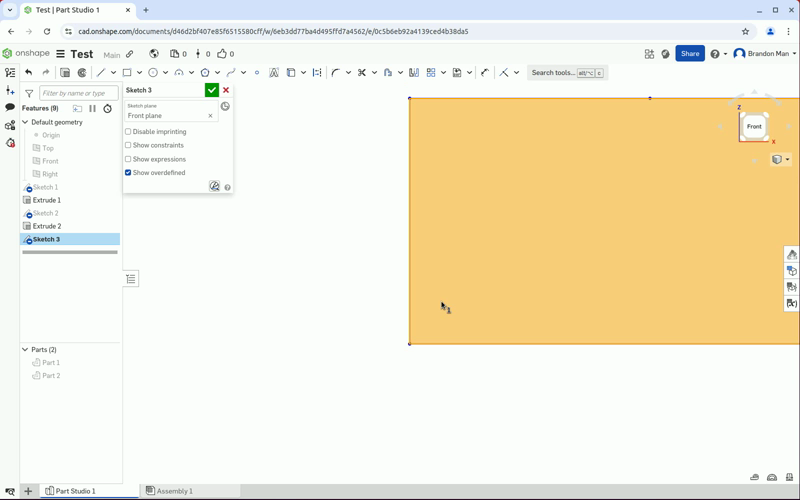
scroll(-6)
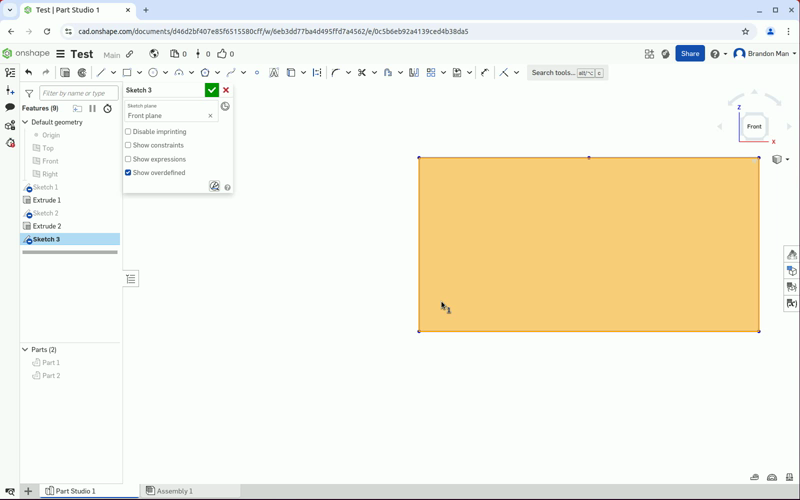
scroll(-6)
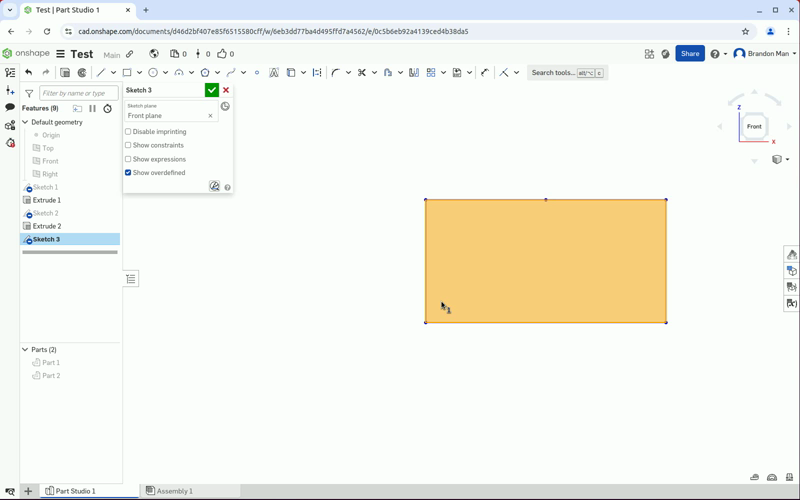
scroll(-6)
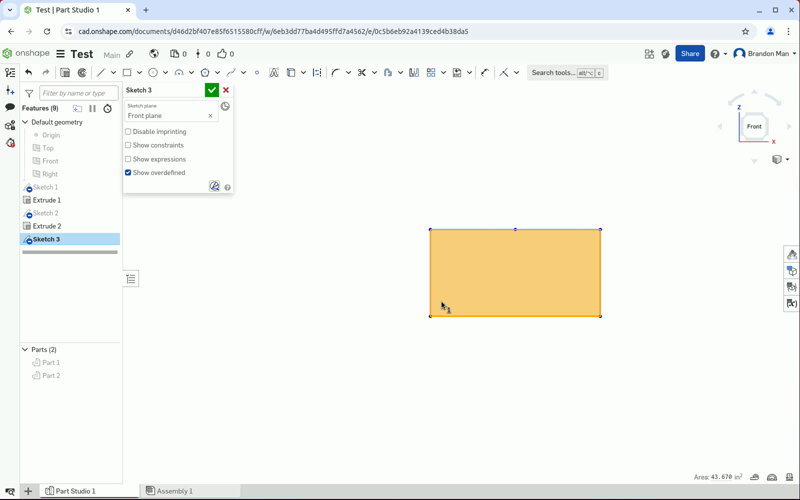
scroll(-6)
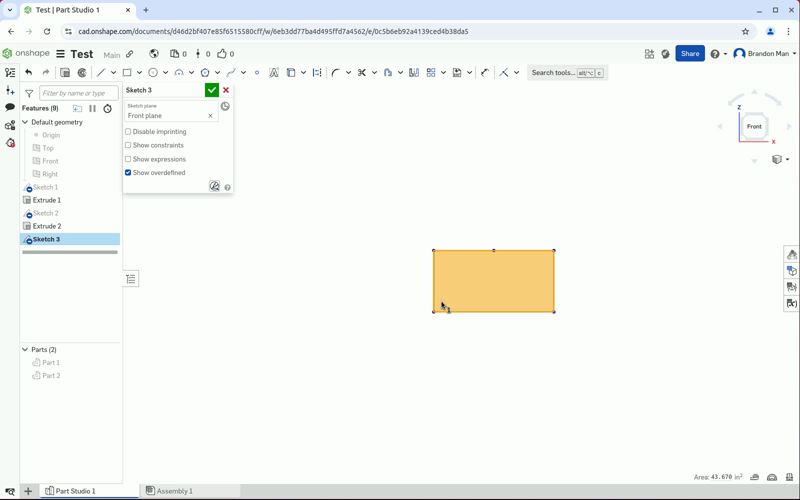
scroll(-6)
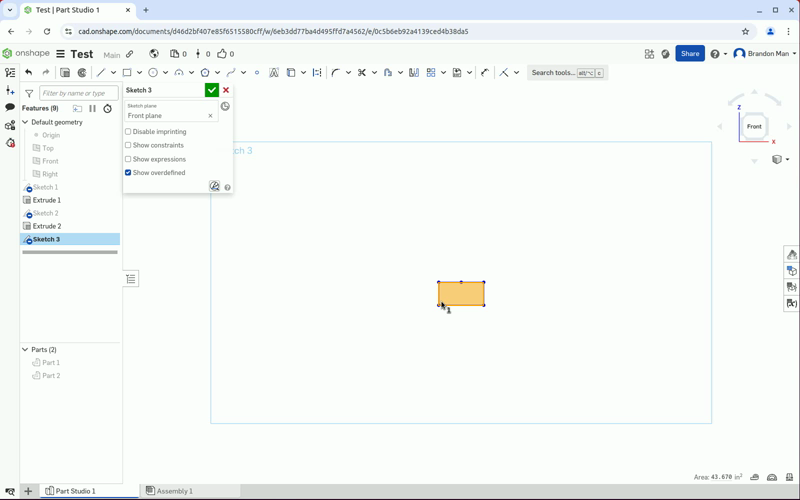
mouse_move(73, 352)
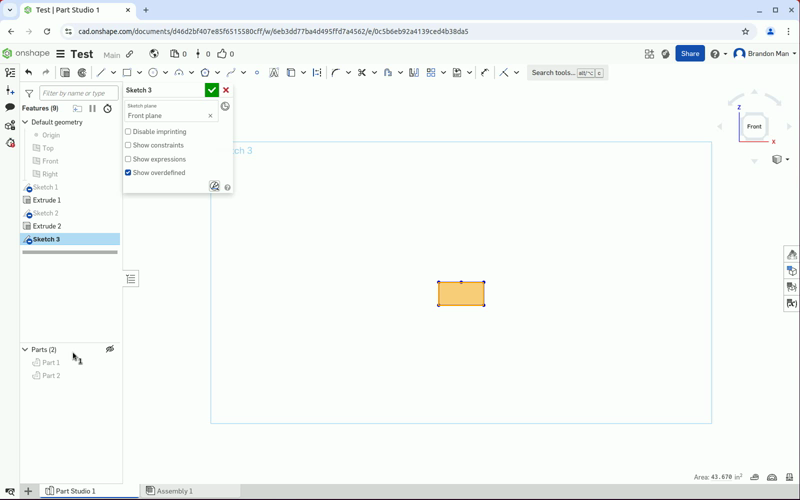
key(shift+y)
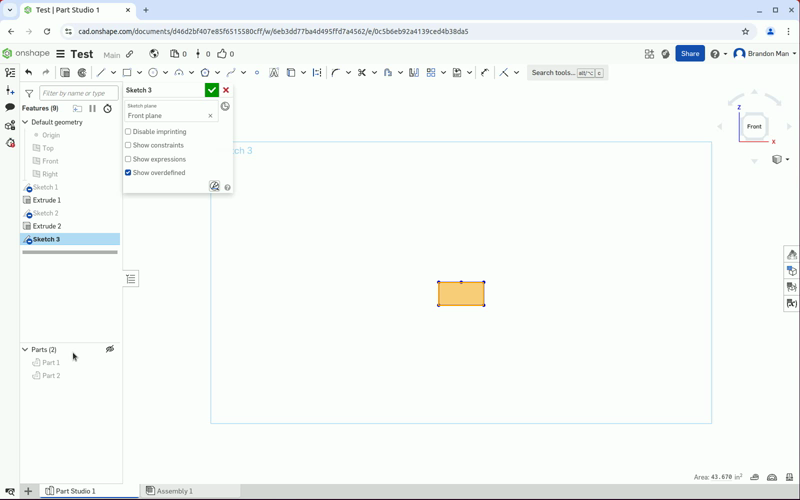
key(shift+e)
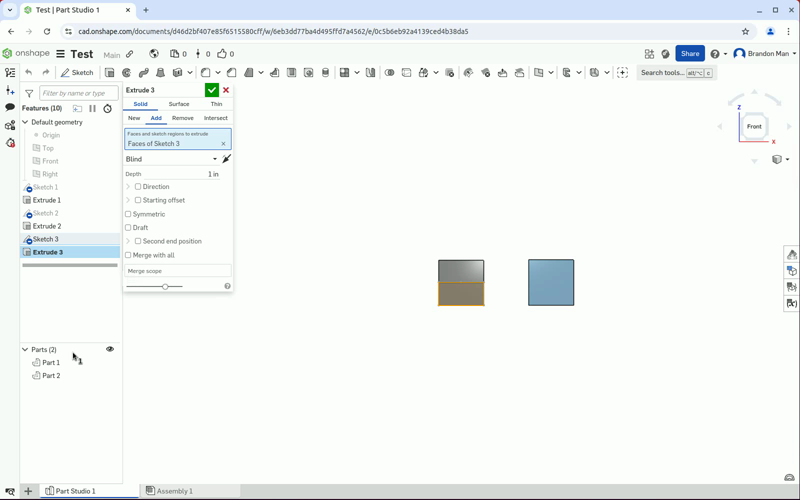
mouse_move(143, 106)
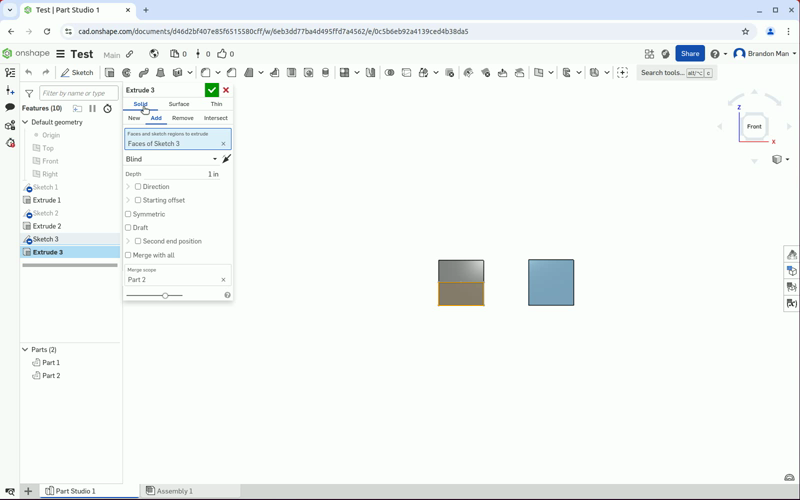
click(143, 106)
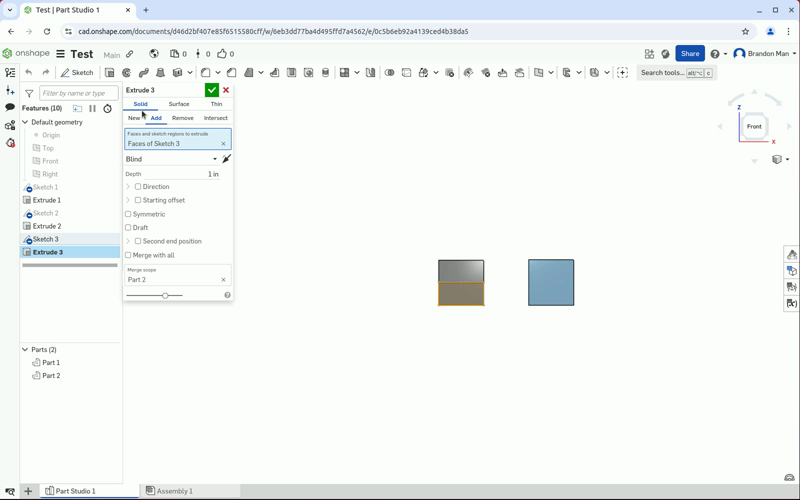
mouse_move(137, 120)
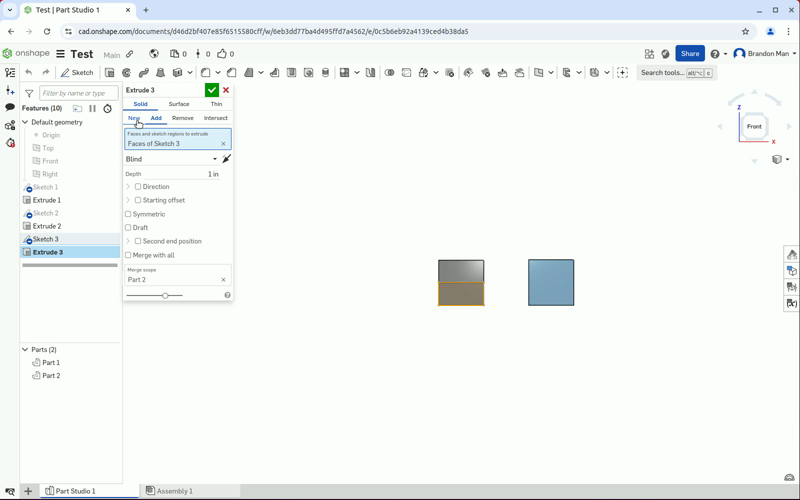
click(137, 120)
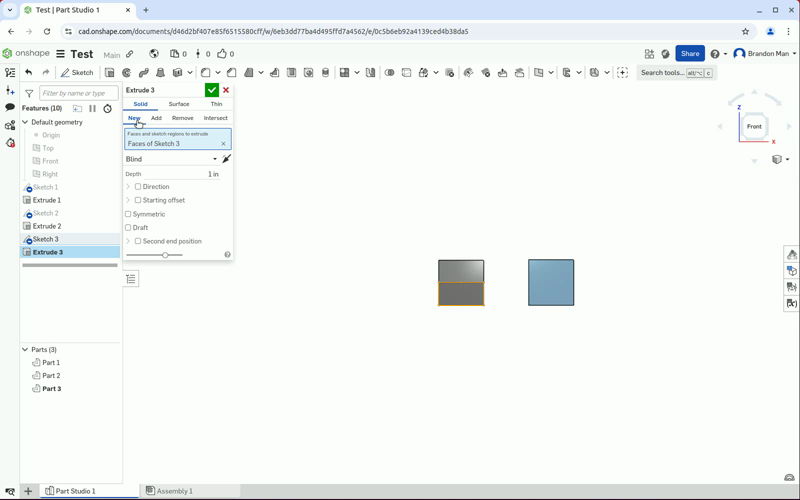
key(tab, 4)
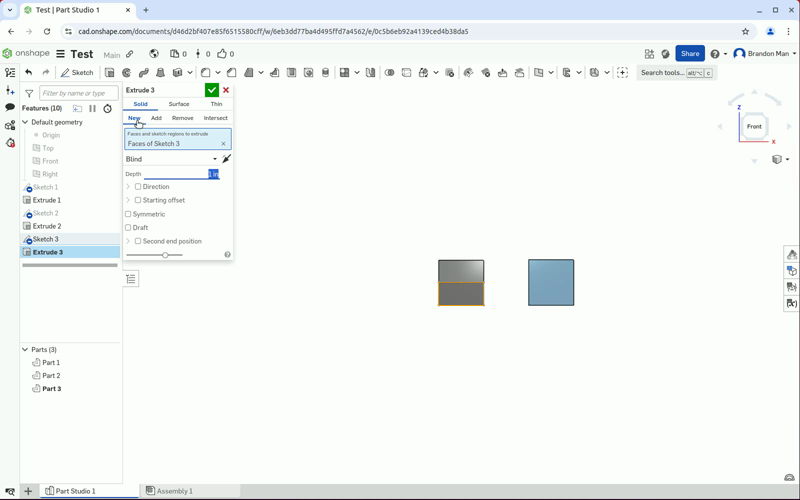
text(46.216)
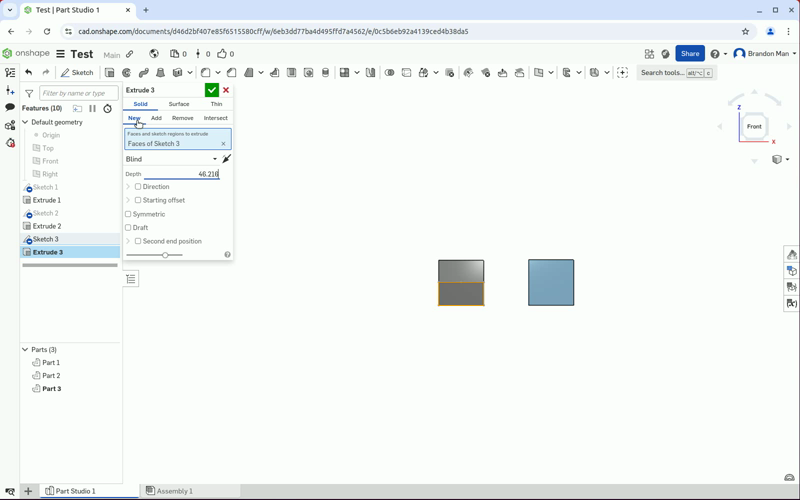
key(tab, 3)
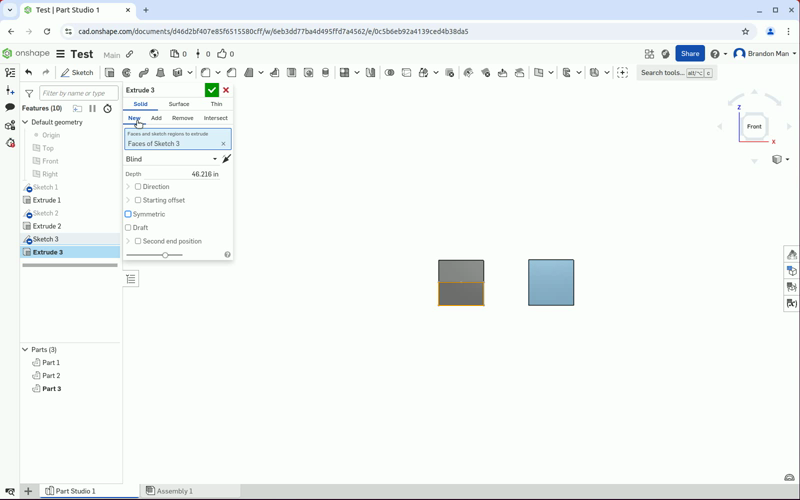
key(space)
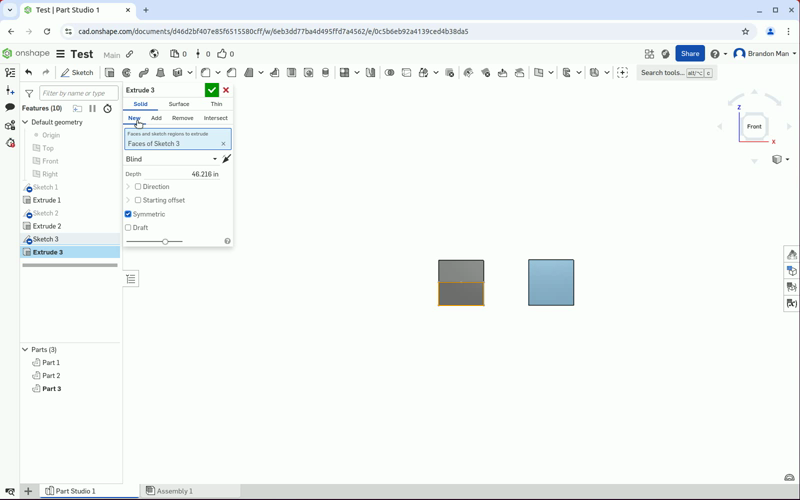
key(enter)
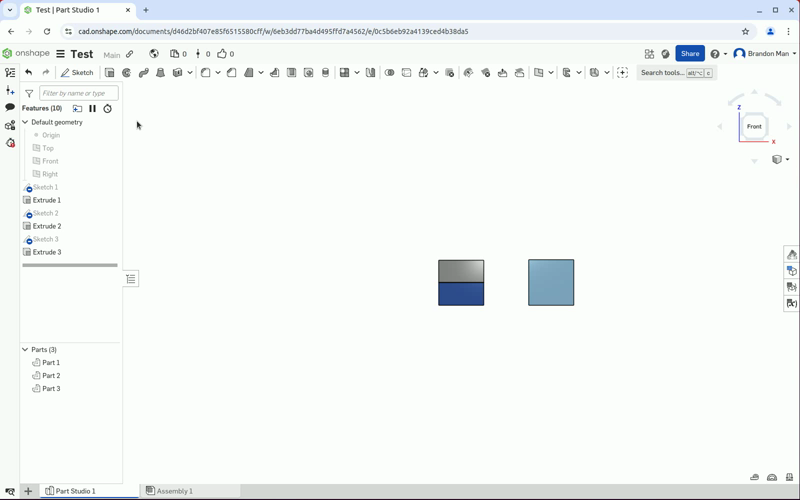
key(shift+h)
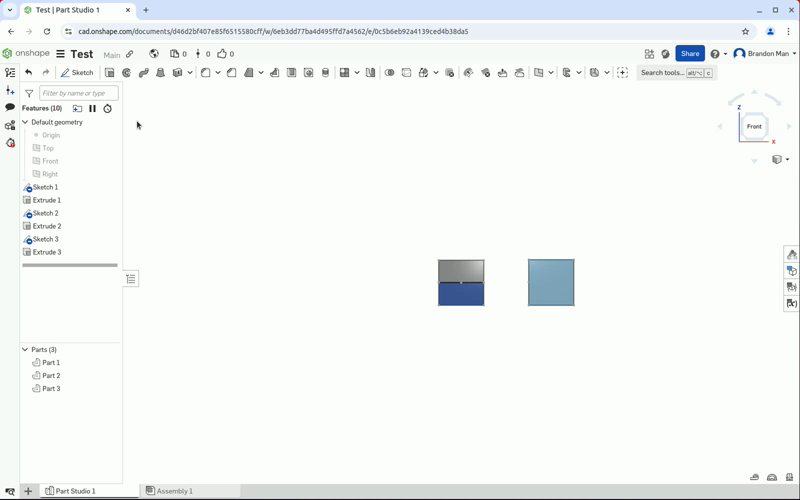
key(shift+h)
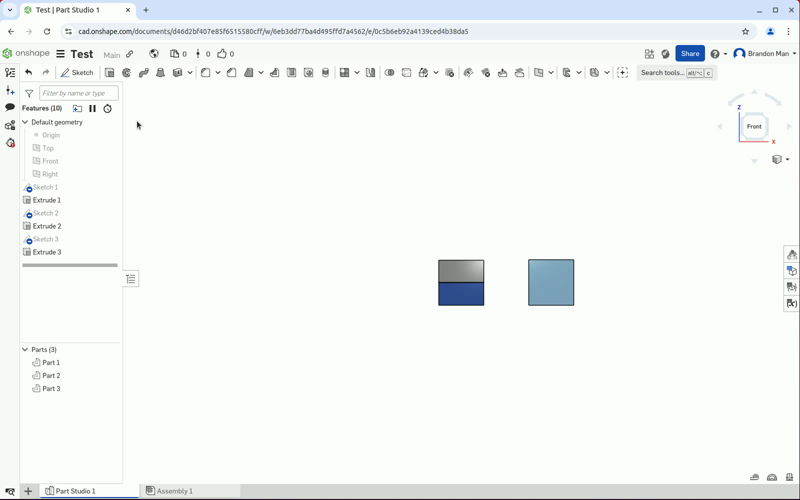
mouse_move(73, 189)
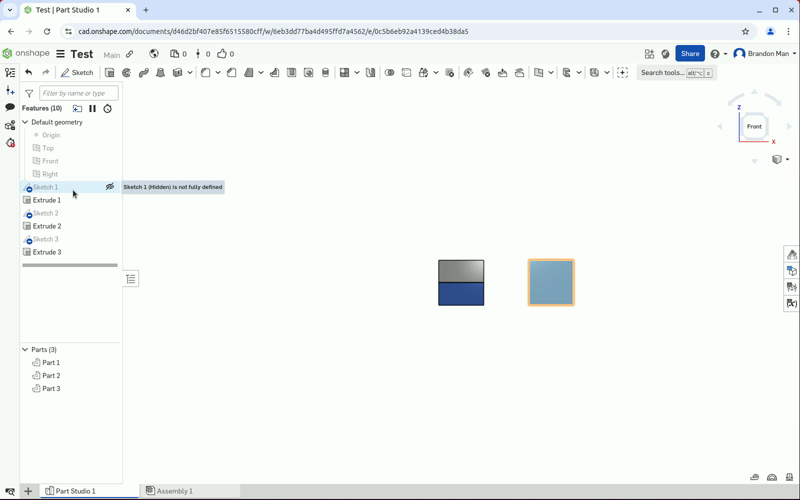
click(73, 189)
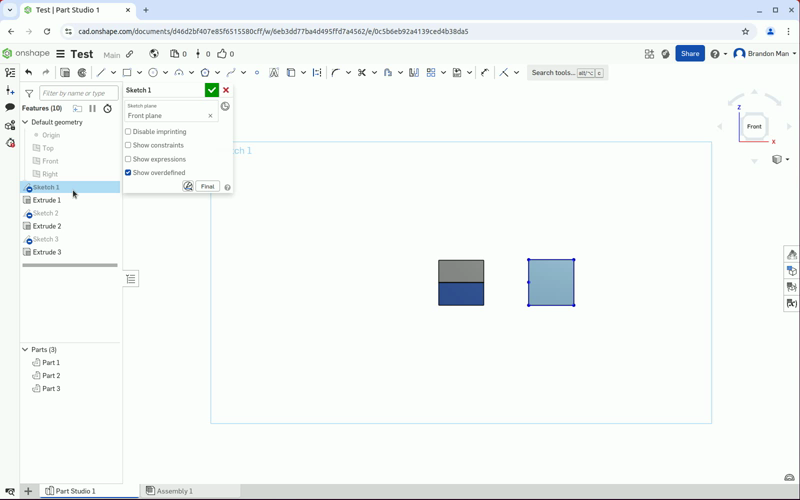
mouse_move(229, 92)
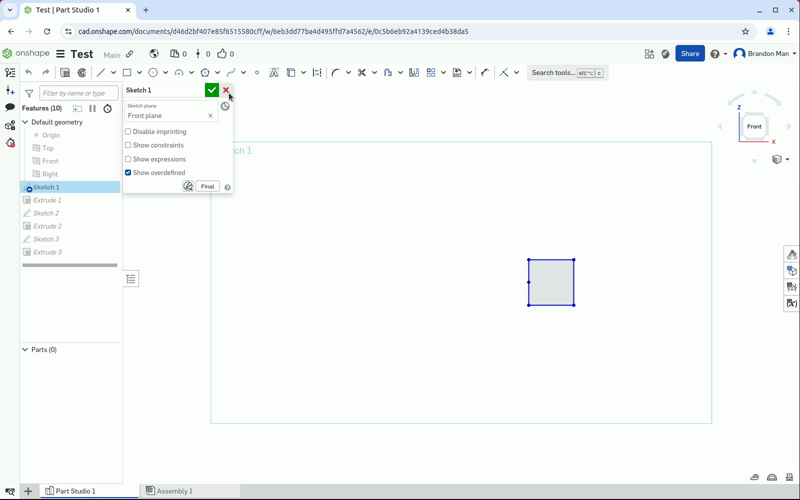
click(229, 92)
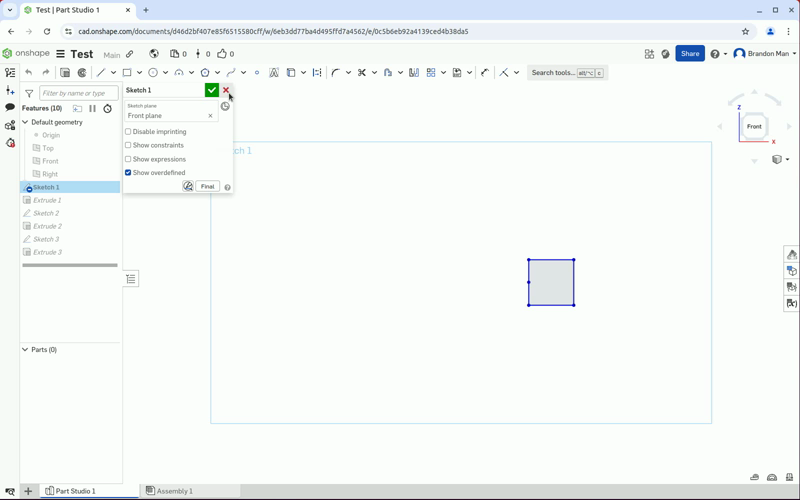
key(shift+s)
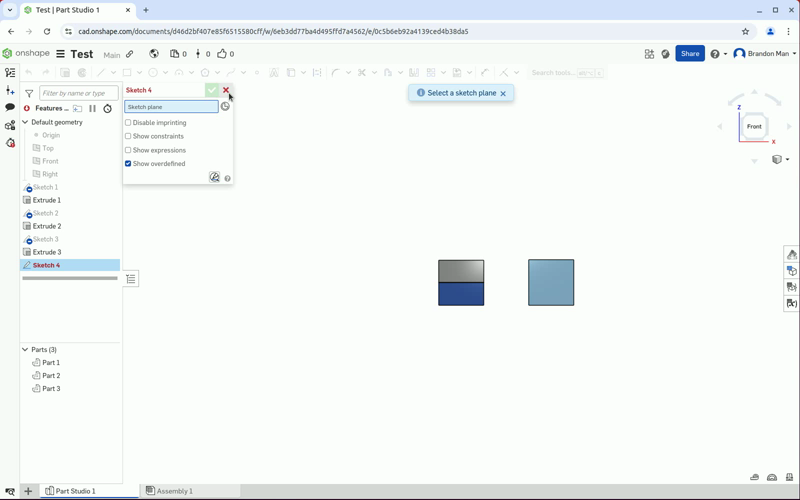
mouse_move(73, 163)
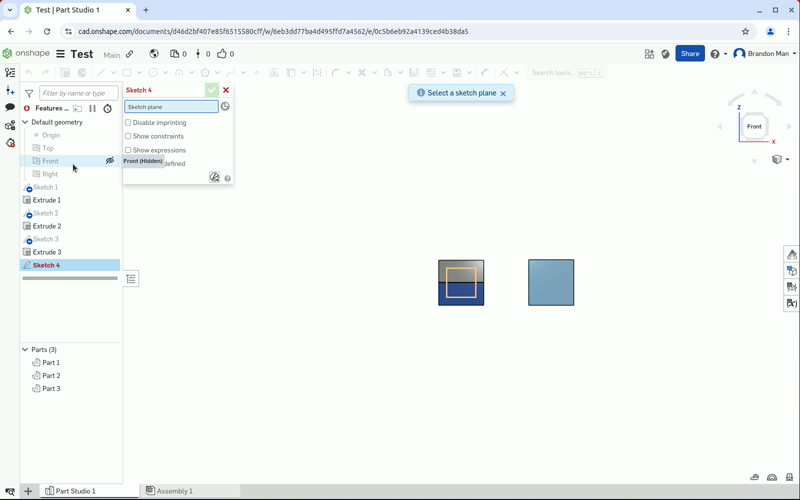
click(73, 163)
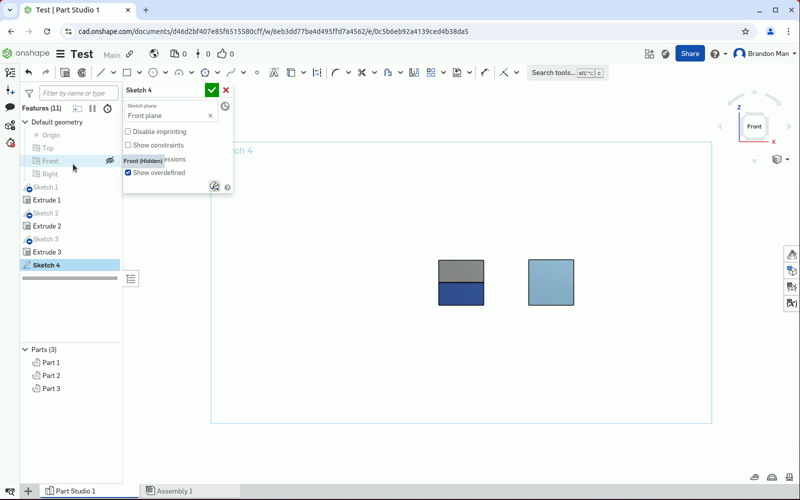
mouse_move(73, 352)
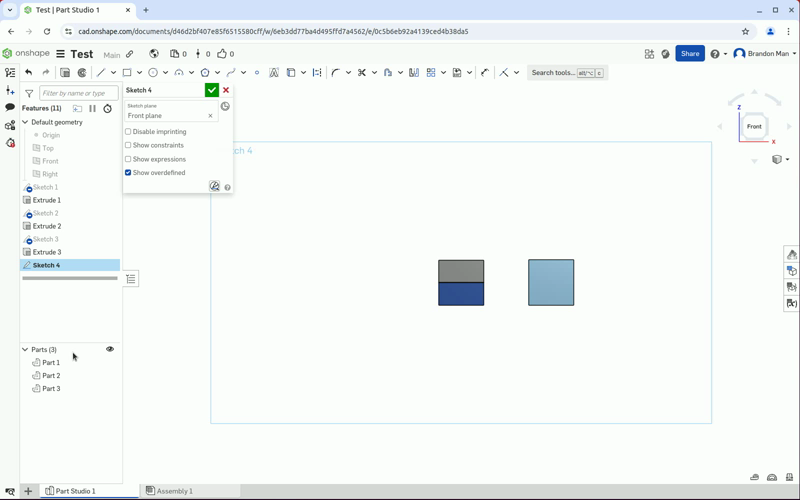
key(y)
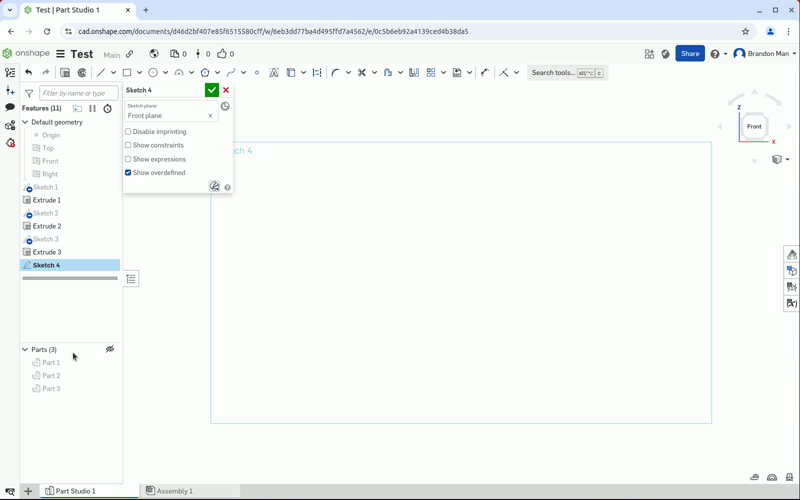
key(l)
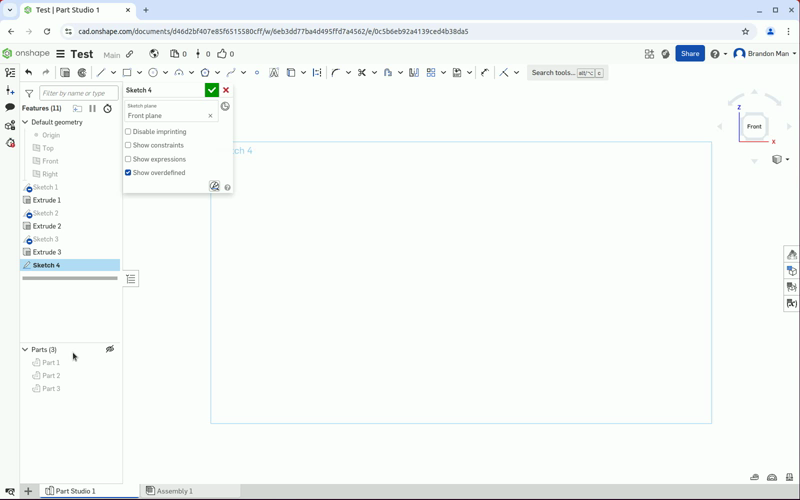
key_down(shift)
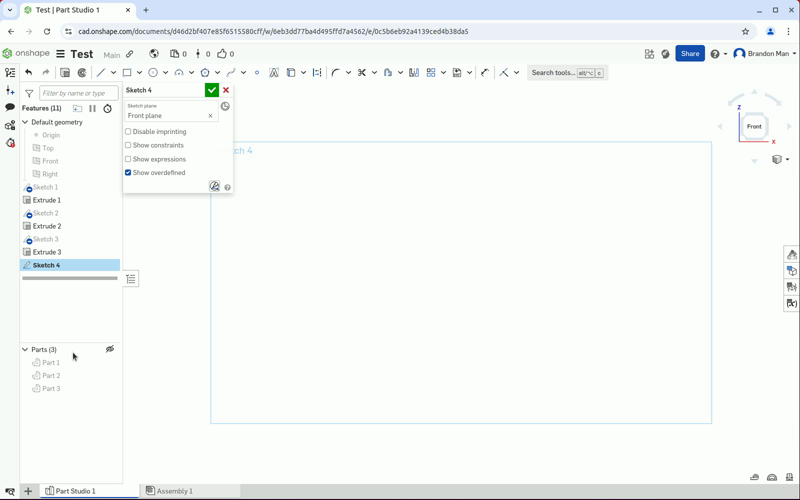
mouse_move(348, 305)
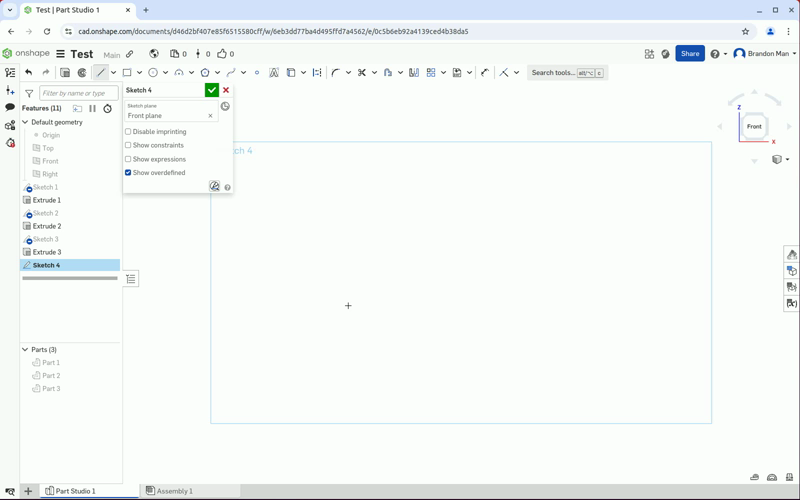
click(348, 305)
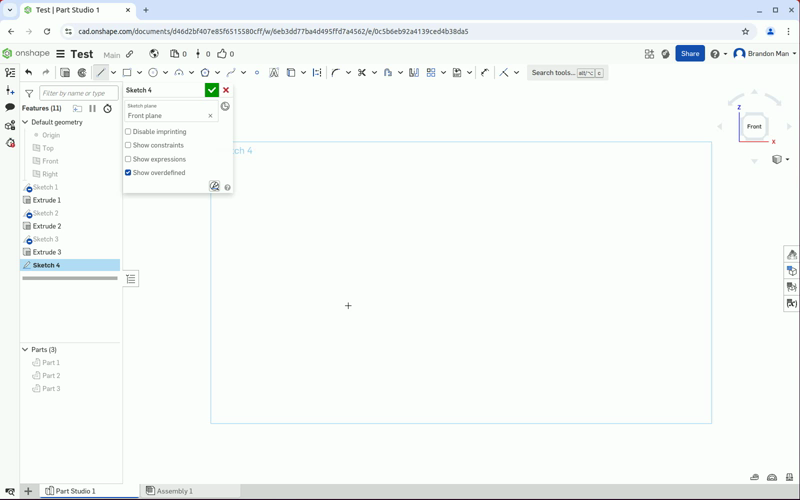
key_up(shift)
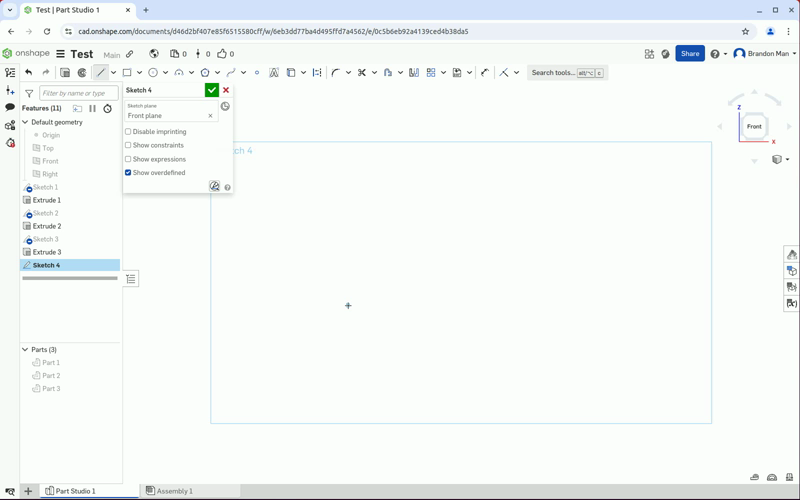
key_down(shift)
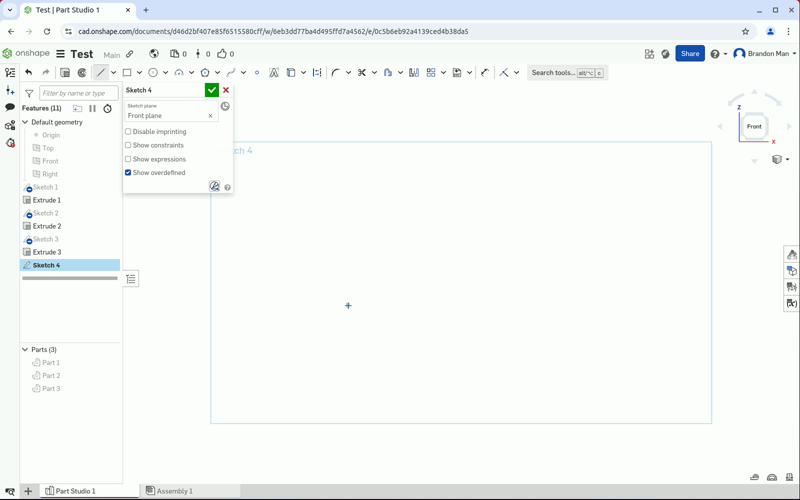
mouse_move(378, 305)
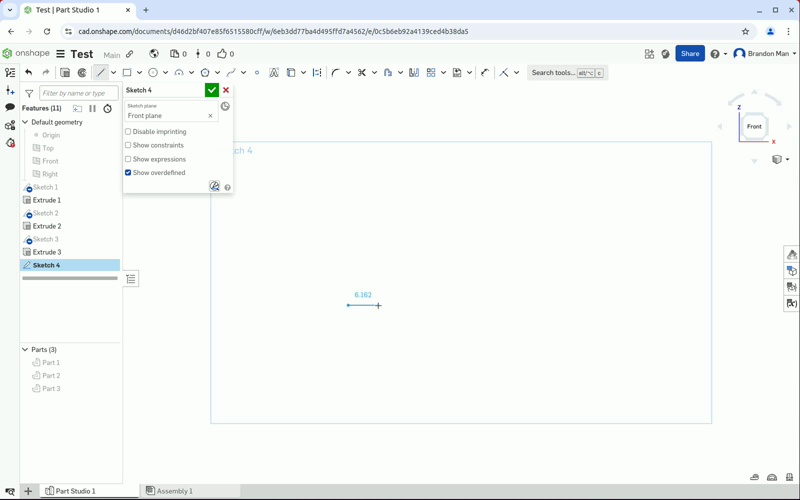
mouse_move(393, 305)
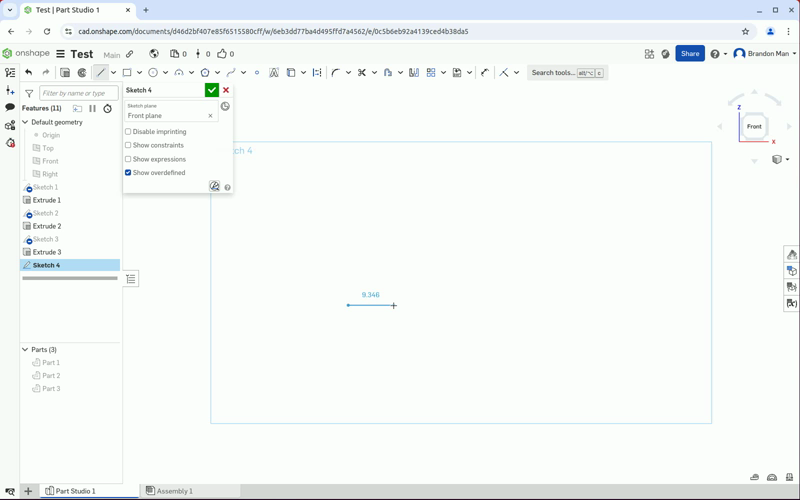
click(393, 305)
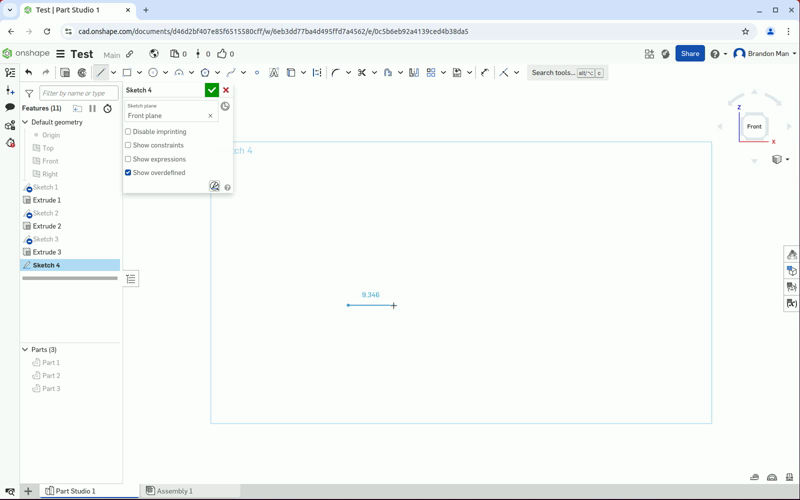
key_up(shift)
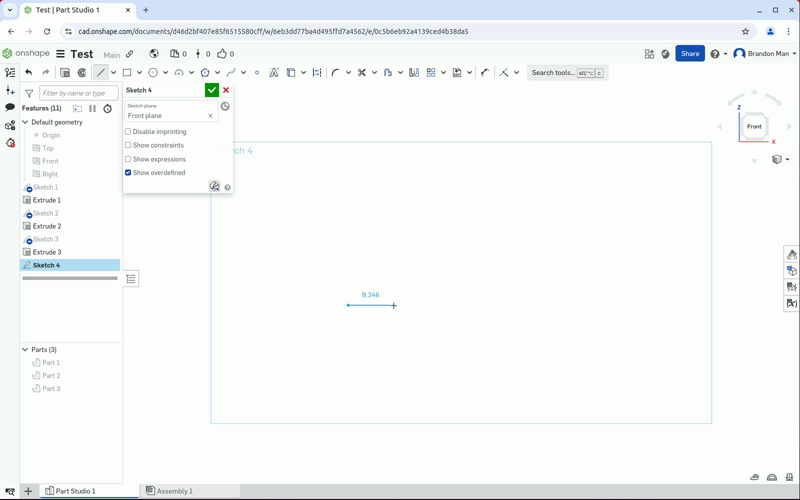
key_down(shift)
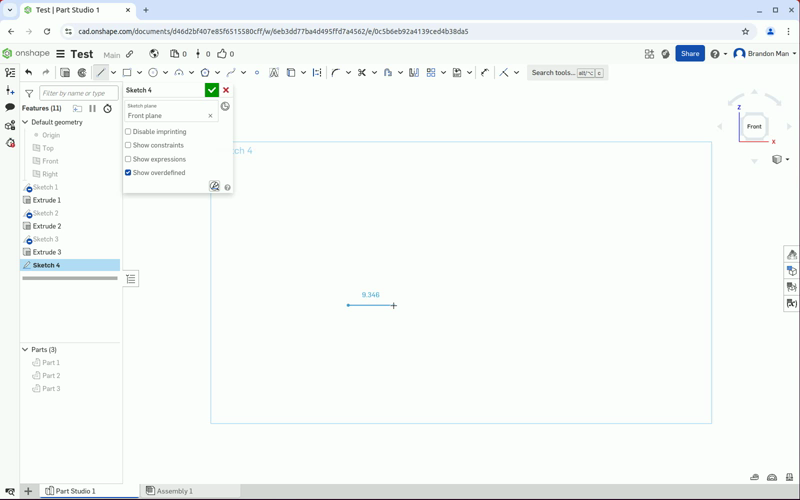
mouse_move(423, 305)
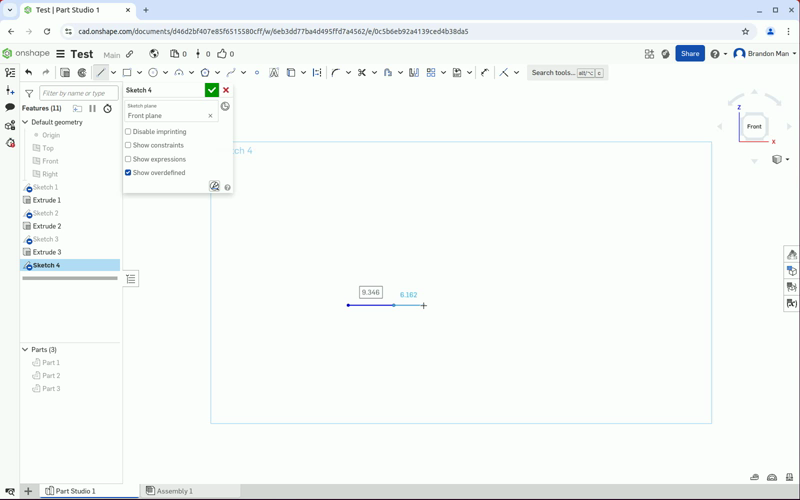
mouse_move(393, 282)
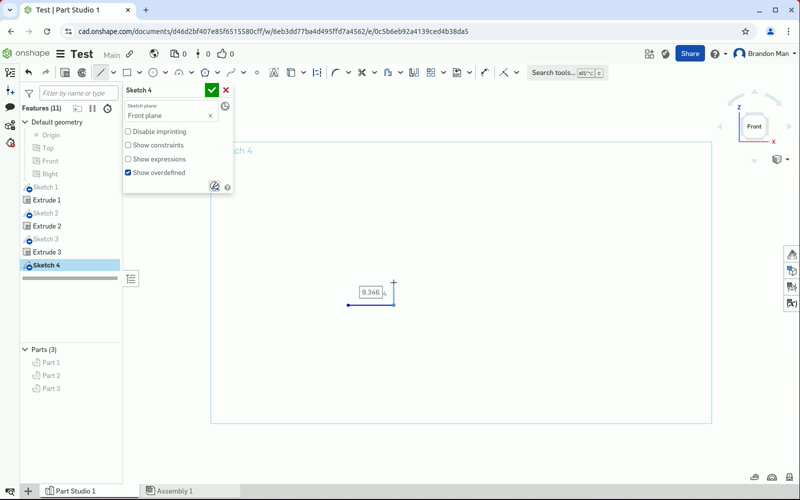
click(393, 282)
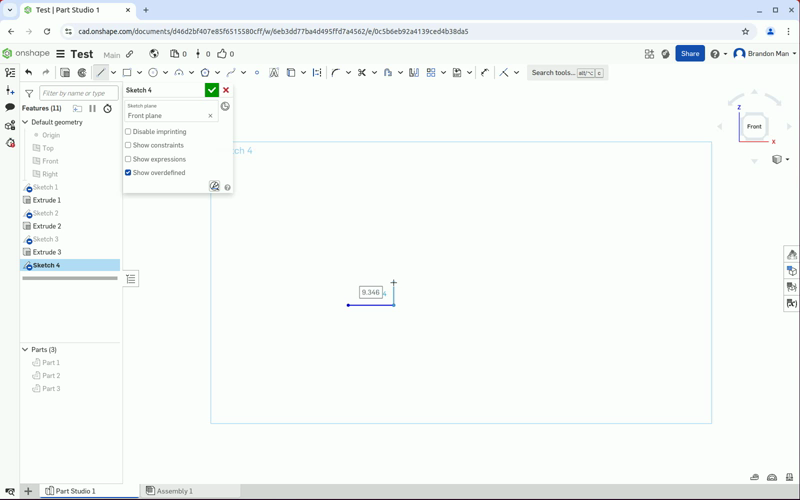
key_up(shift)
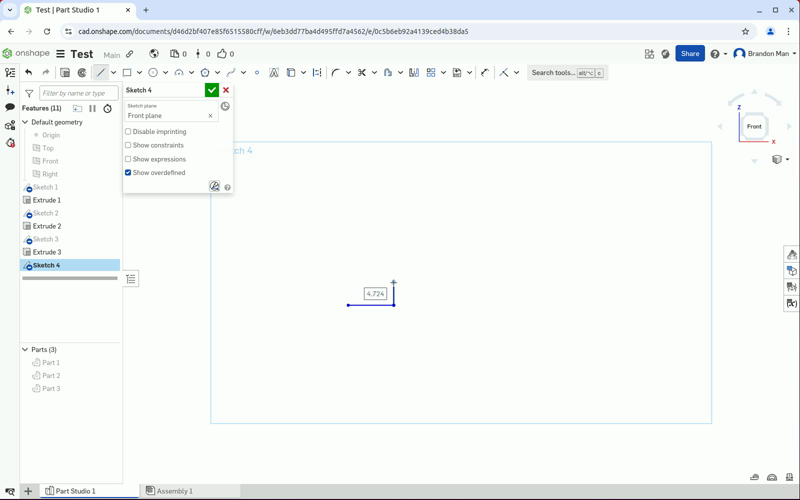
key_down(shift)
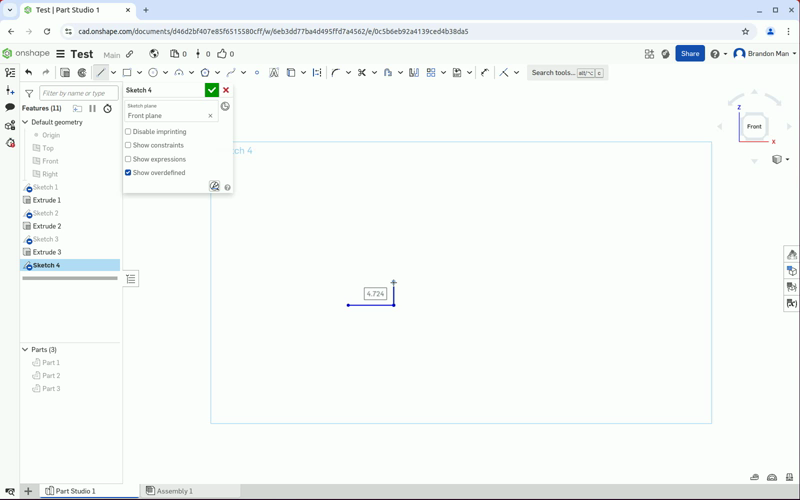
mouse_move(423, 282)
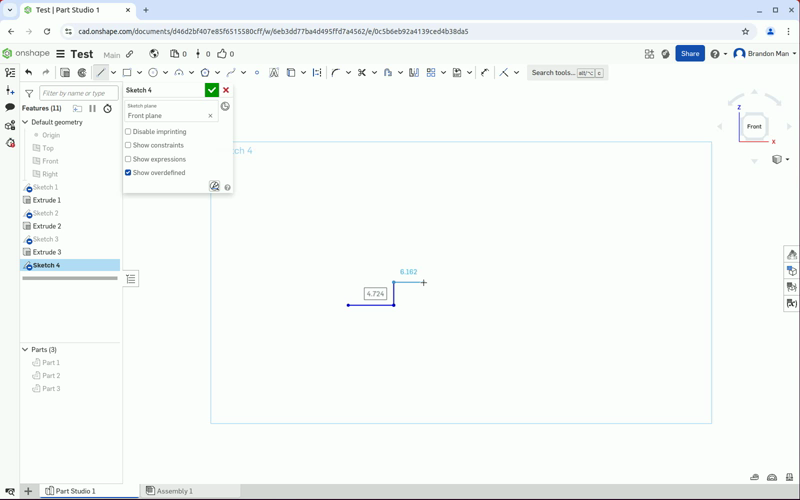
mouse_move(393, 259)
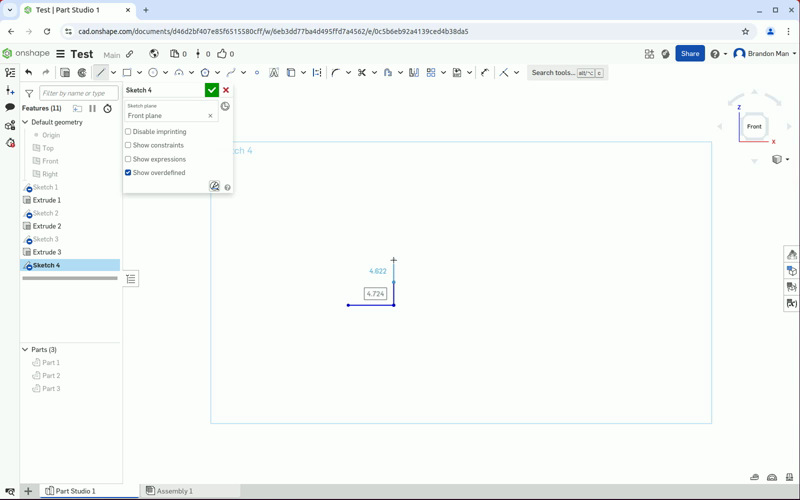
click(393, 259)
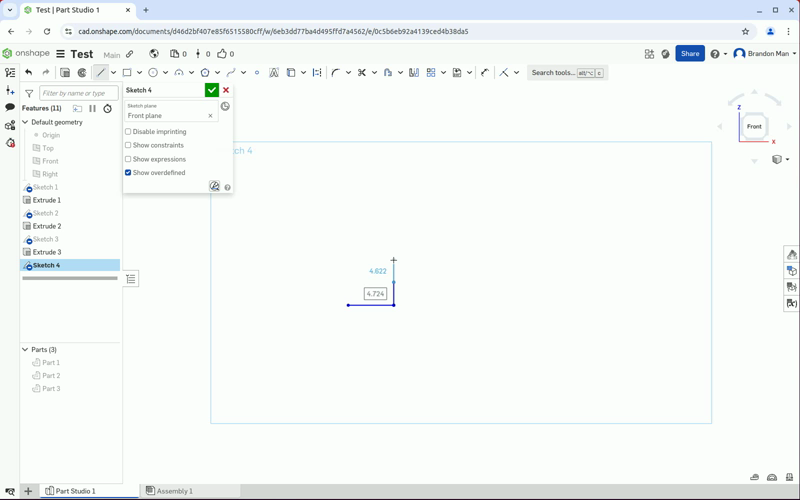
key_up(shift)
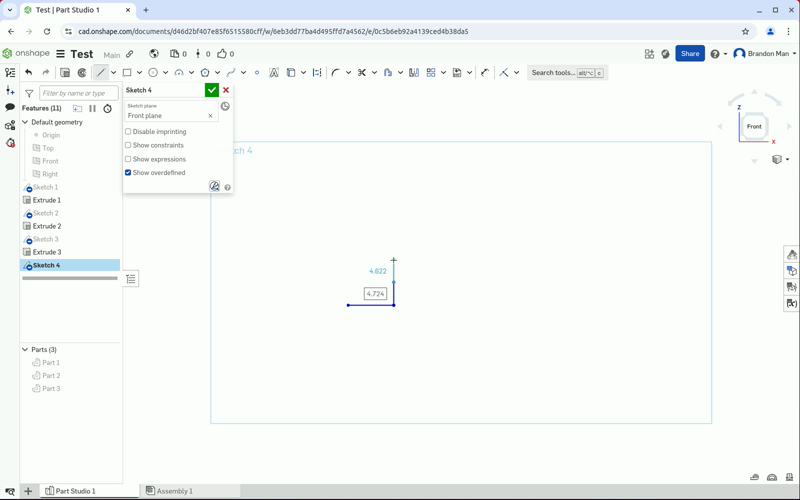
key_down(shift)
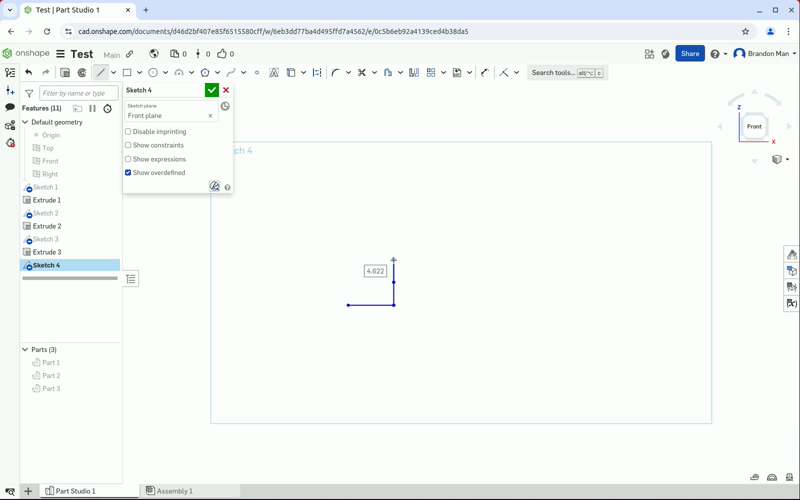
mouse_move(423, 259)
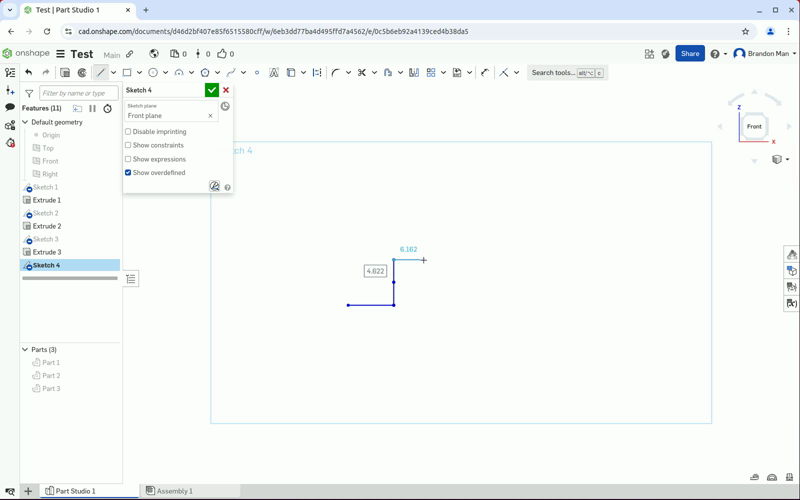
mouse_move(348, 259)
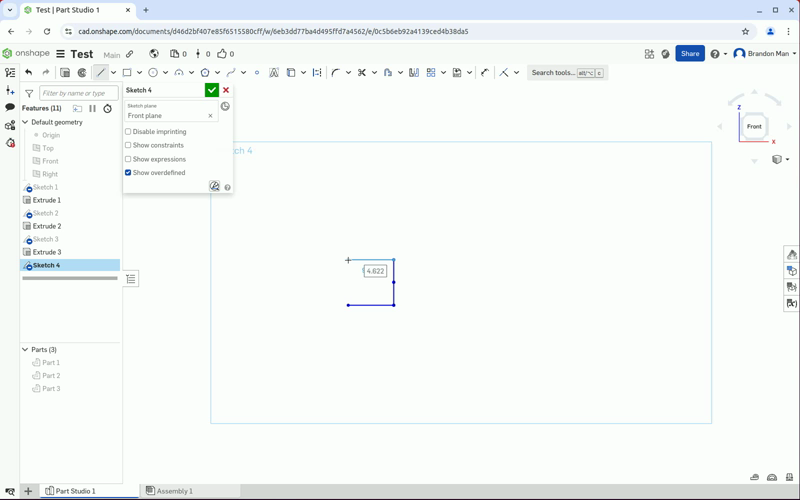
click(348, 259)
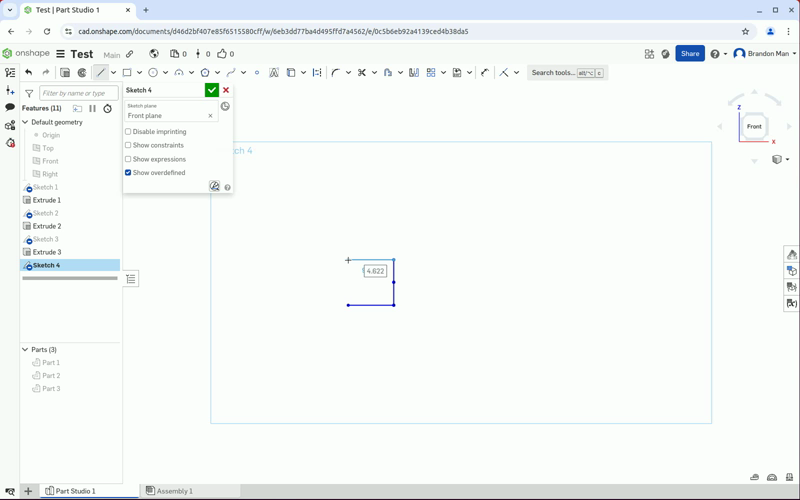
key_up(shift)
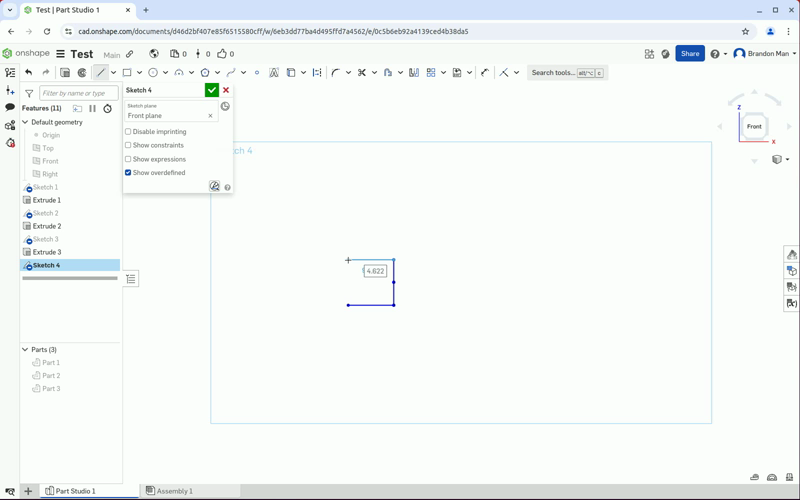
mouse_move(378, 259)
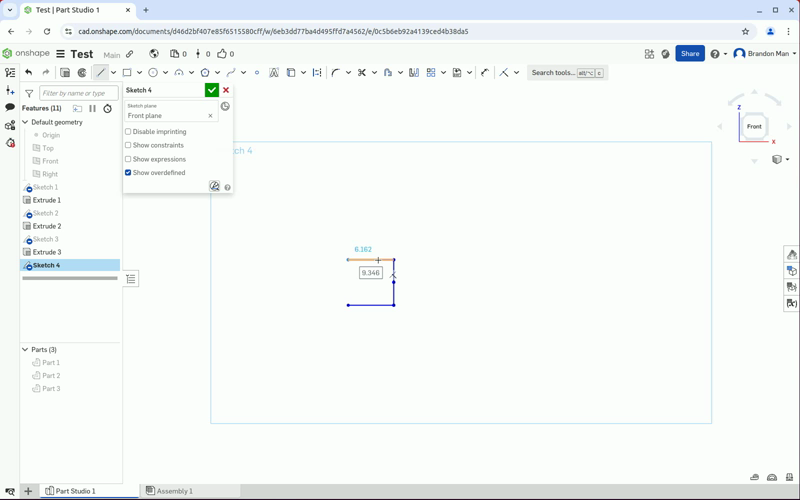
key_down(shift)
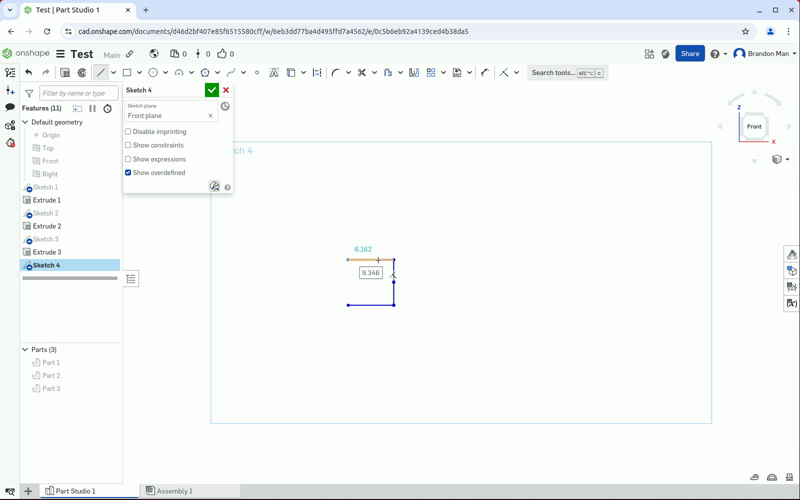
mouse_move(348, 305)
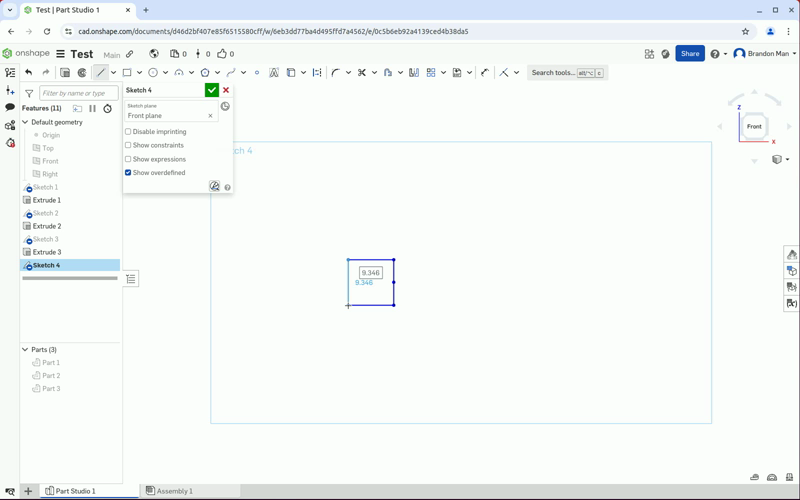
key_up(shift)
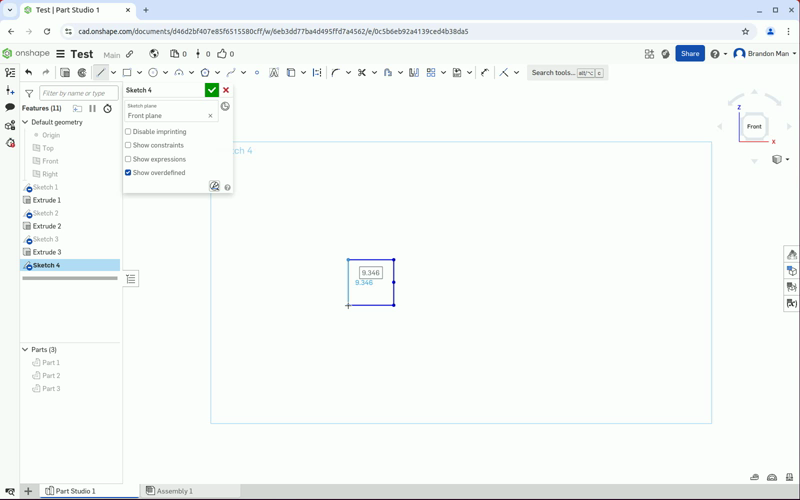
click(348, 305)
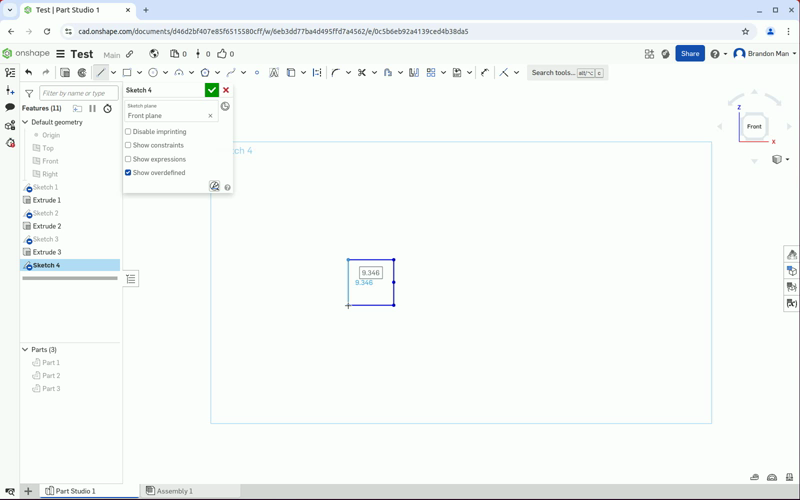
key(esc)
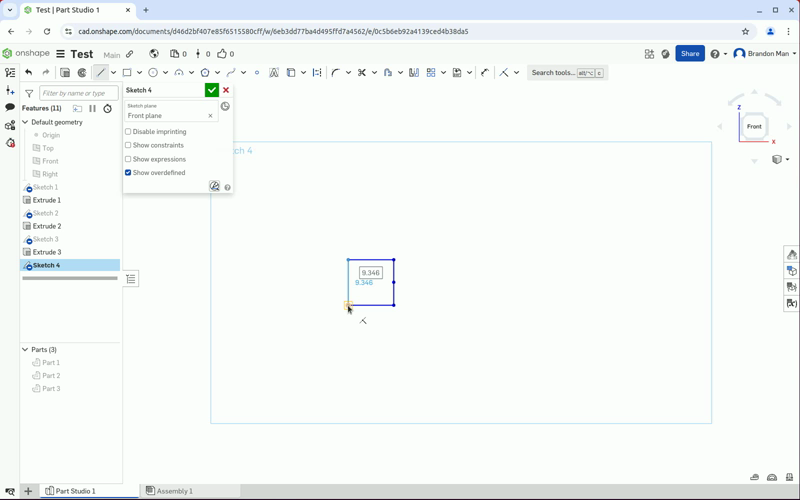
mouse_move(366, 280)
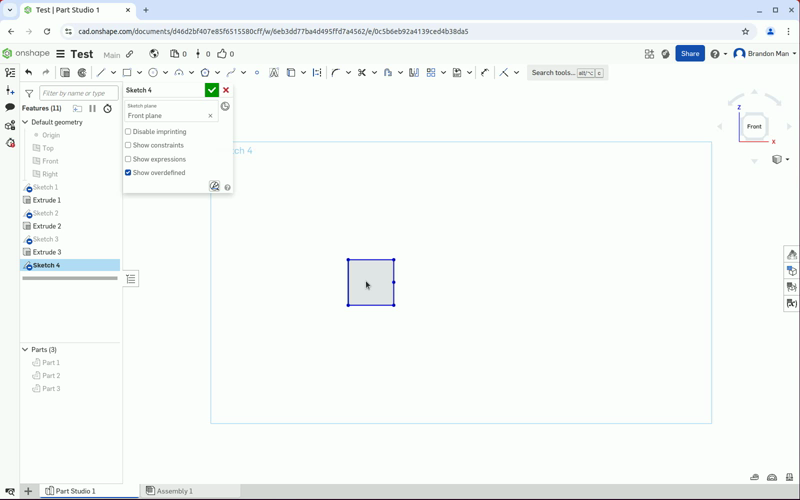
click(366, 280)
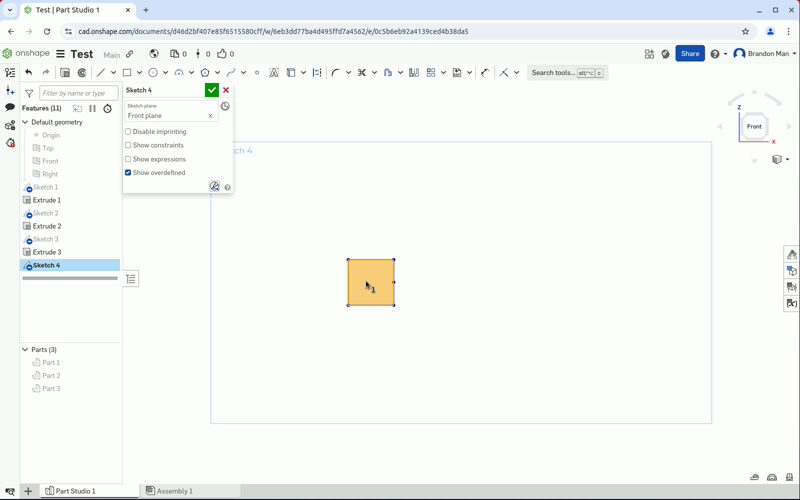
mouse_move(73, 352)
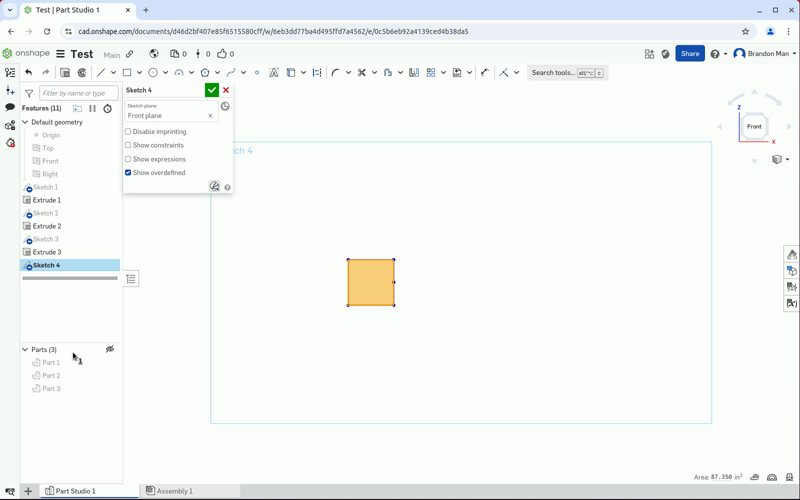
key(shift+y)
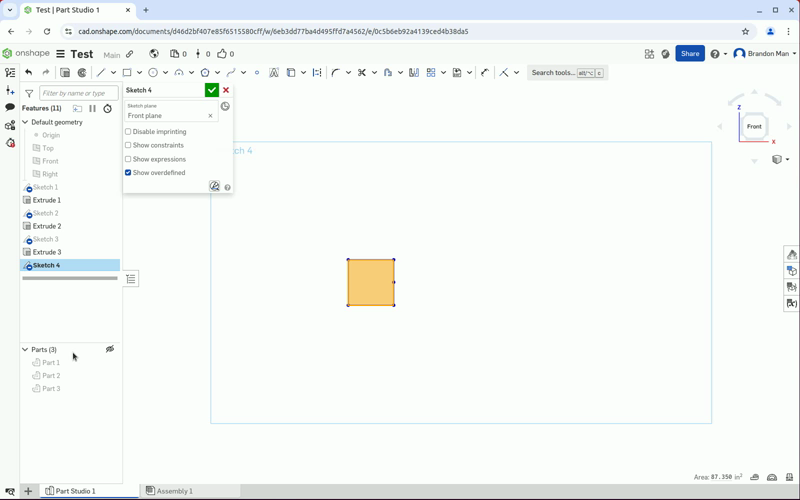
key(shift+e)
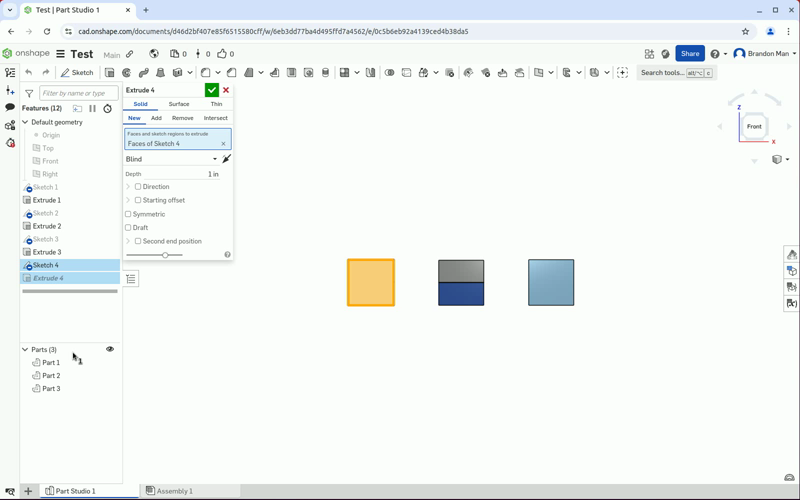
mouse_move(143, 106)
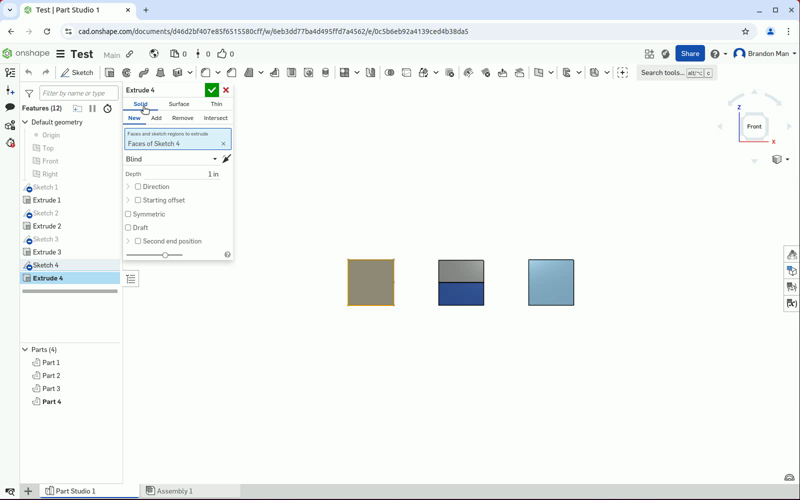
click(143, 106)
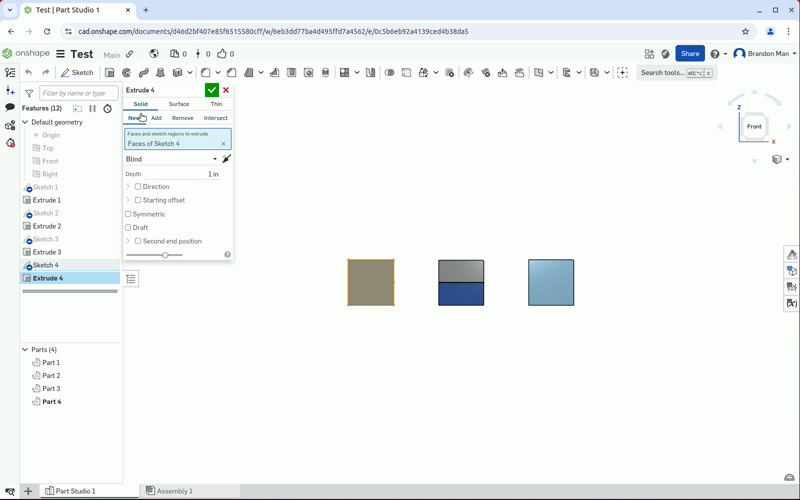
mouse_move(137, 120)
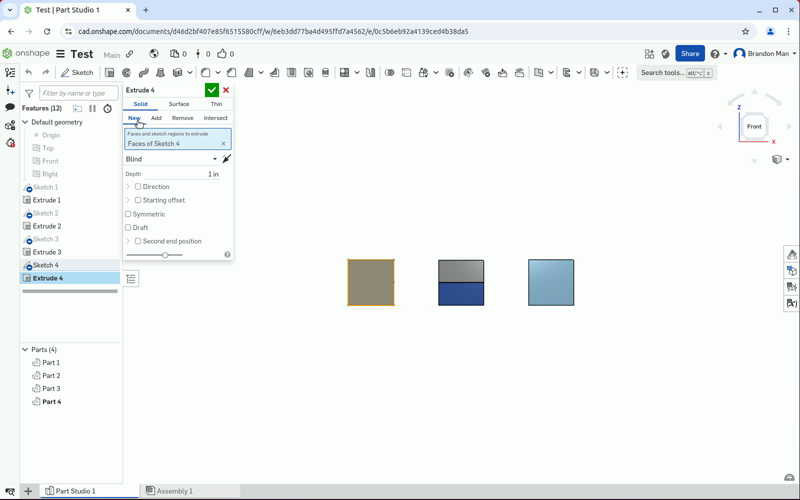
click(137, 120)
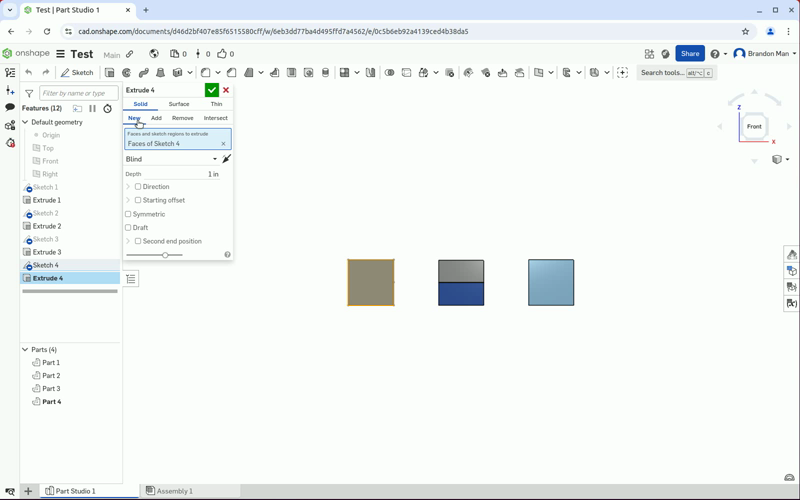
key(tab, 4)
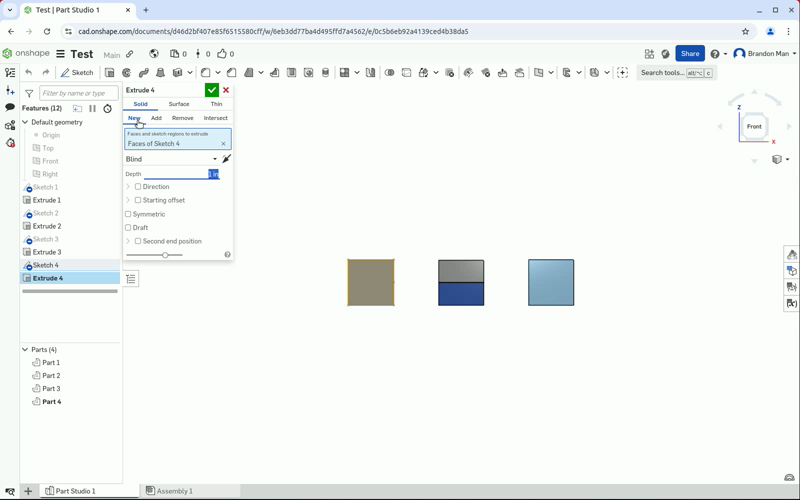
text(46.216)
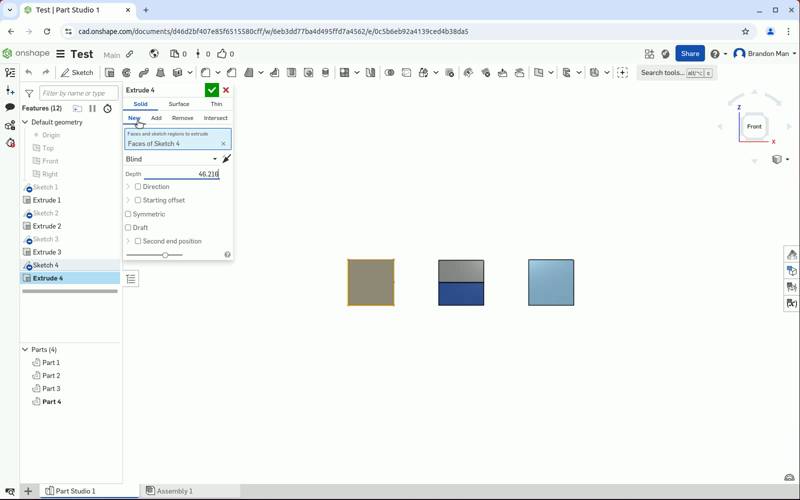
key(tab, 3)
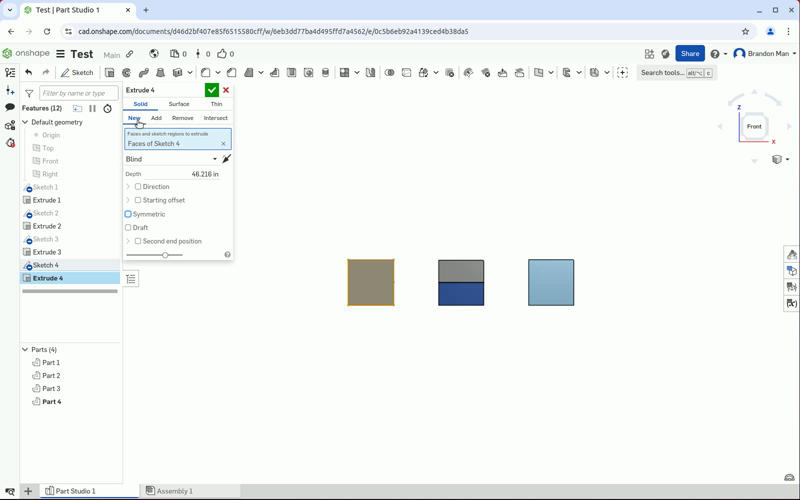
key(space)
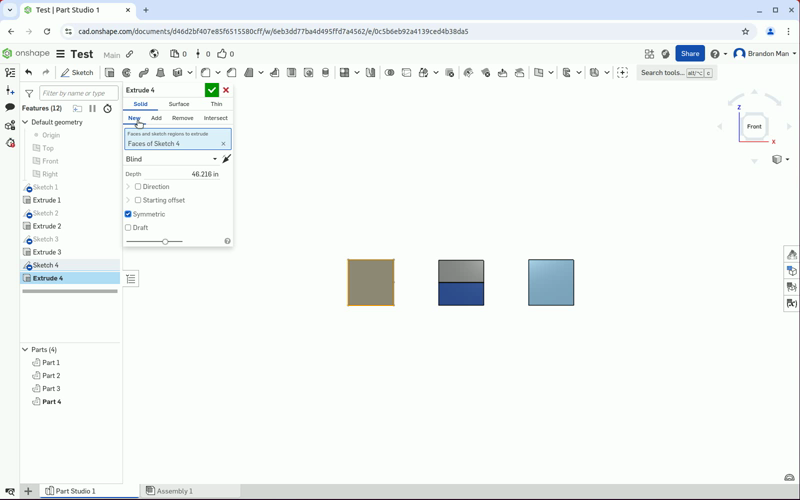
key(enter)
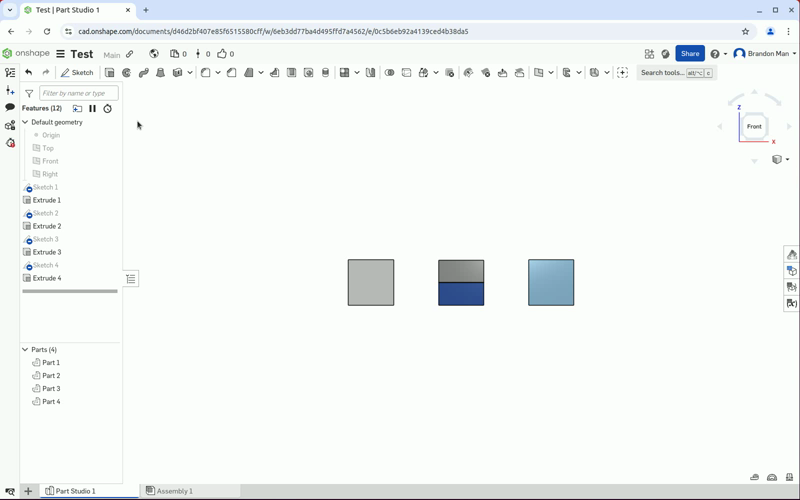
key(shift+h)
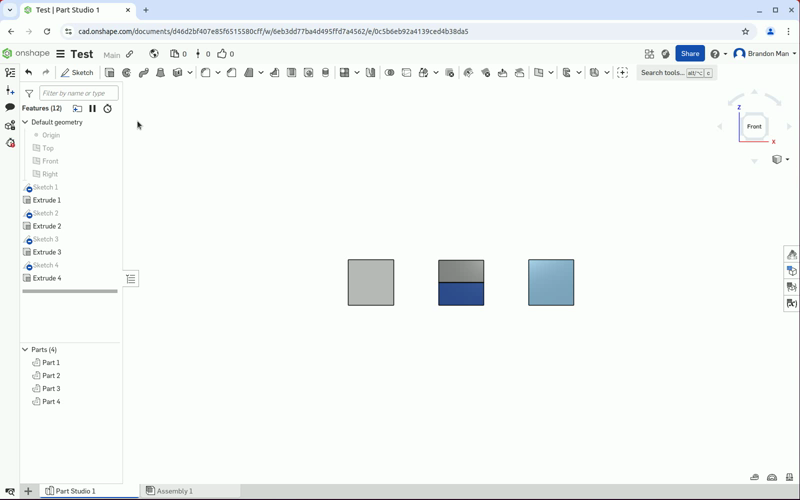
key(shift+h)
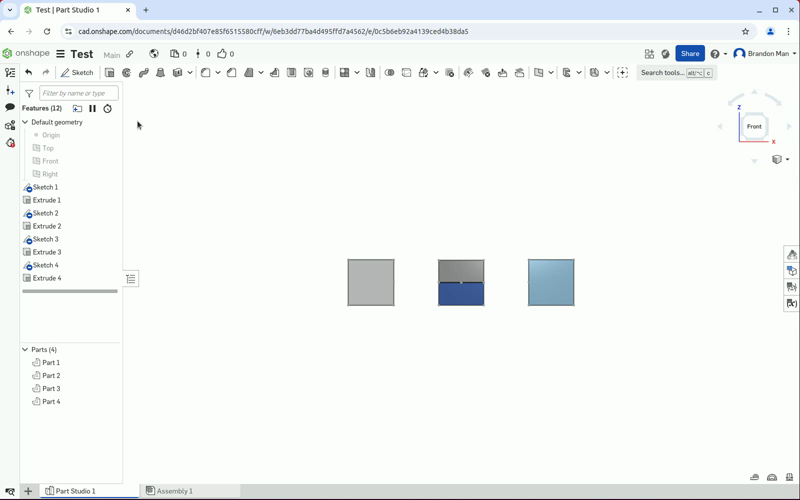
key(shift+7)
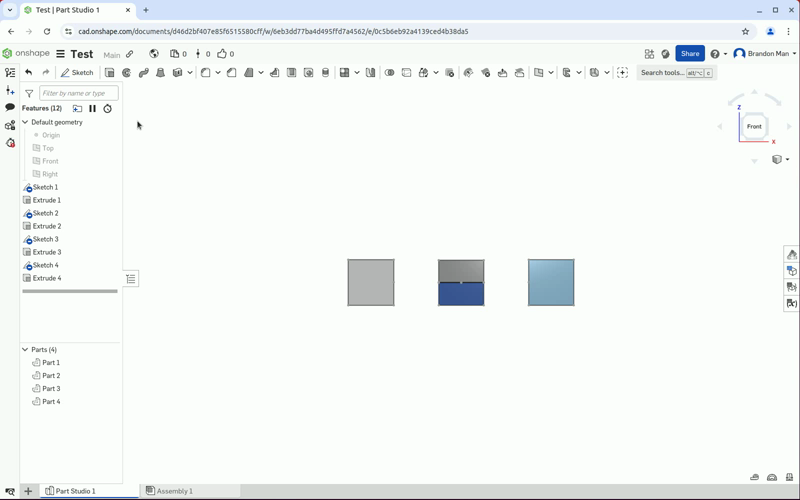
key(left, 2)
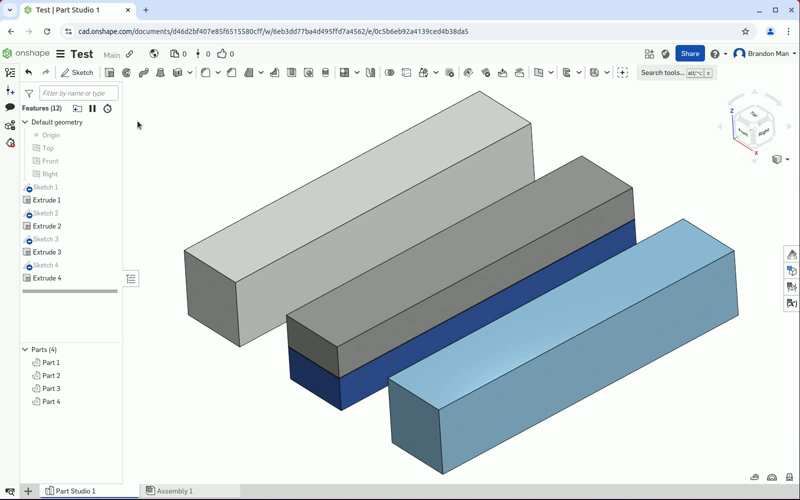
key(down, 2)
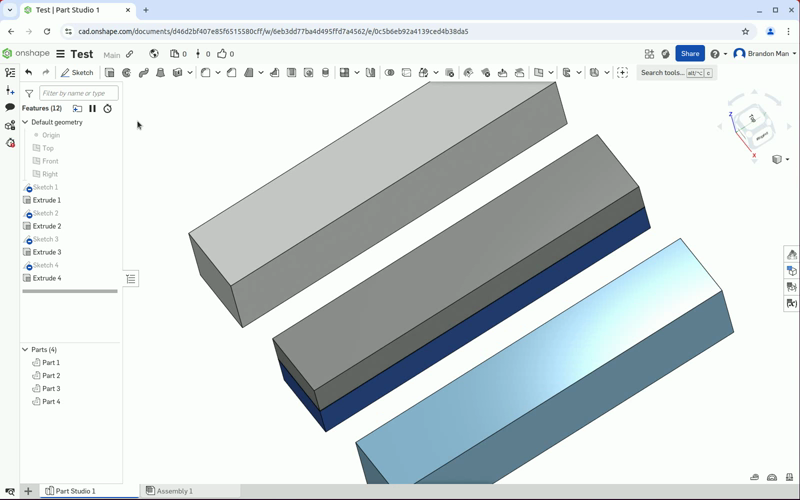
key(up, 2)
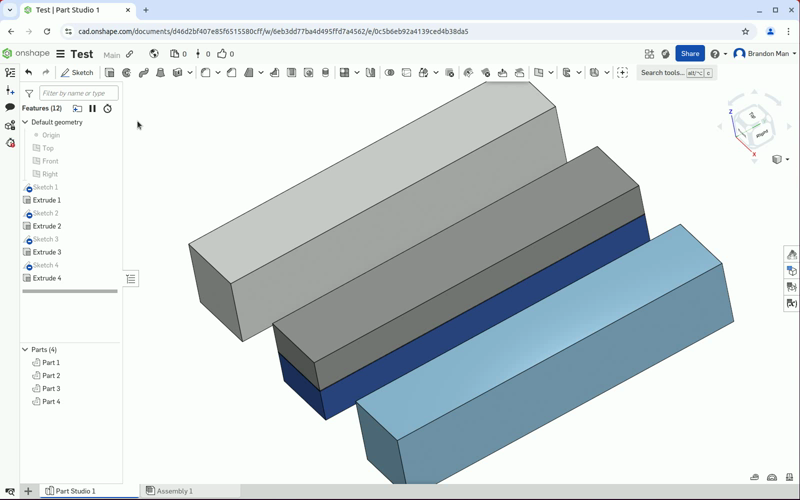
key(right, 2)
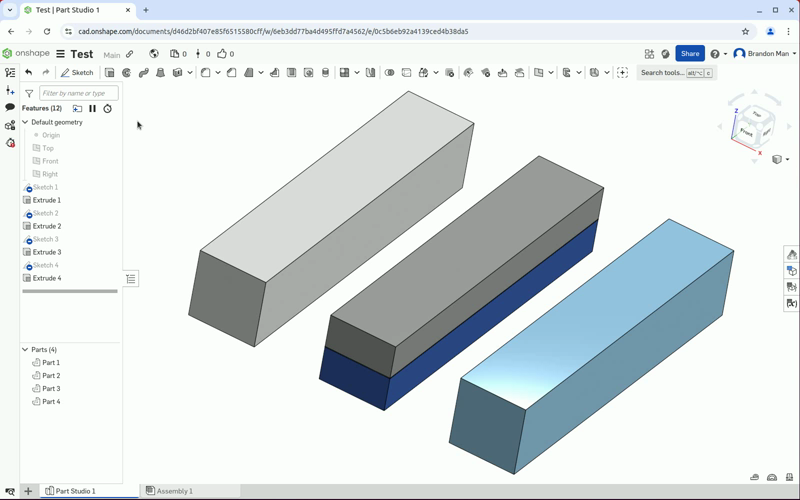
mouse_move(73, 189)
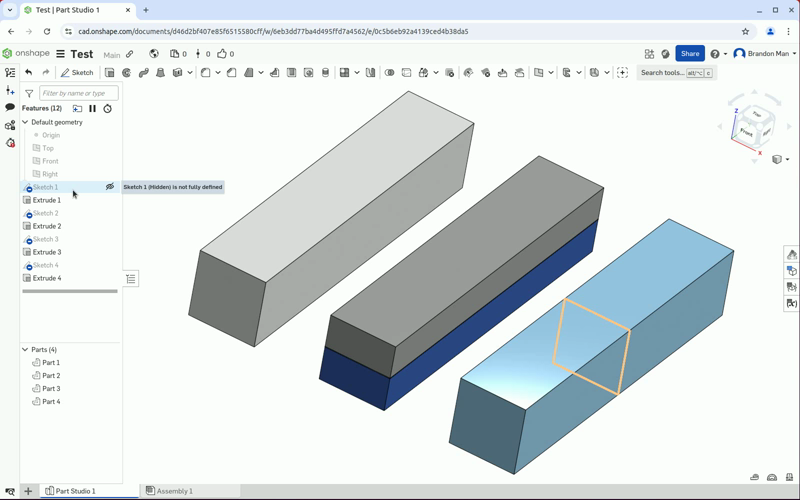
click(73, 189)